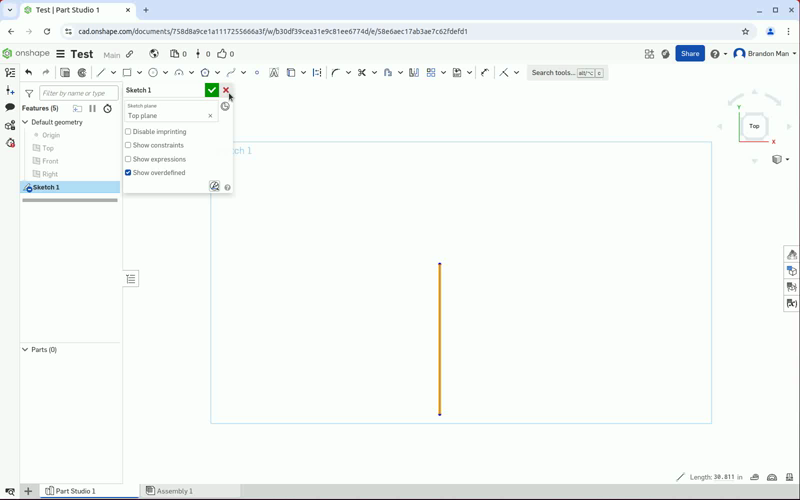
key(shift+h)
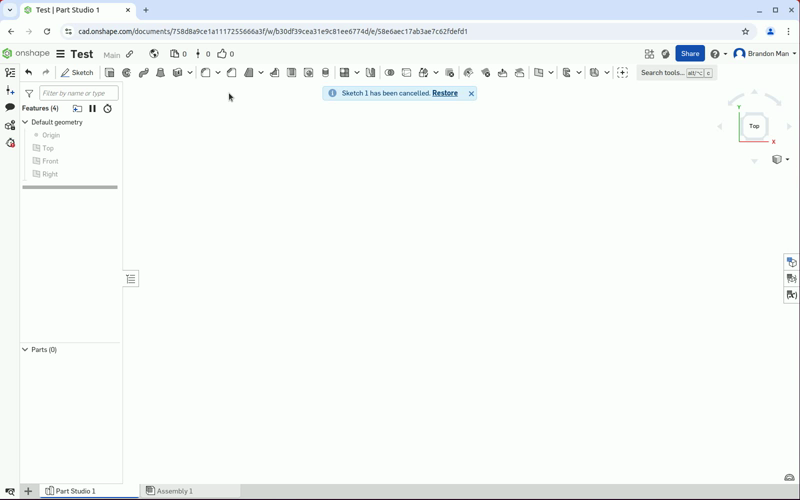
mouse_move(73, 352)
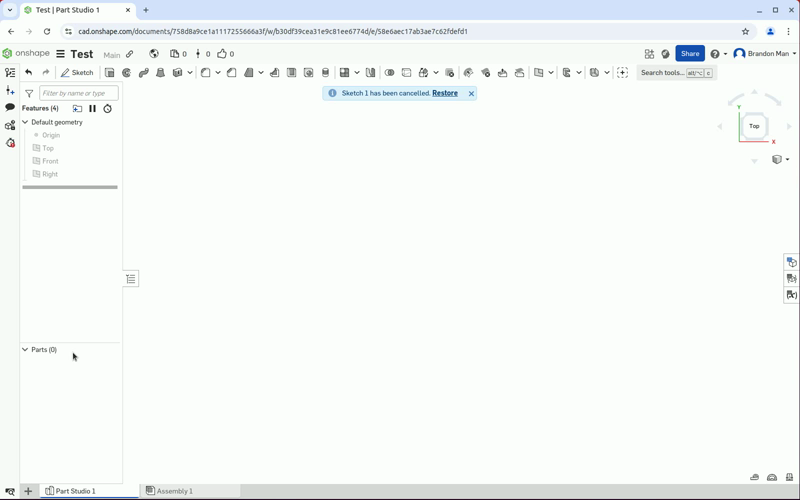
key(y)
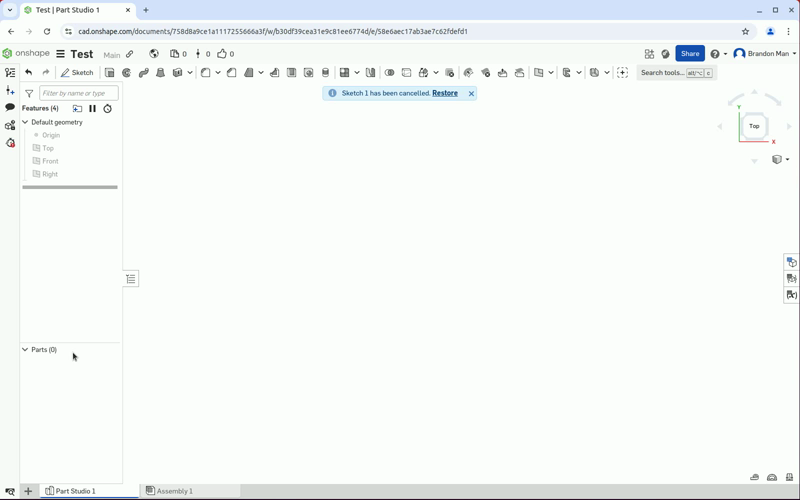
key(shift+p)
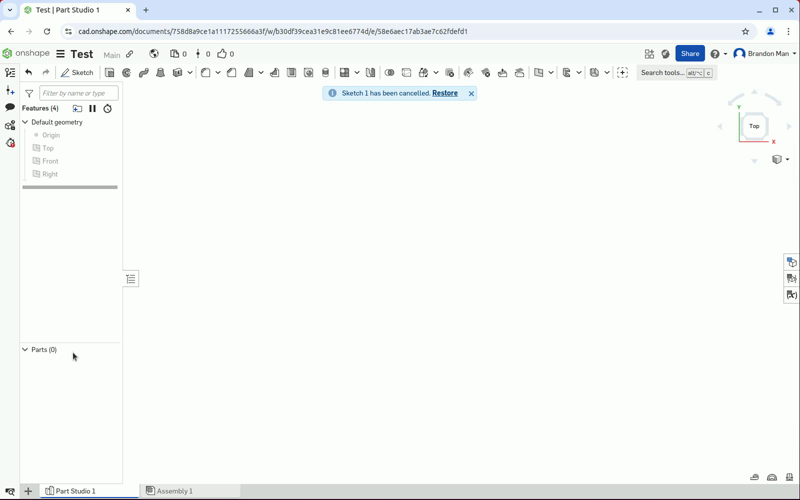
key(space)
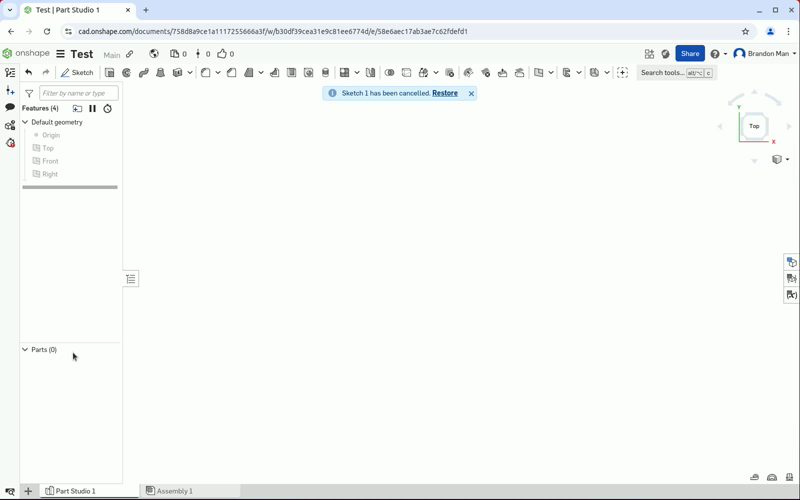
key_down(shift)
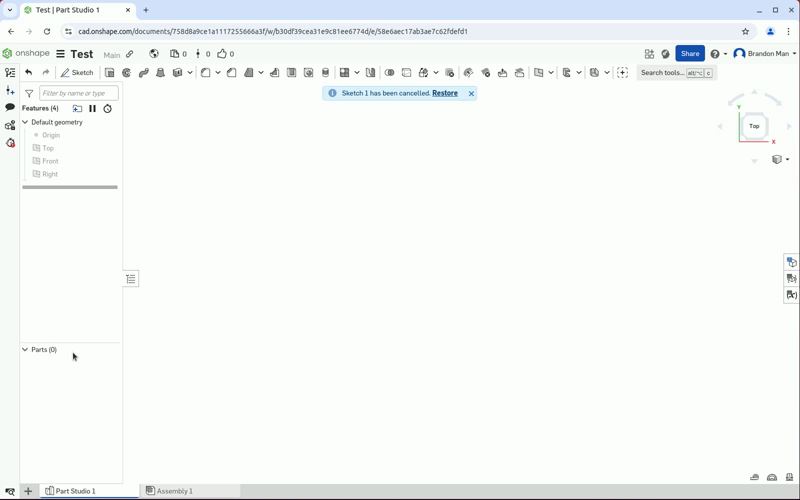
key(up)
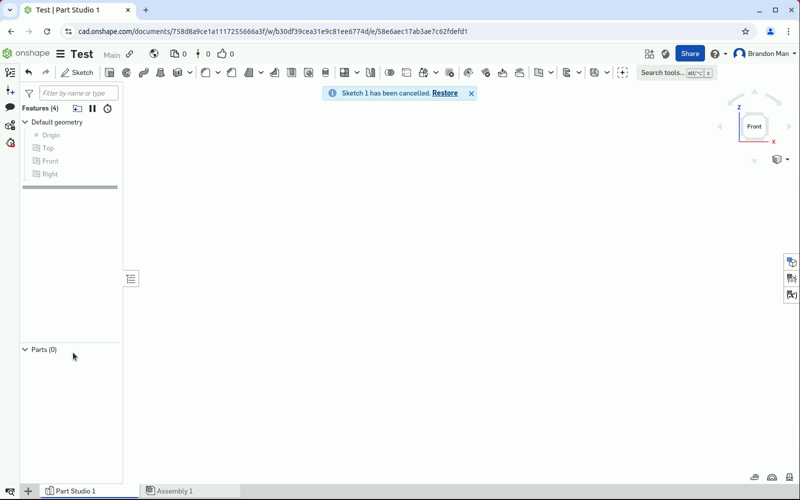
key_up(shift)
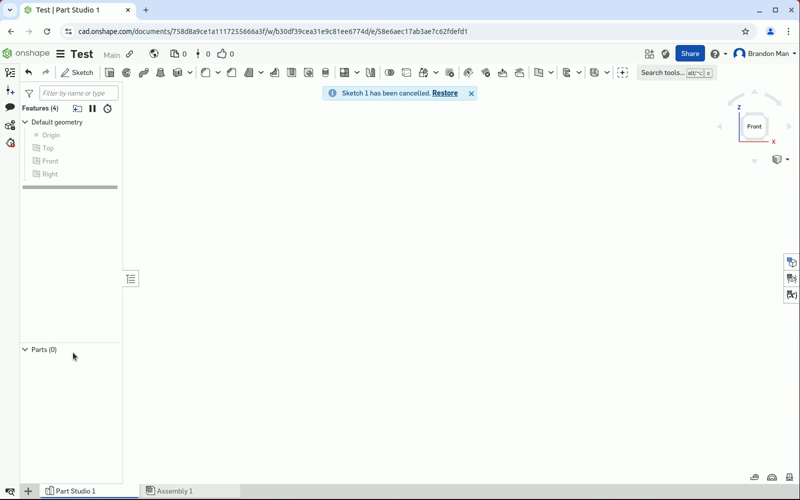
mouse_move(73, 352)
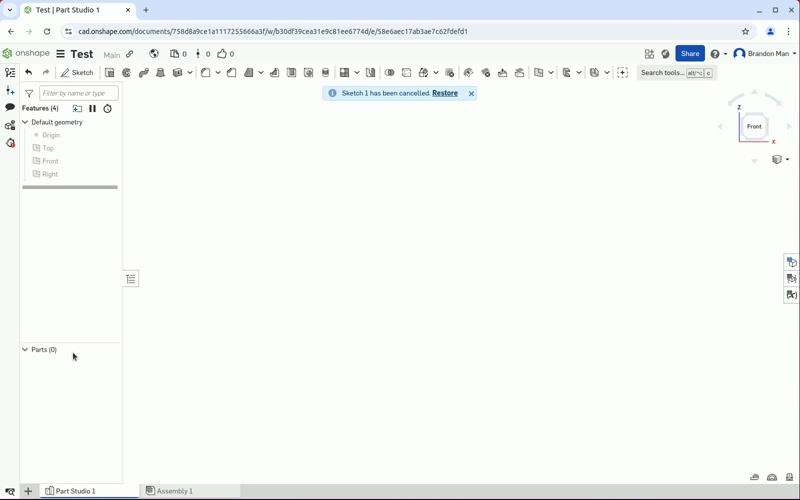
key(shift+y)
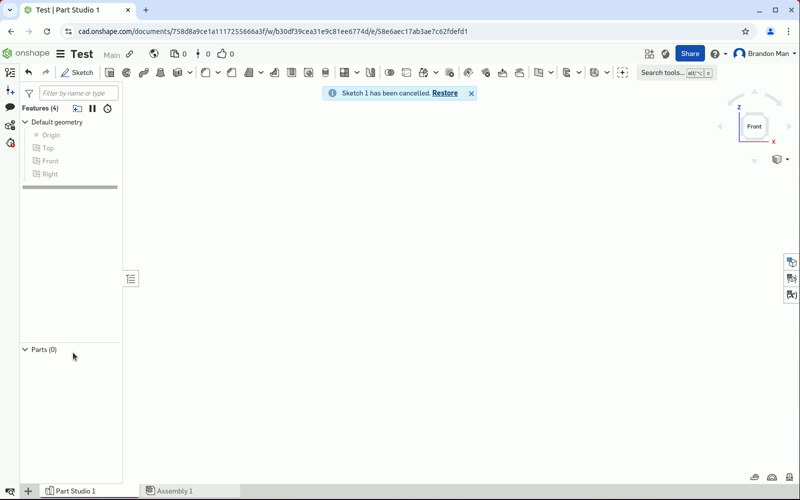
key(shift+s)
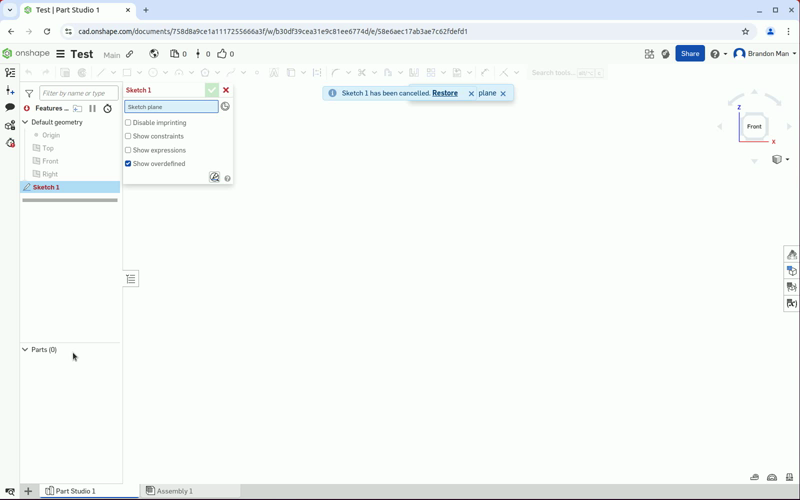
mouse_move(73, 163)
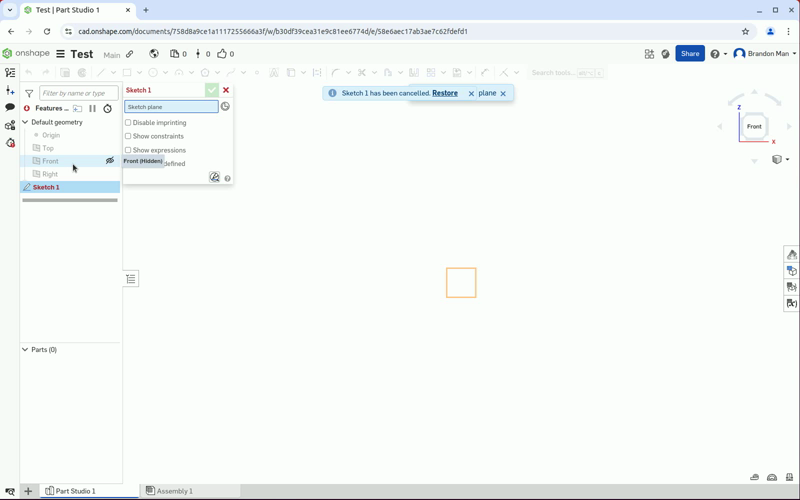
click(73, 163)
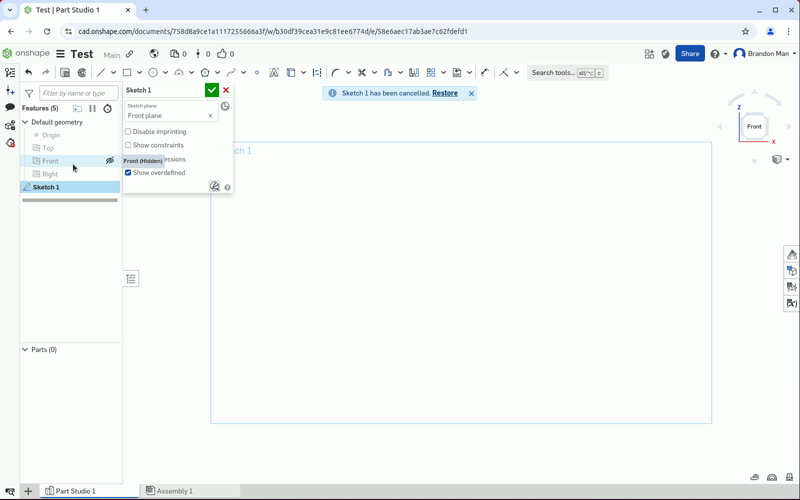
mouse_move(73, 352)
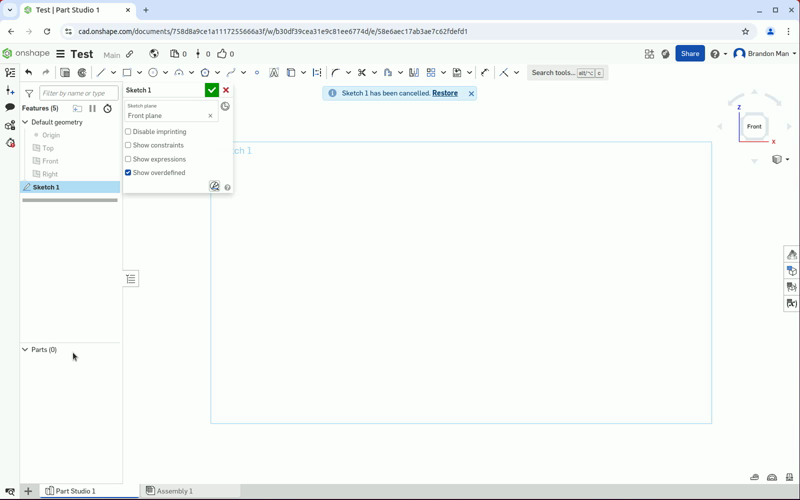
key(y)
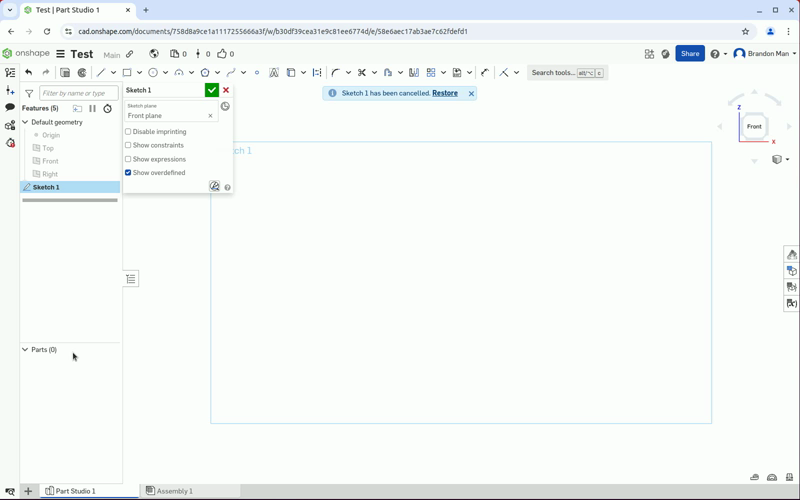
key(l)
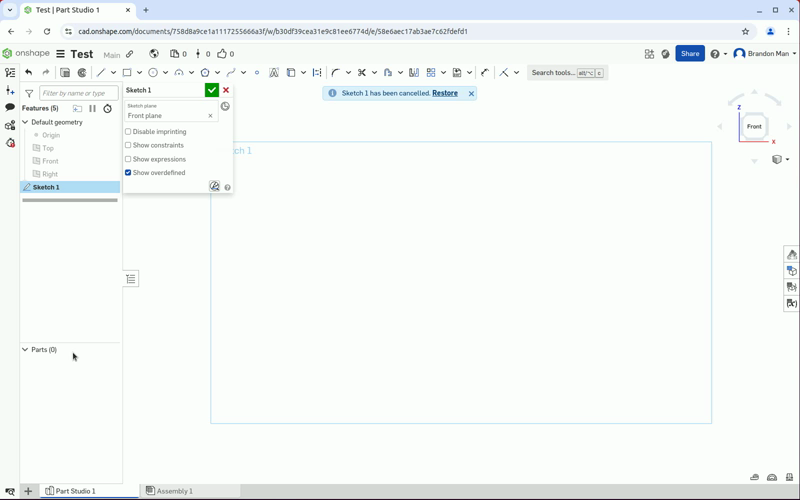
key_down(shift)
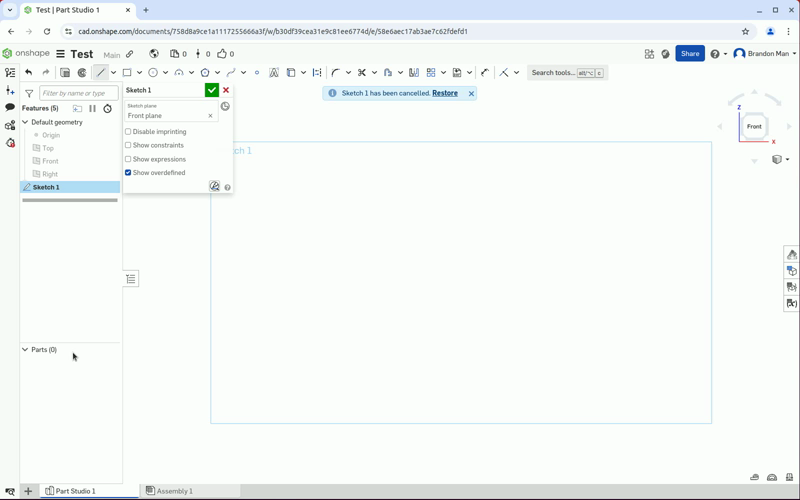
mouse_move(348, 282)
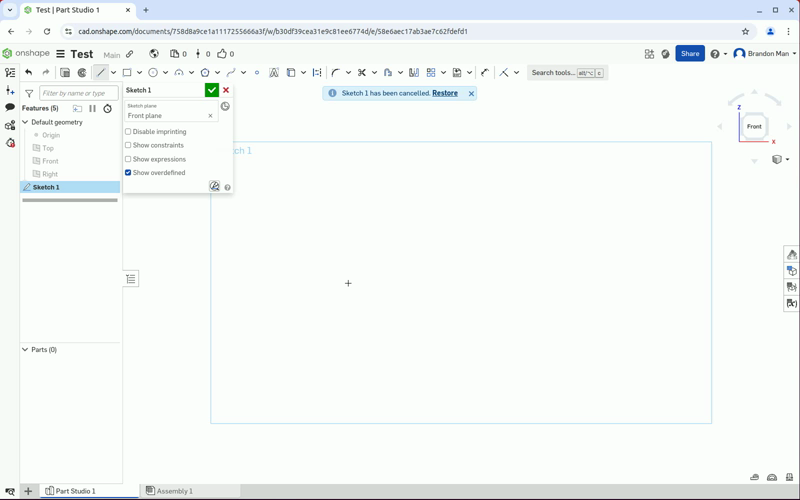
click(348, 282)
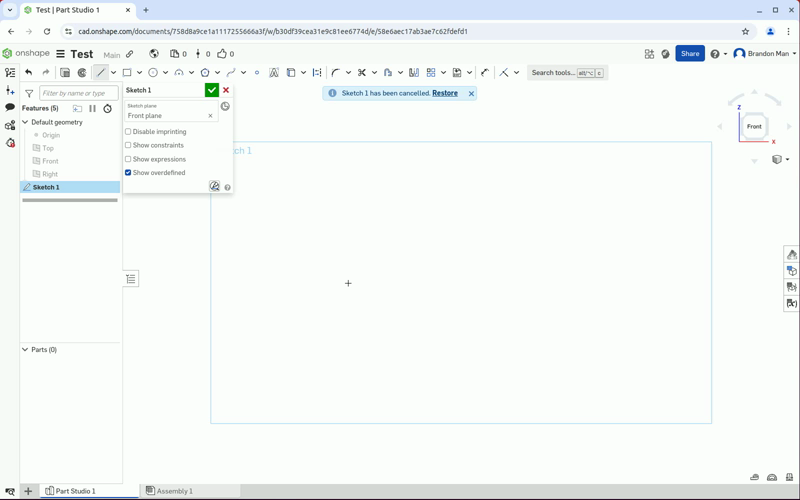
key_up(shift)
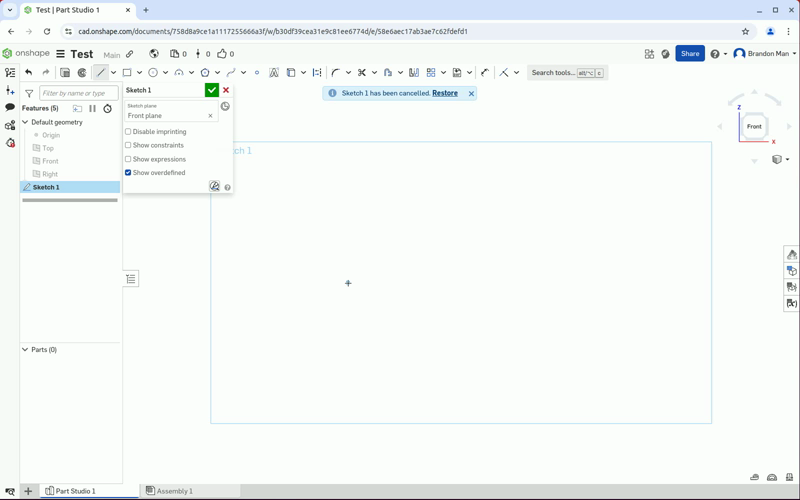
key_down(shift)
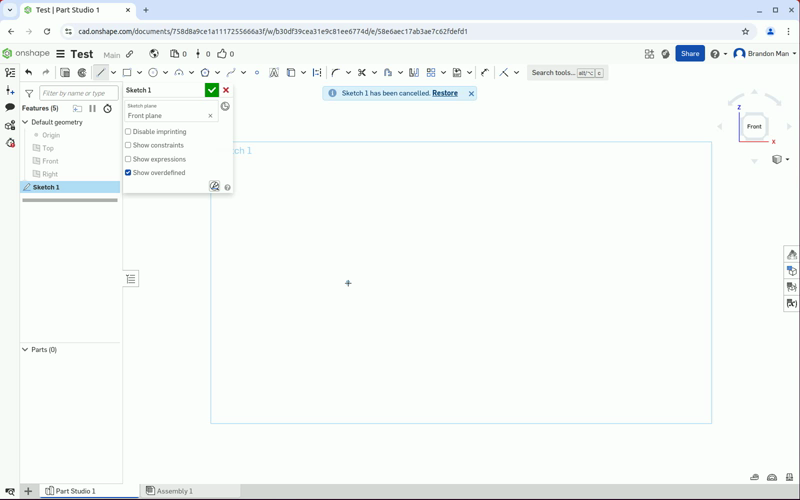
mouse_move(460, 282)
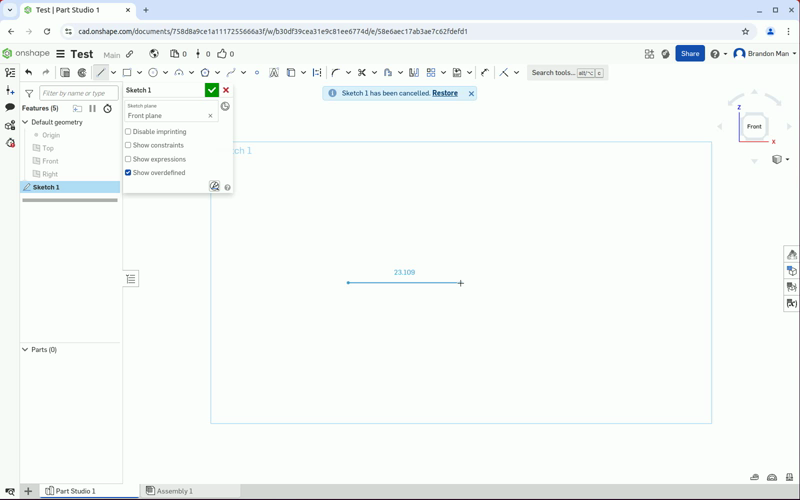
click(460, 282)
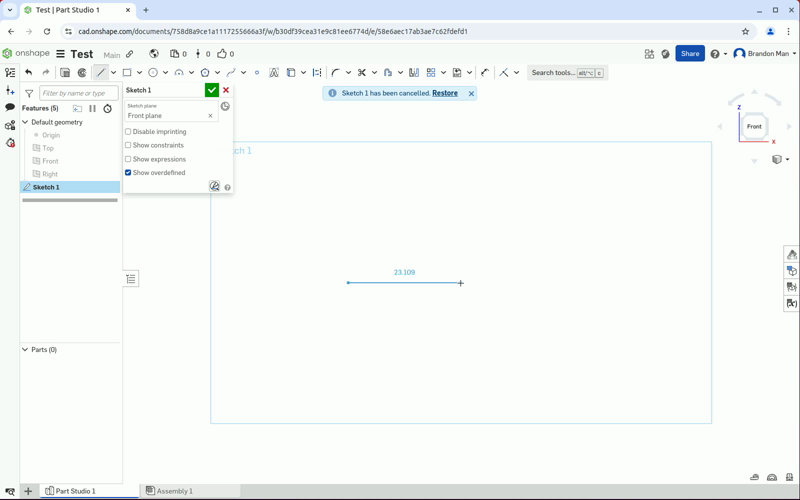
key_up(shift)
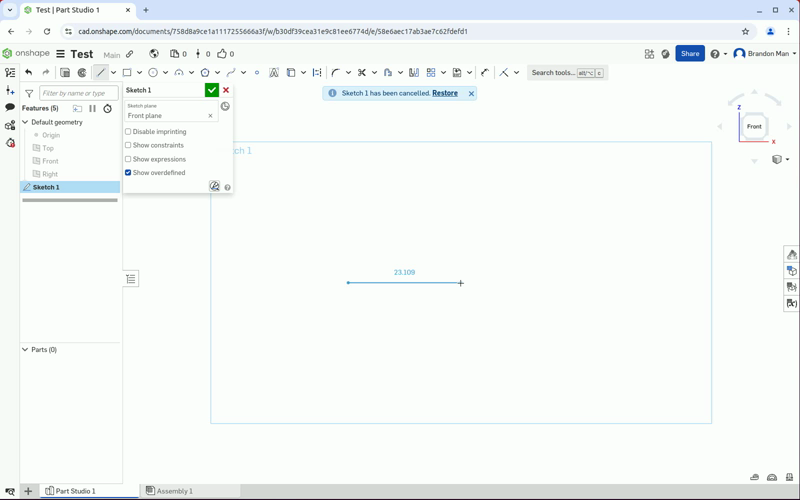
key_down(shift)
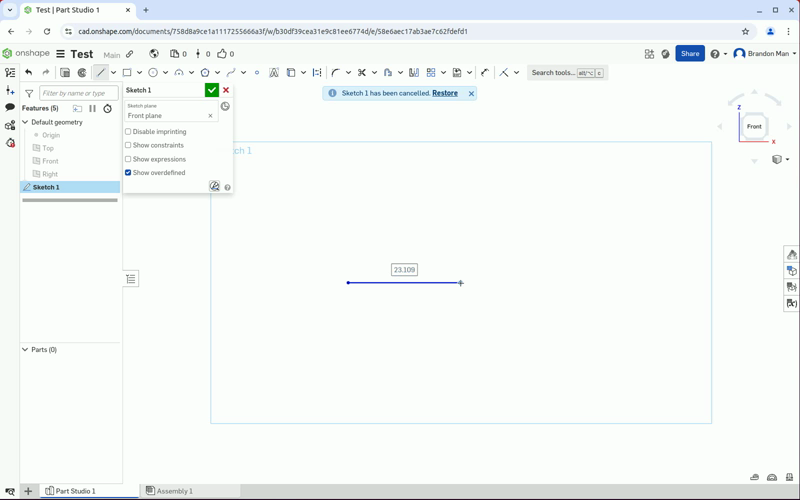
mouse_move(490, 282)
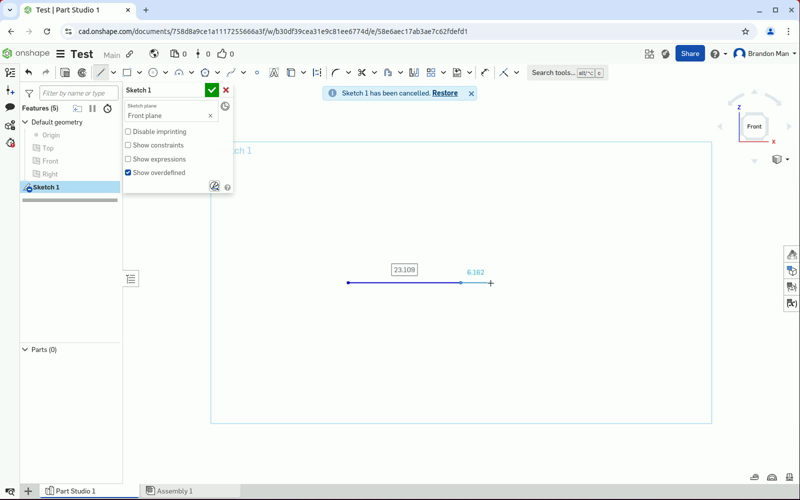
mouse_move(460, 226)
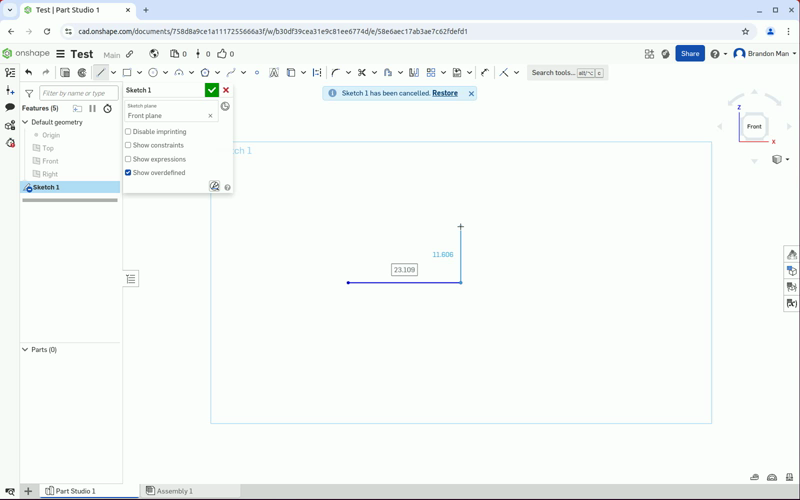
click(460, 226)
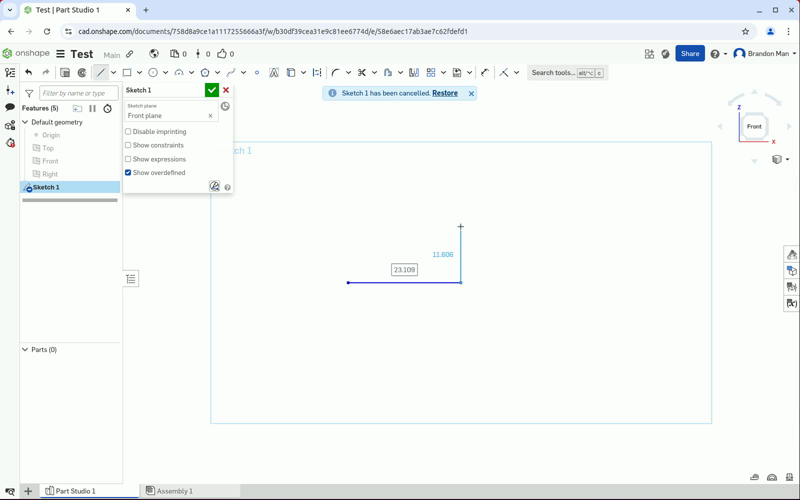
key_up(shift)
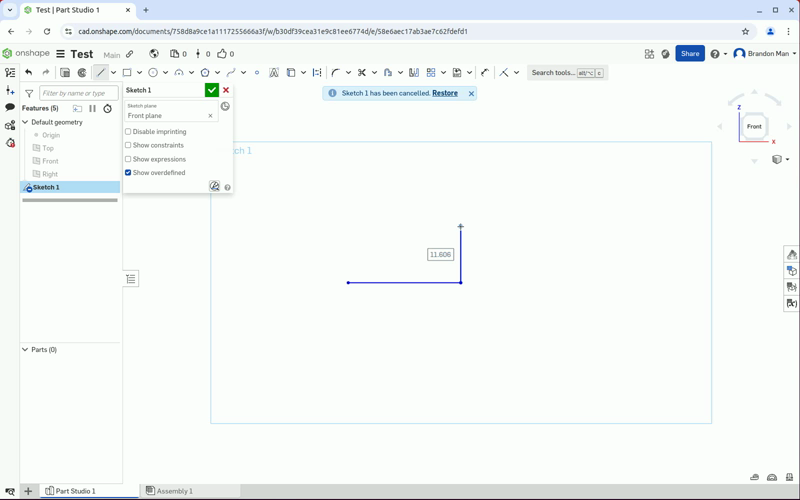
key(esc)
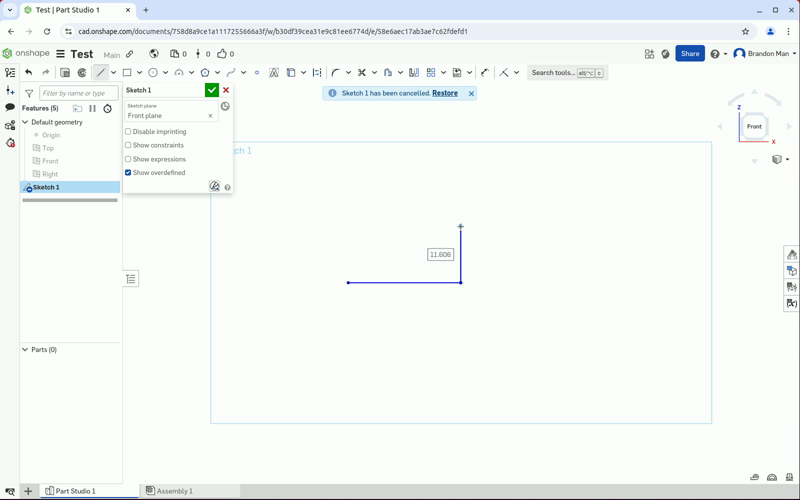
key(a)
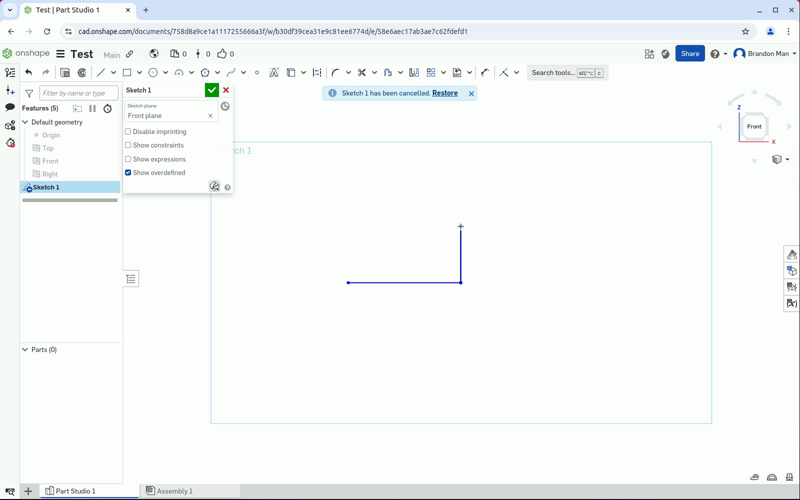
mouse_move(460, 226)
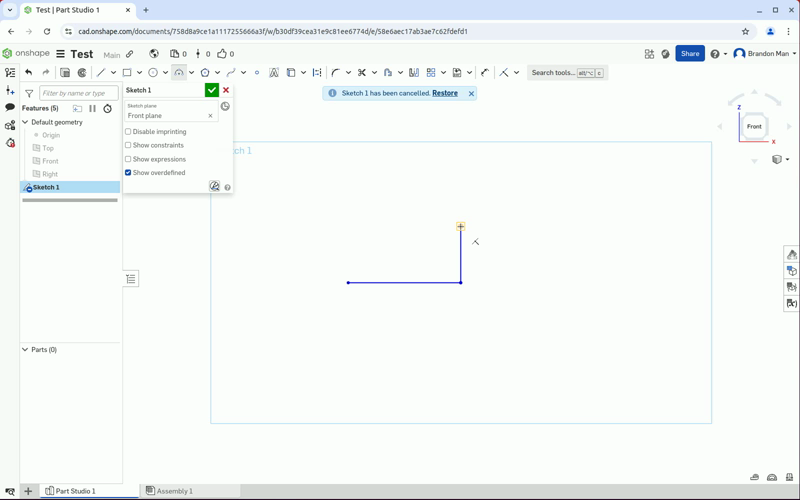
click(460, 226)
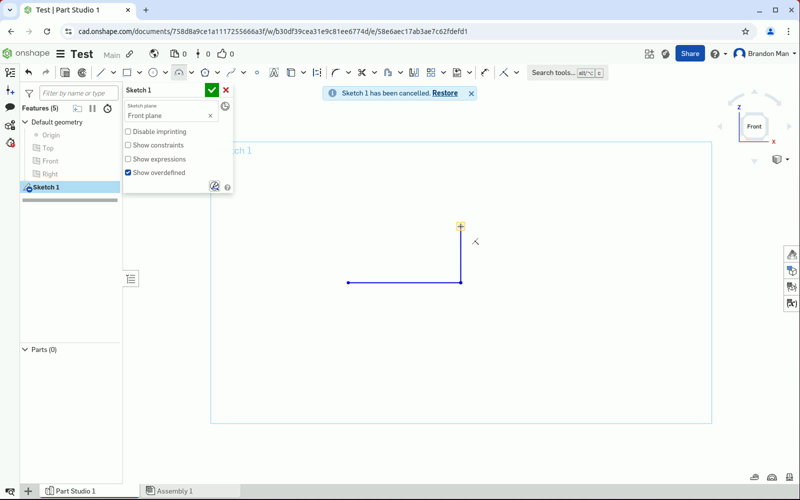
key_down(shift)
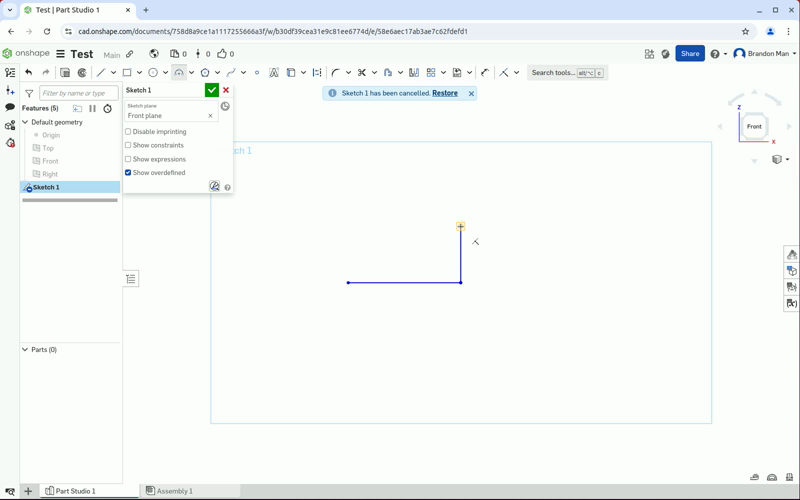
mouse_move(404, 170)
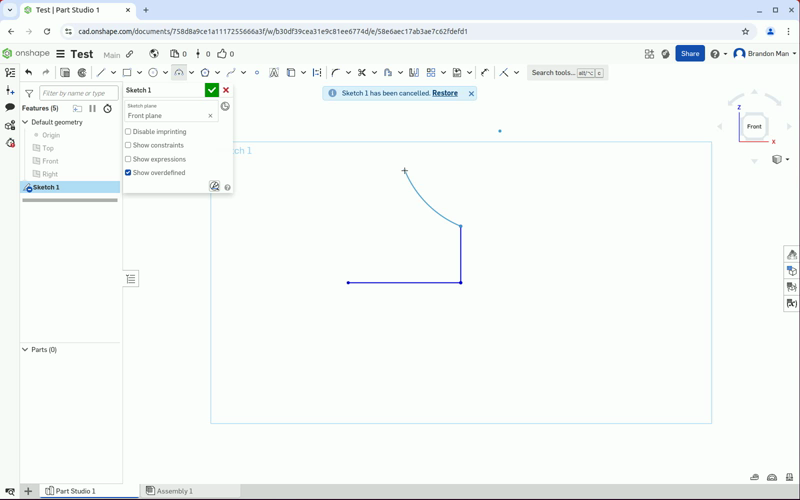
click(404, 170)
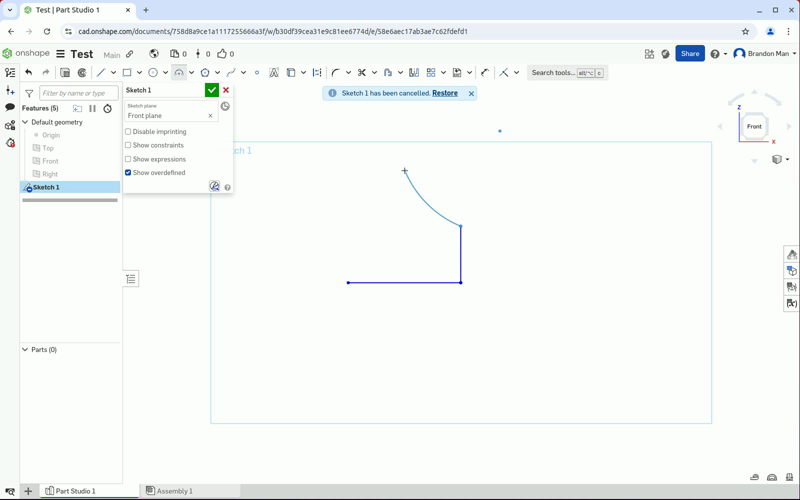
mouse_move(421, 209)
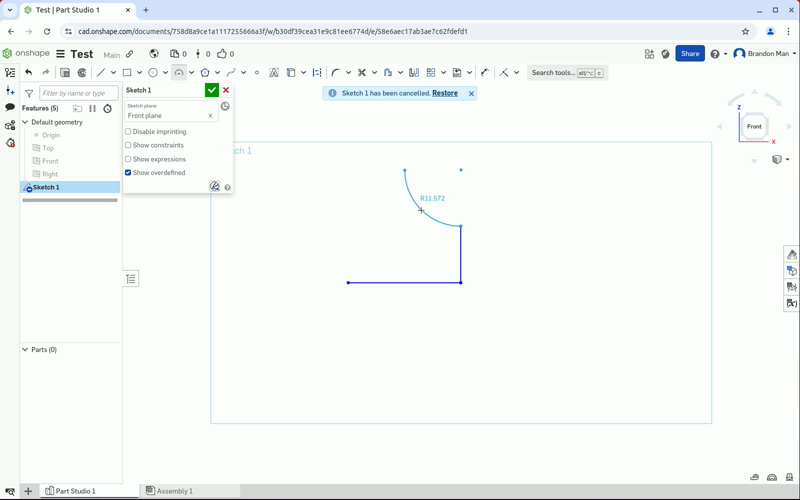
click(421, 209)
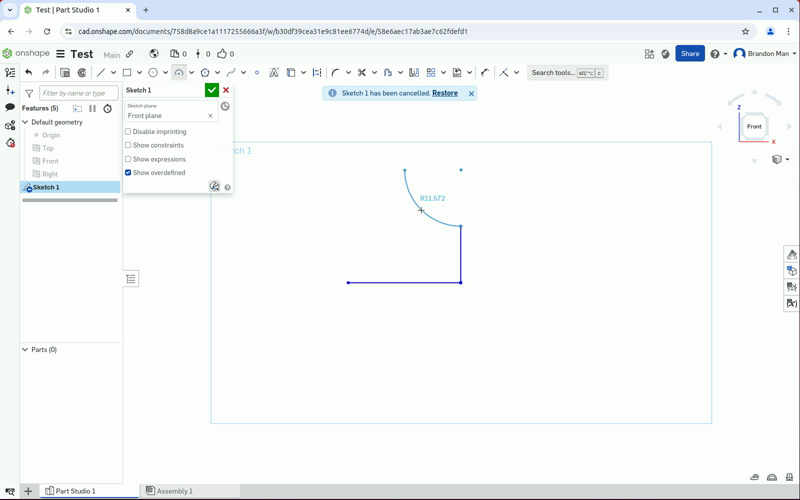
key_up(shift)
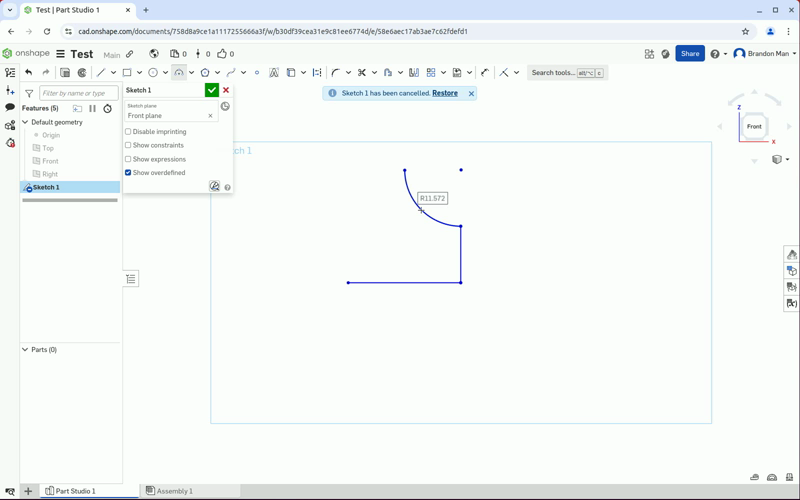
key(esc)
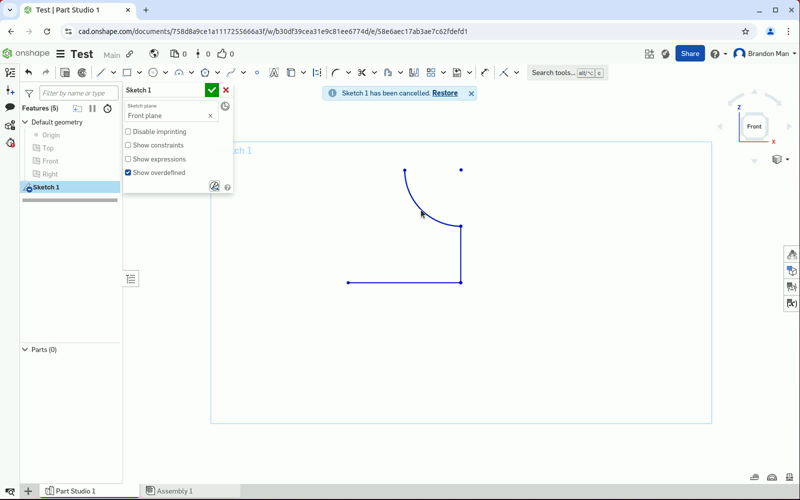
key(l)
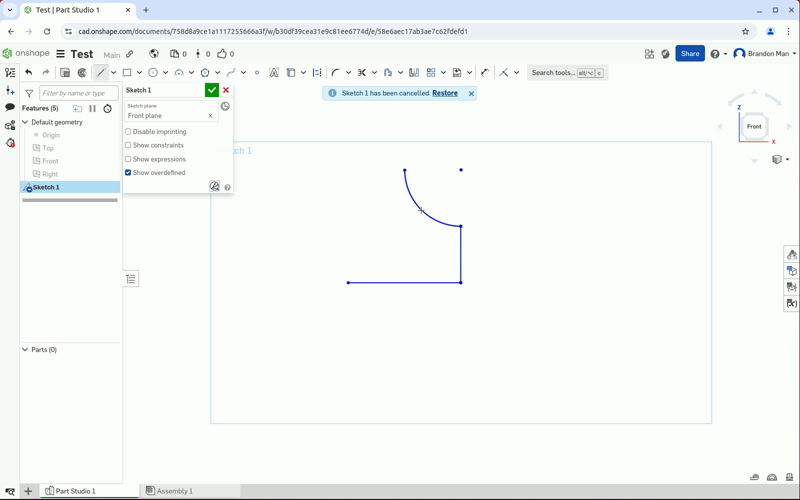
mouse_move(404, 170)
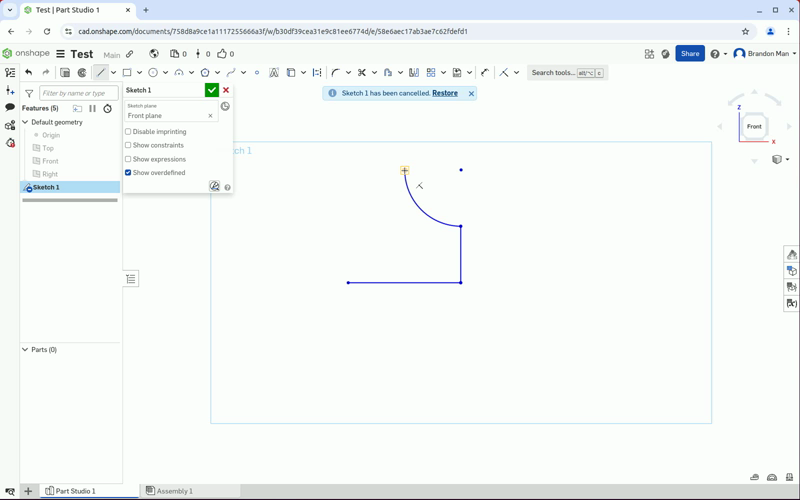
click(404, 170)
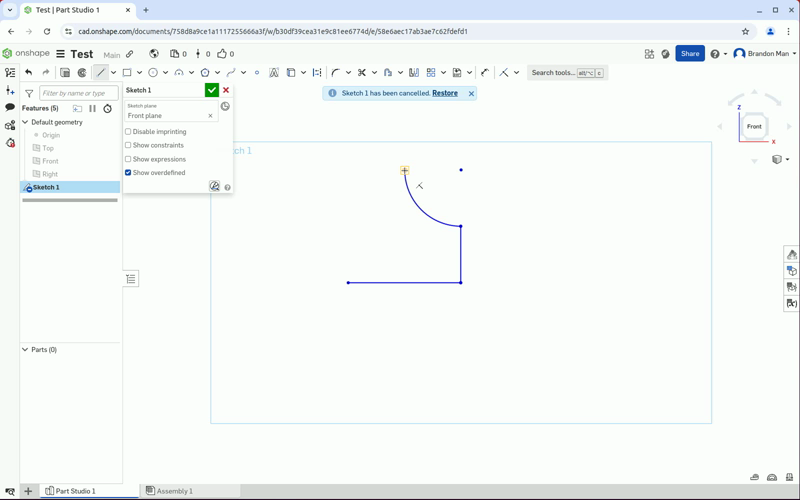
key_down(shift)
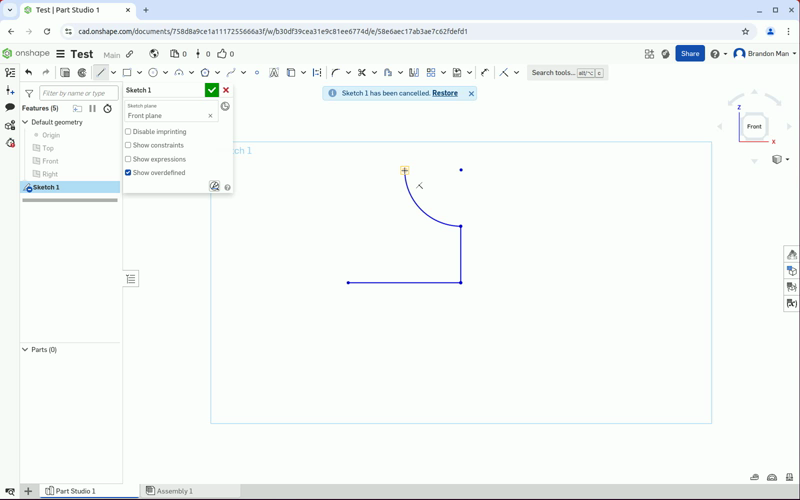
mouse_move(434, 170)
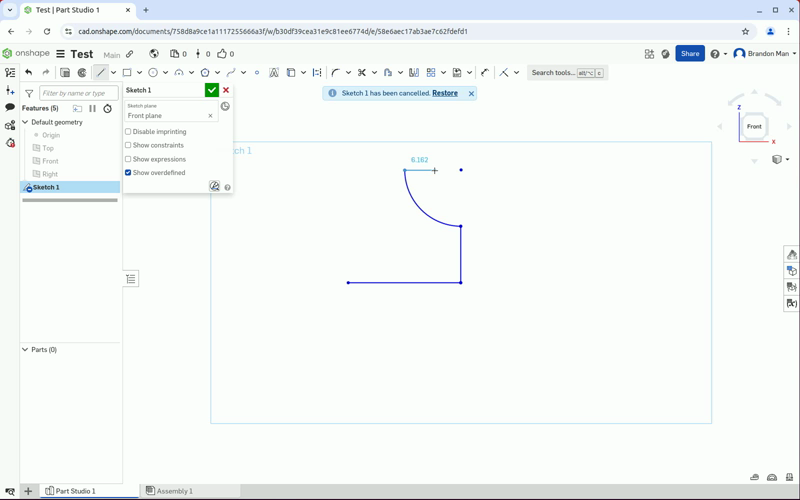
mouse_move(348, 170)
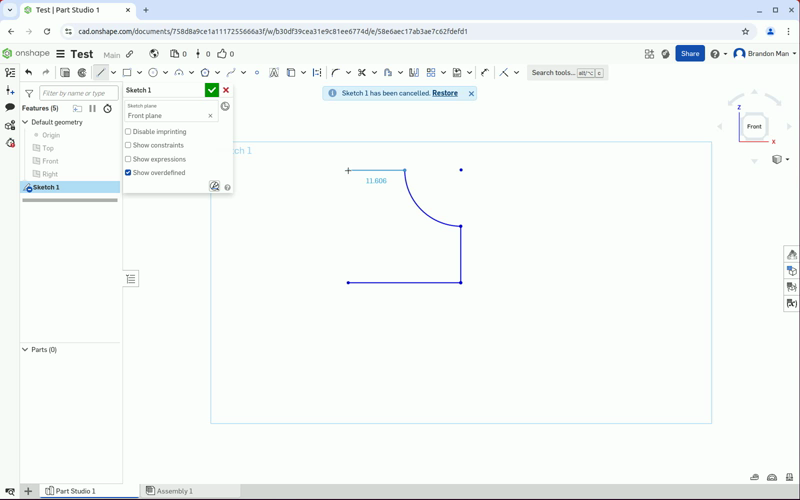
click(348, 170)
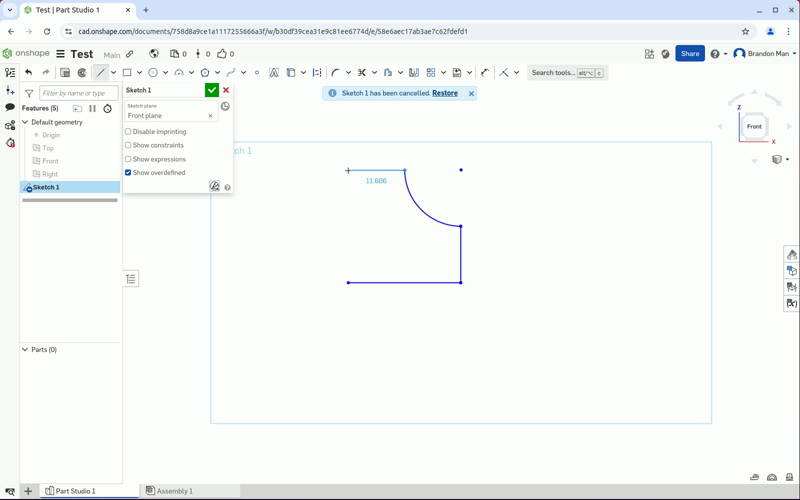
key_up(shift)
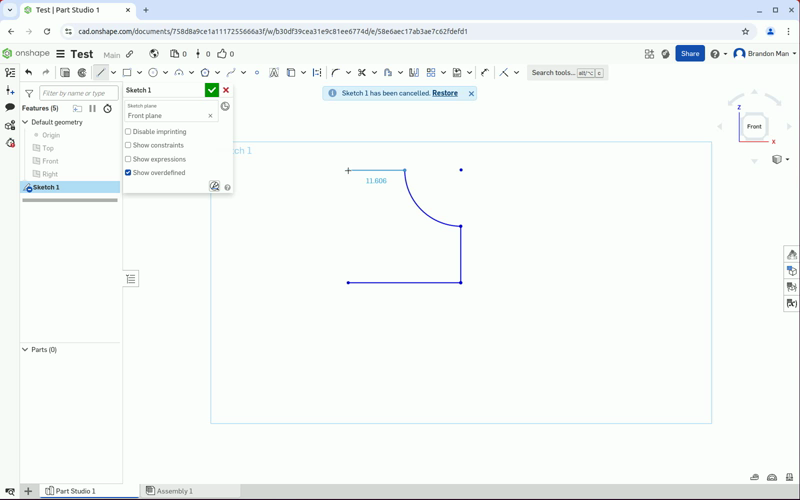
key_down(shift)
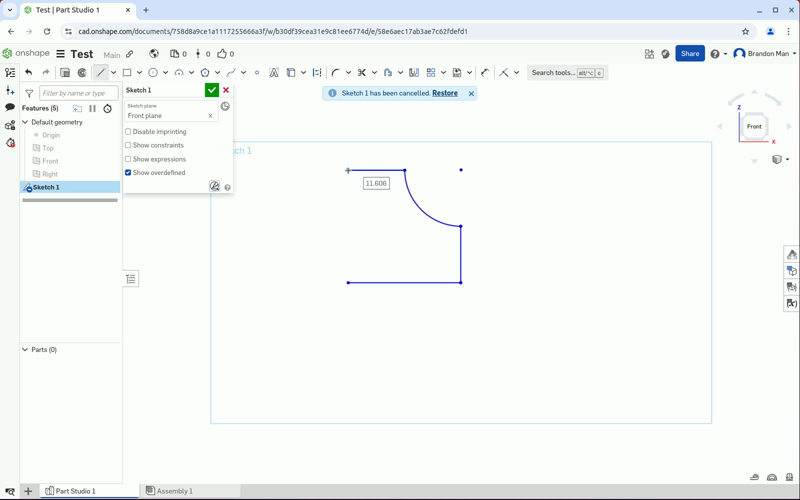
mouse_move(348, 282)
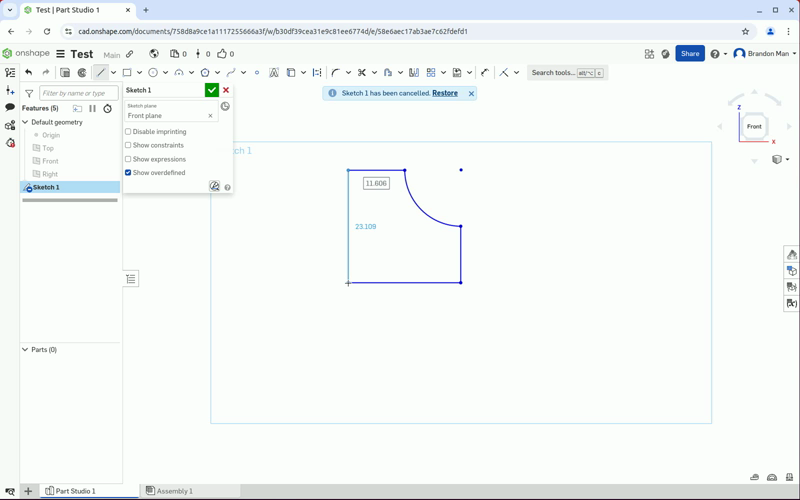
key_up(shift)
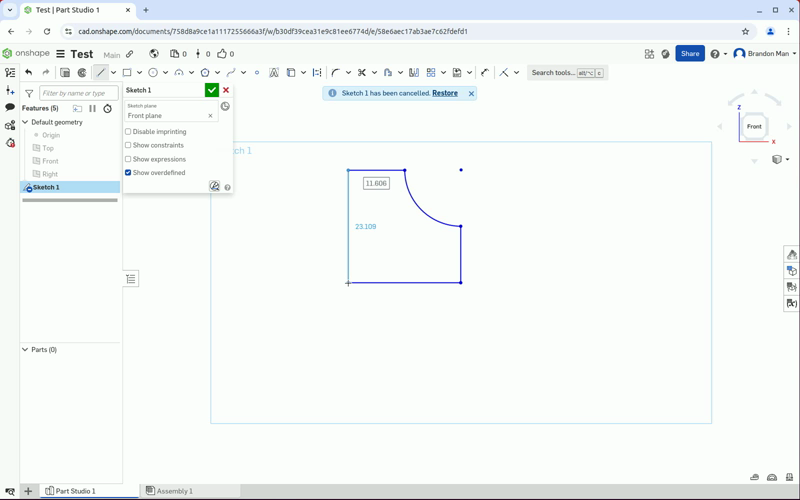
click(348, 282)
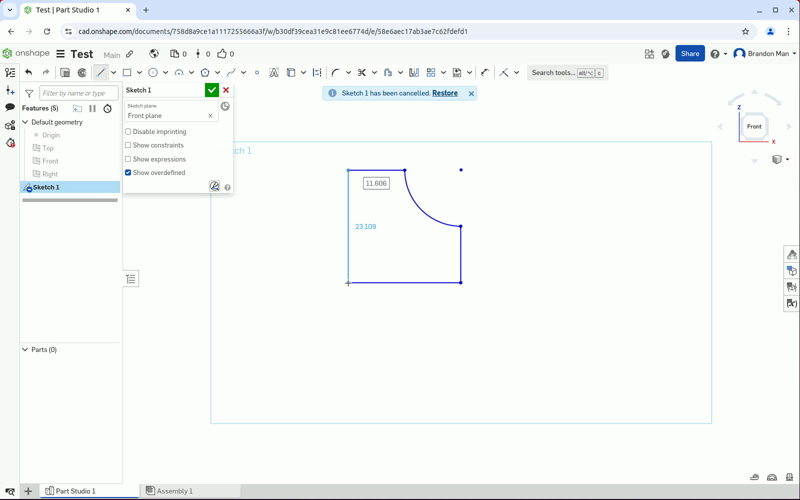
key(esc)
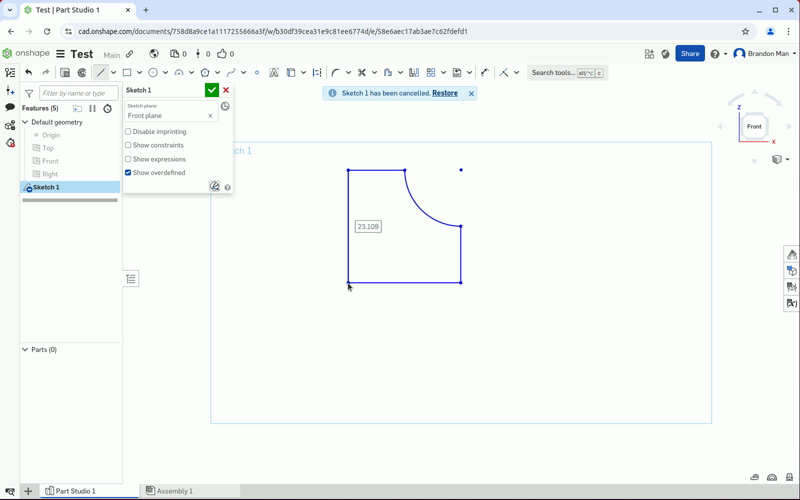
mouse_move(361, 219)
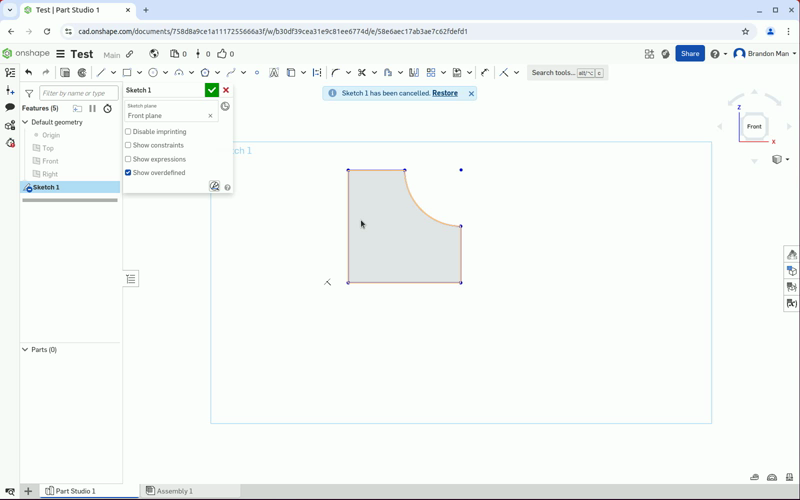
click(361, 219)
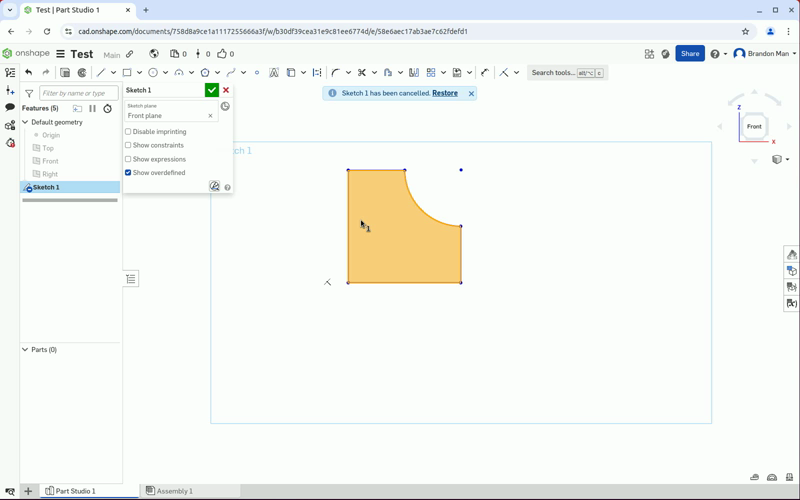
mouse_move(73, 352)
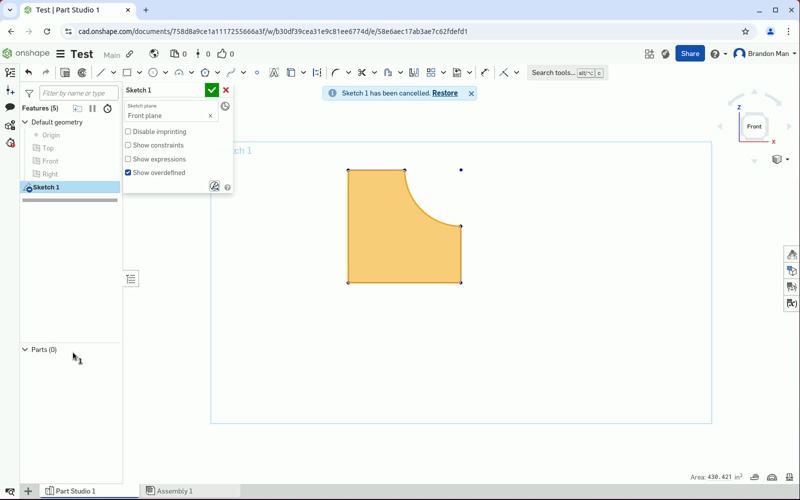
key(shift+y)
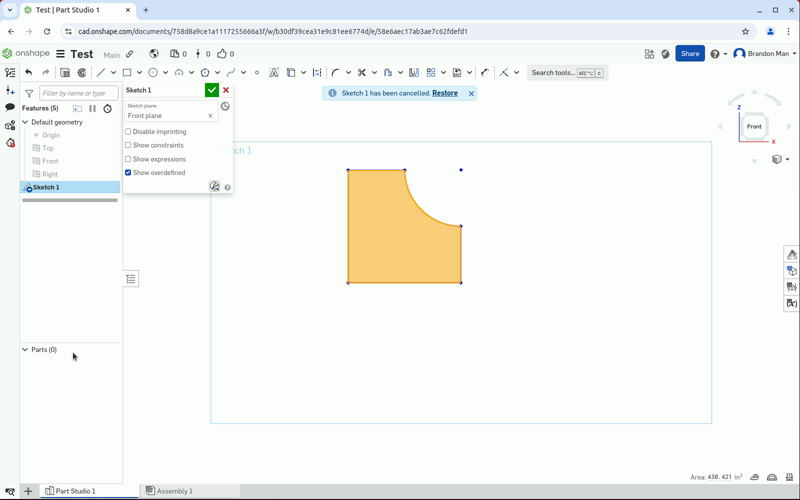
key(shift+e)
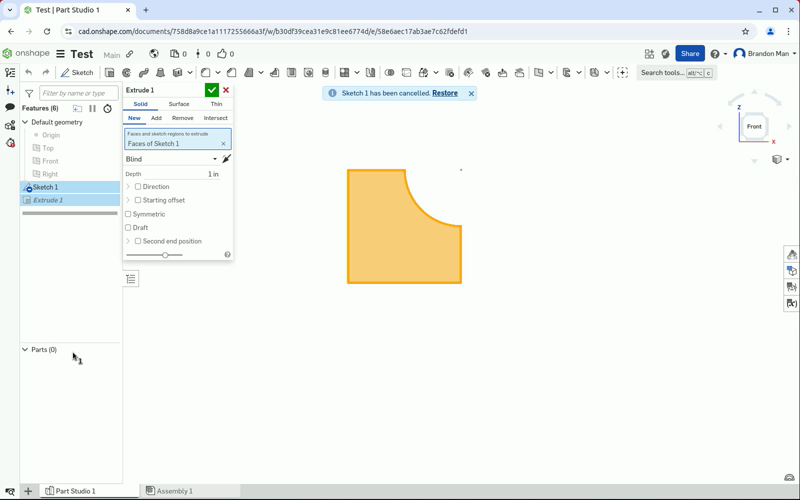
mouse_move(143, 106)
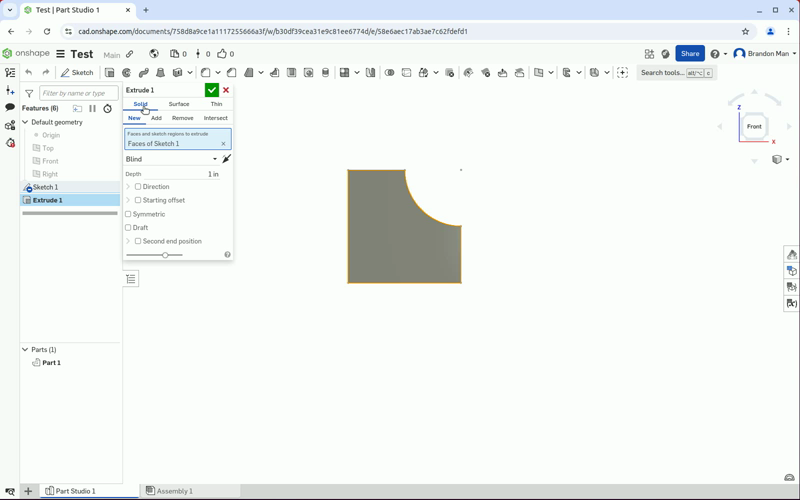
click(143, 106)
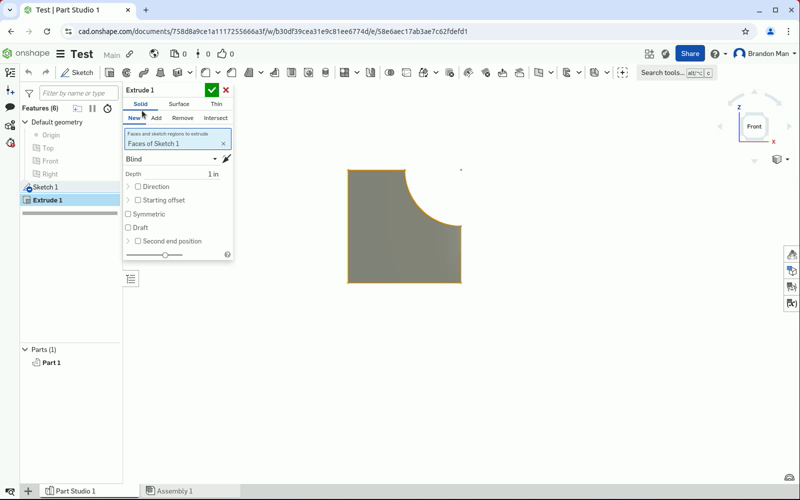
mouse_move(137, 120)
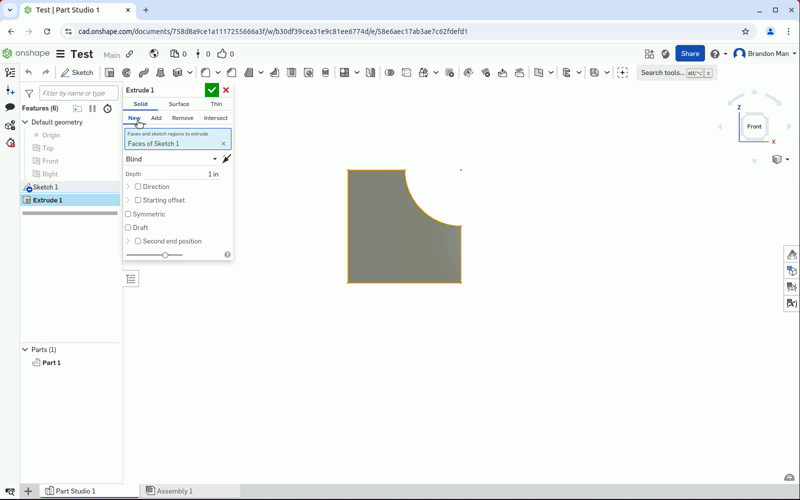
click(137, 120)
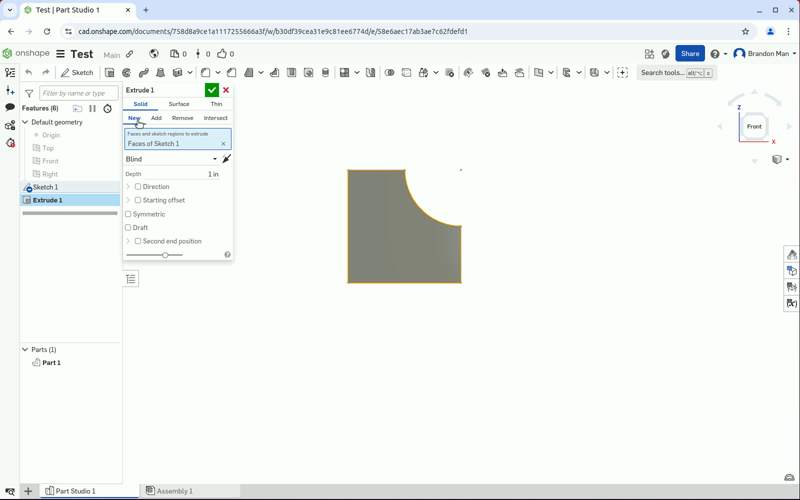
key(tab, 4)
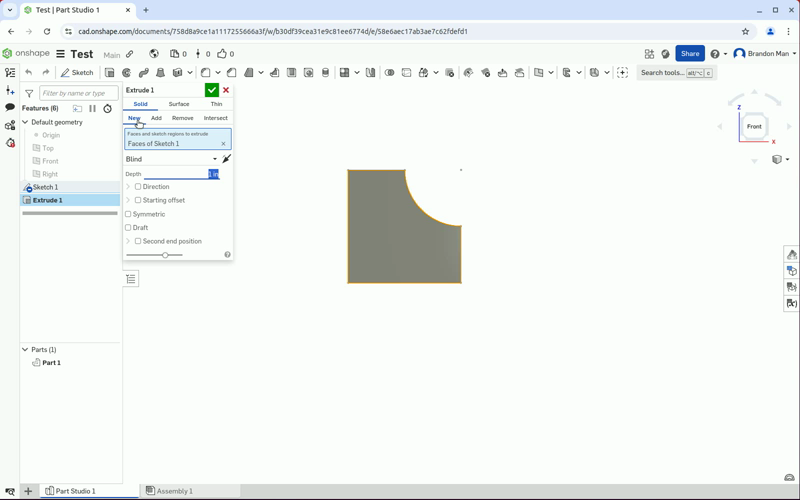
text(23.108)
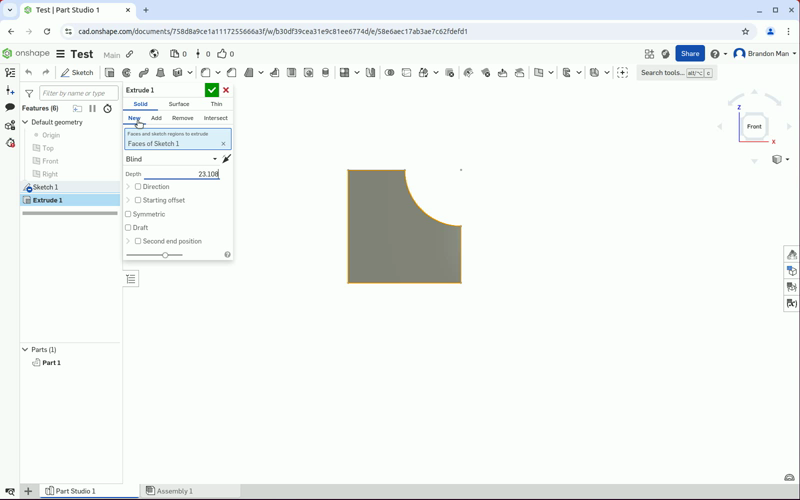
key(enter)
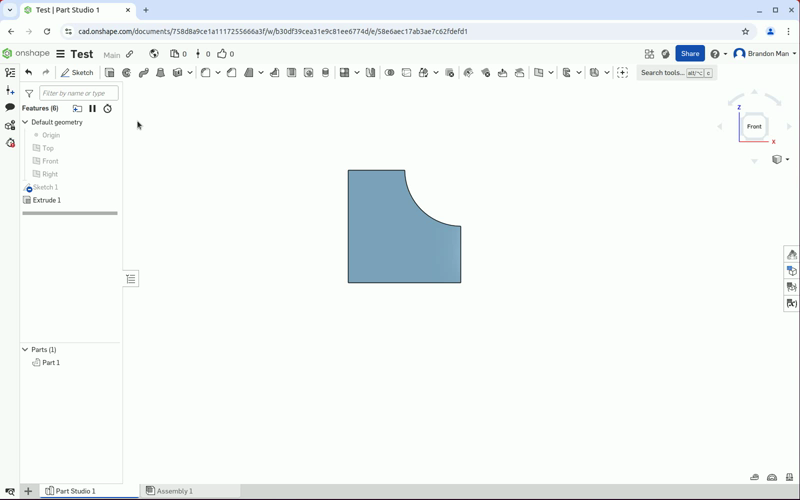
key(shift+h)
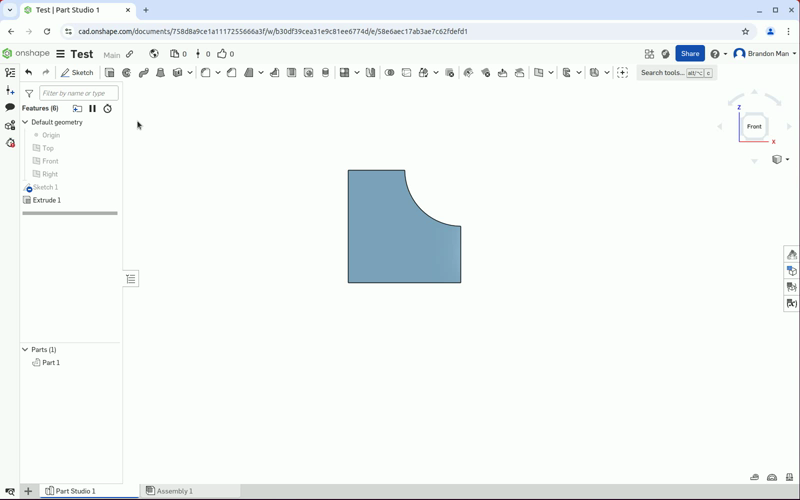
key(shift+h)
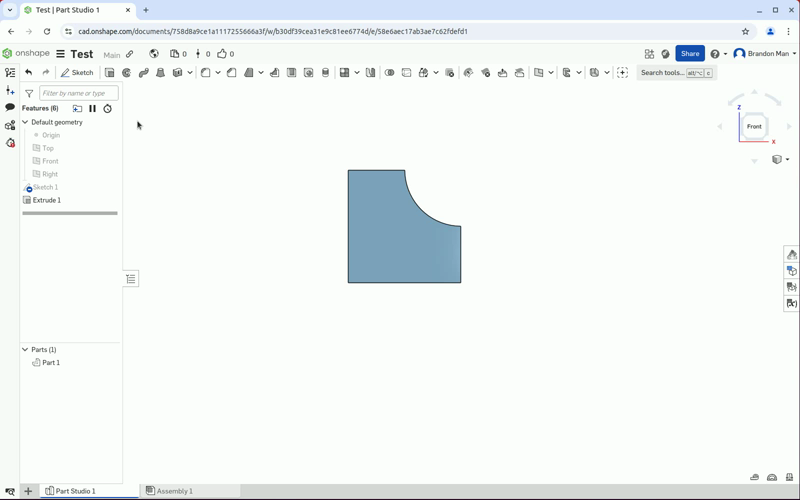
mouse_move(73, 189)
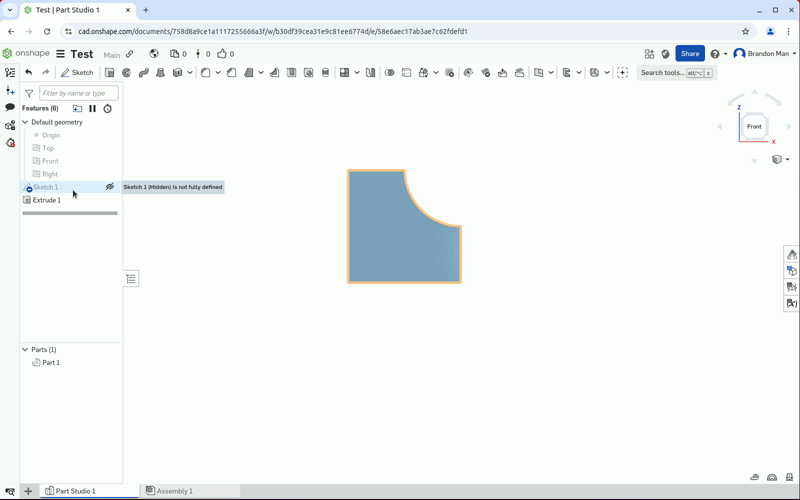
click(73, 189)
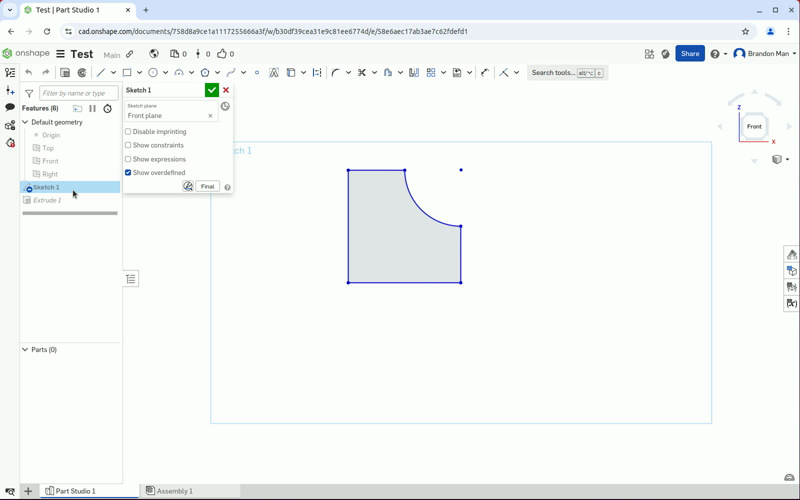
mouse_move(229, 92)
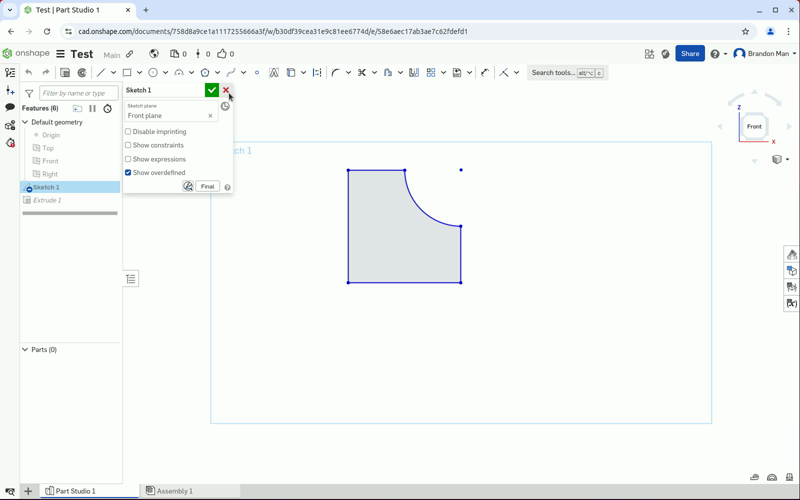
click(229, 92)
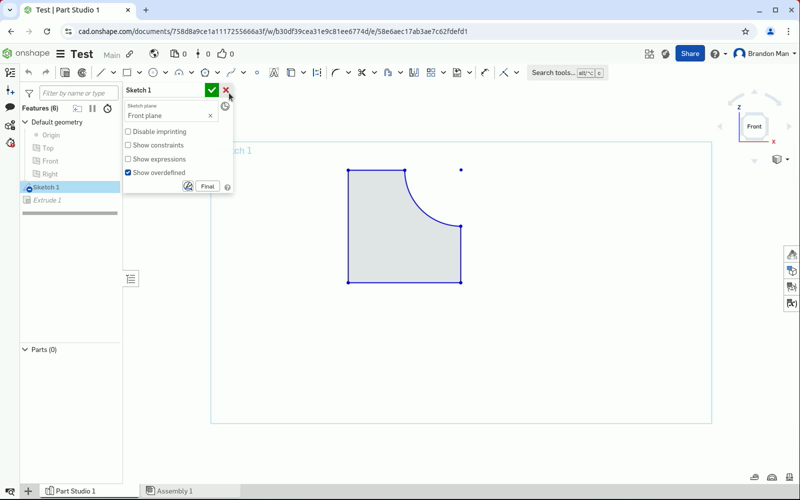
key(shift+s)
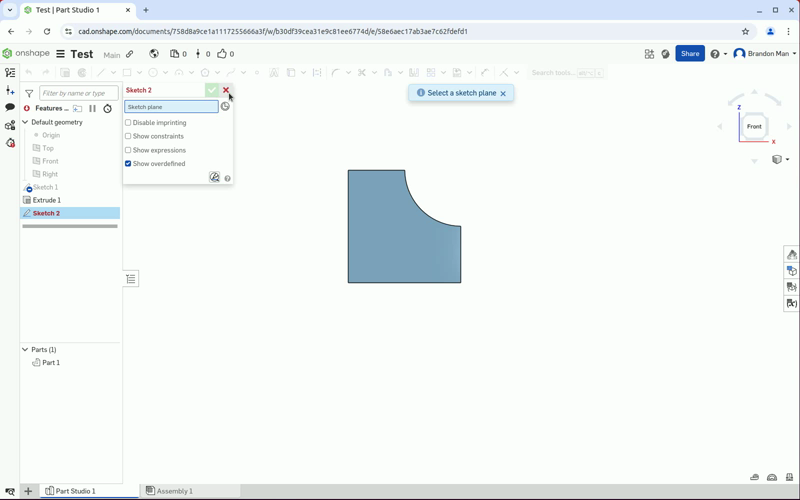
mouse_move(73, 163)
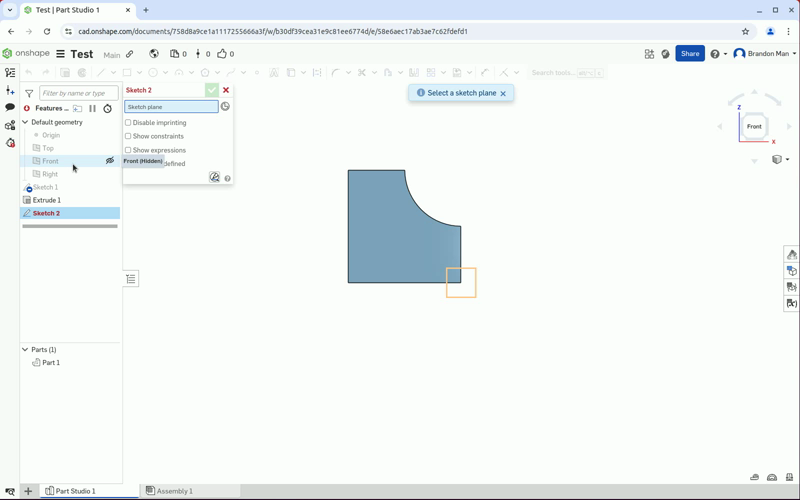
click(73, 163)
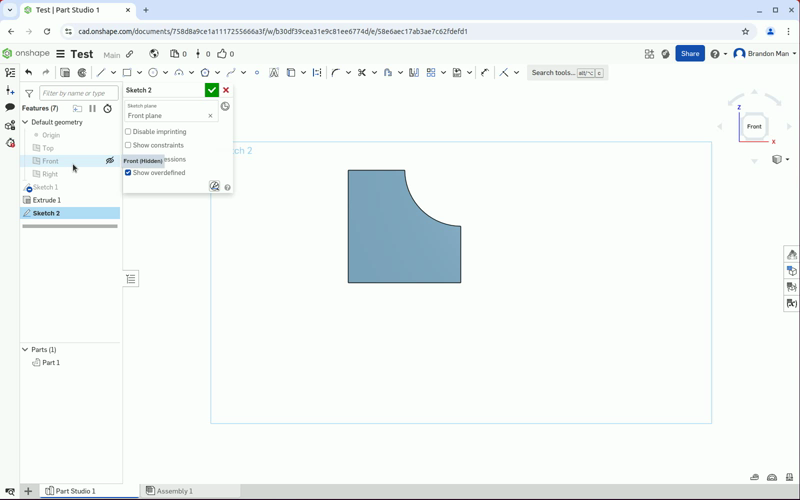
mouse_move(73, 352)
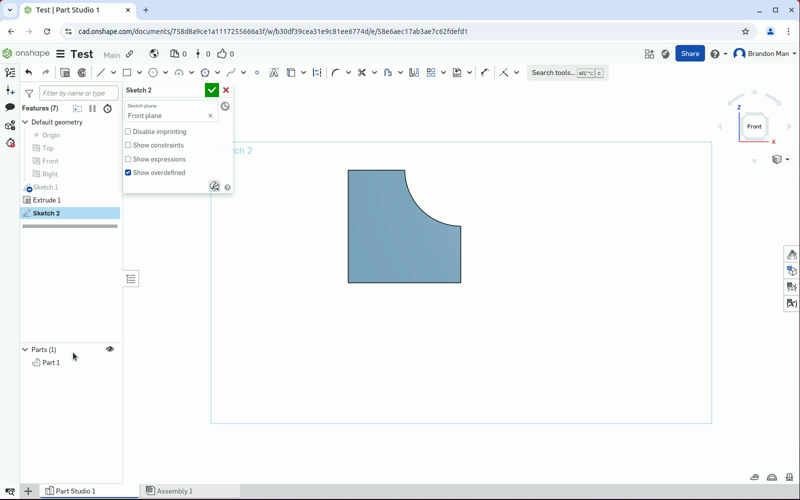
key(y)
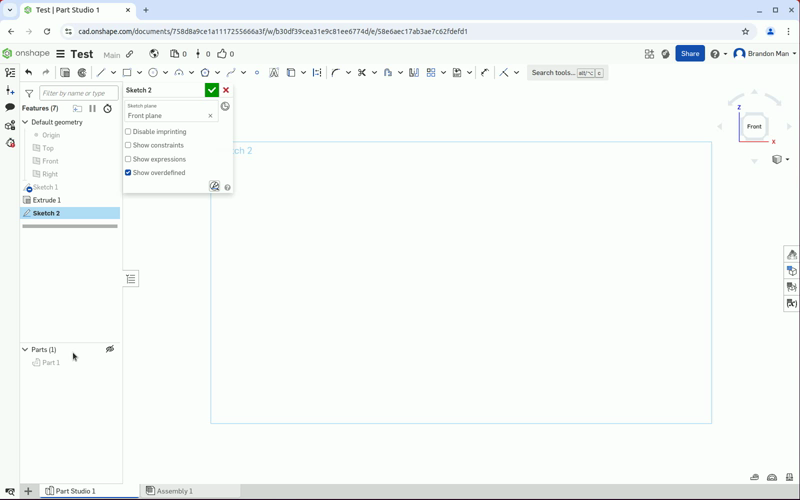
key(a)
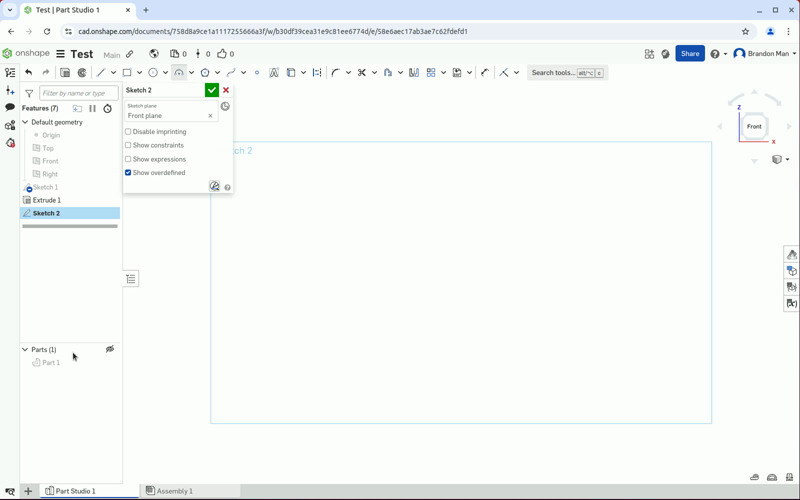
key_down(shift)
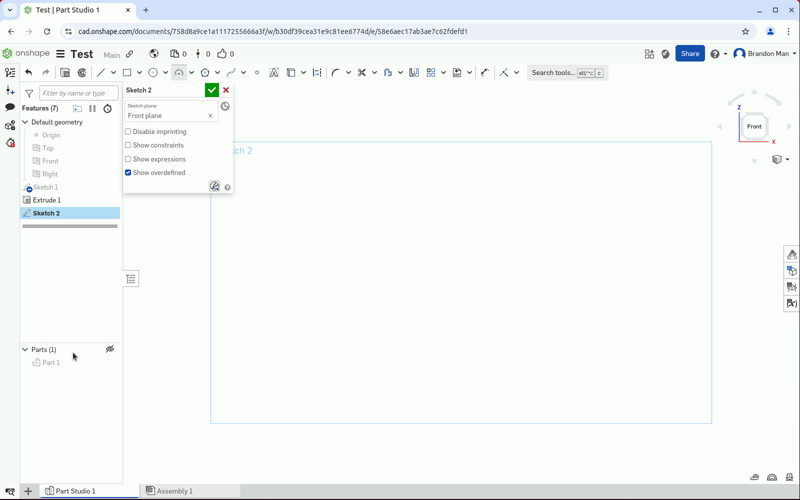
mouse_move(404, 170)
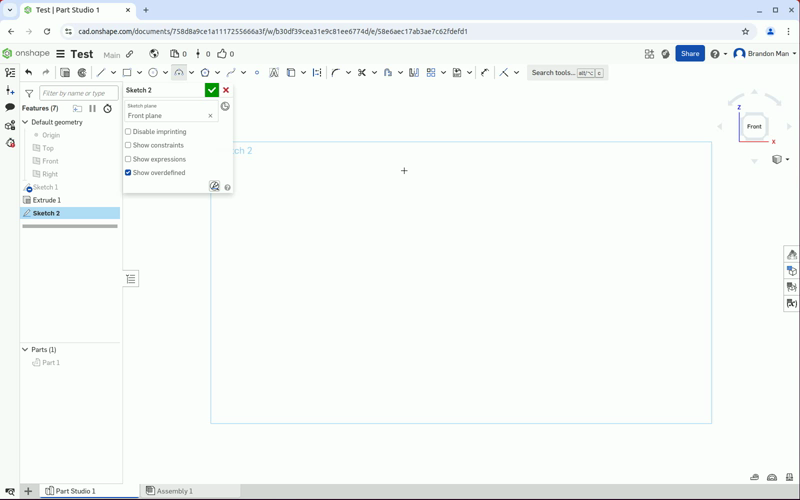
click(404, 170)
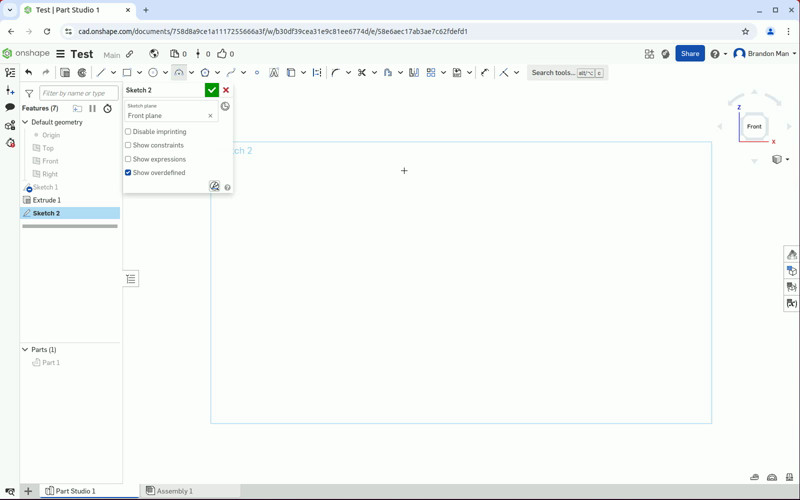
key_up(shift)
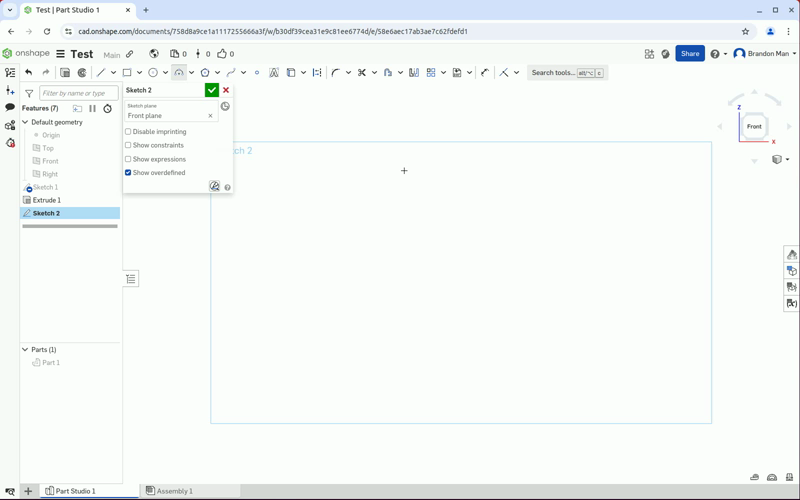
key_down(shift)
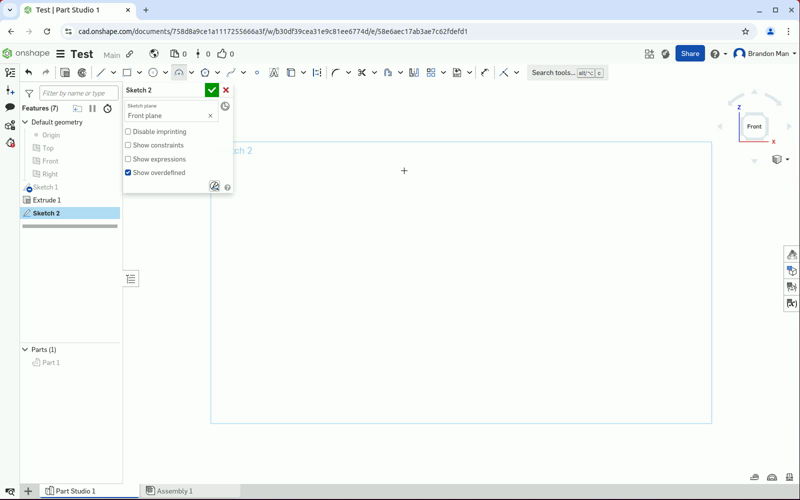
mouse_move(461, 227)
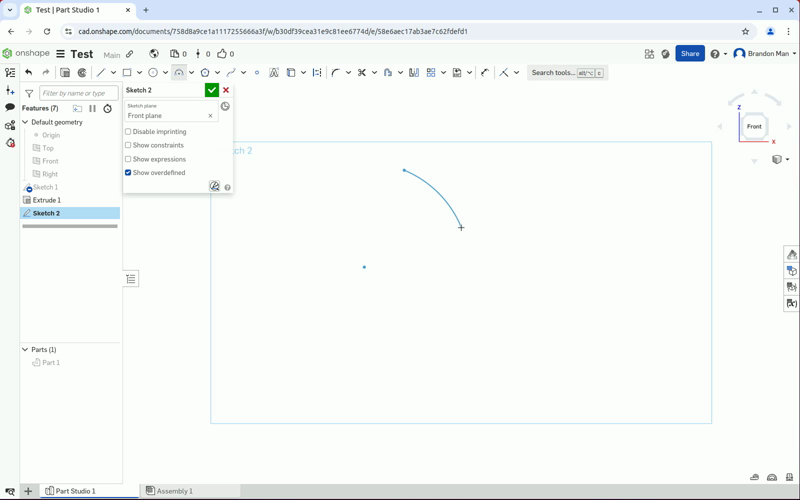
click(461, 227)
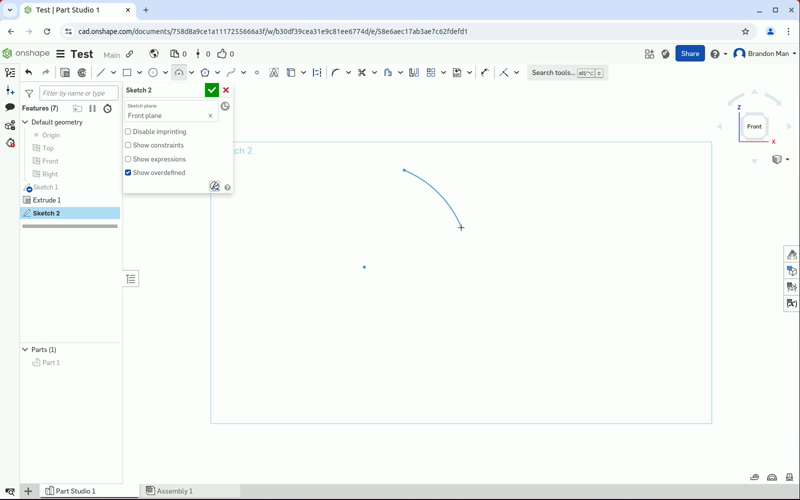
mouse_move(421, 210)
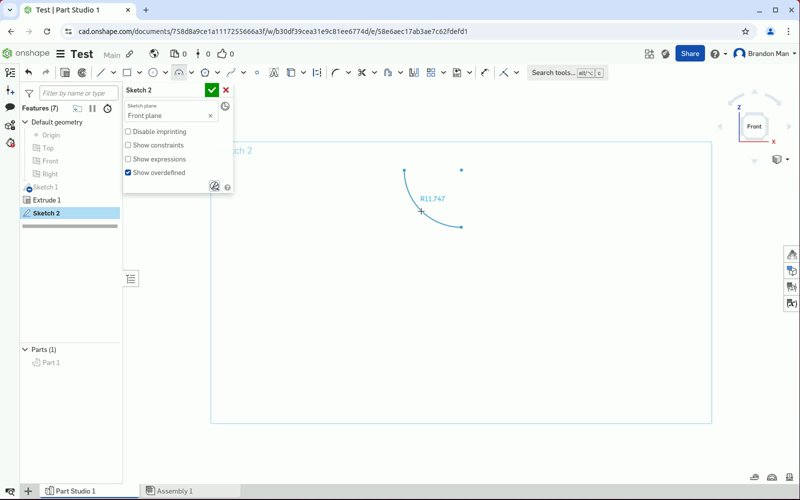
click(421, 210)
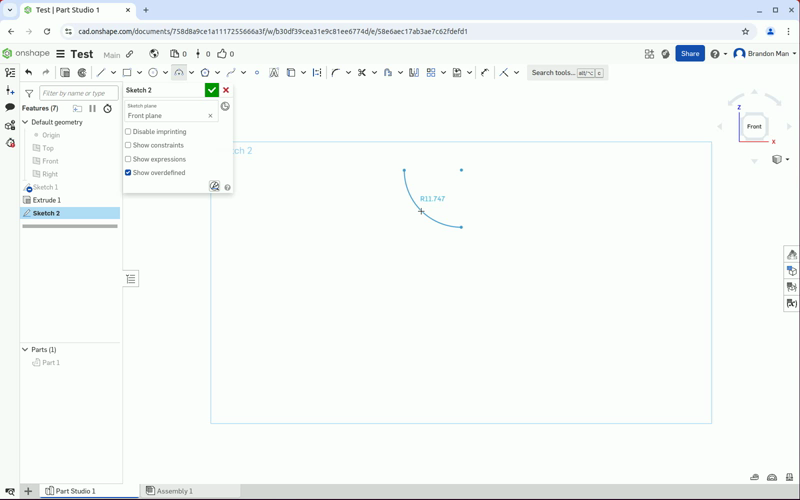
key_up(shift)
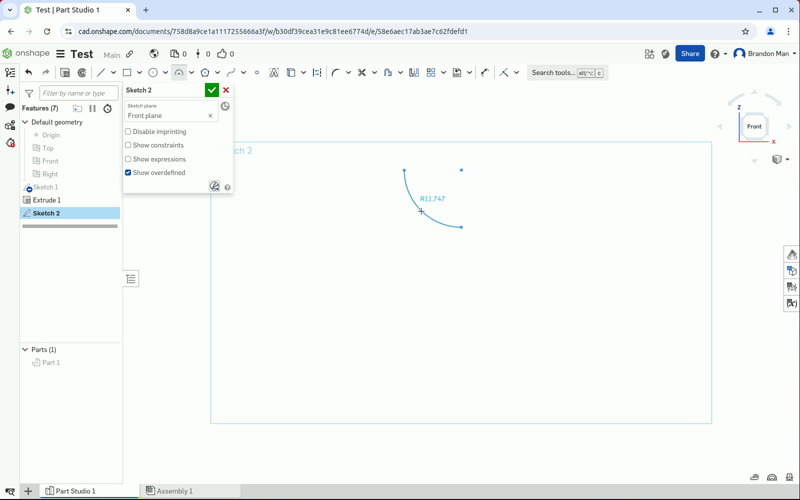
key(esc)
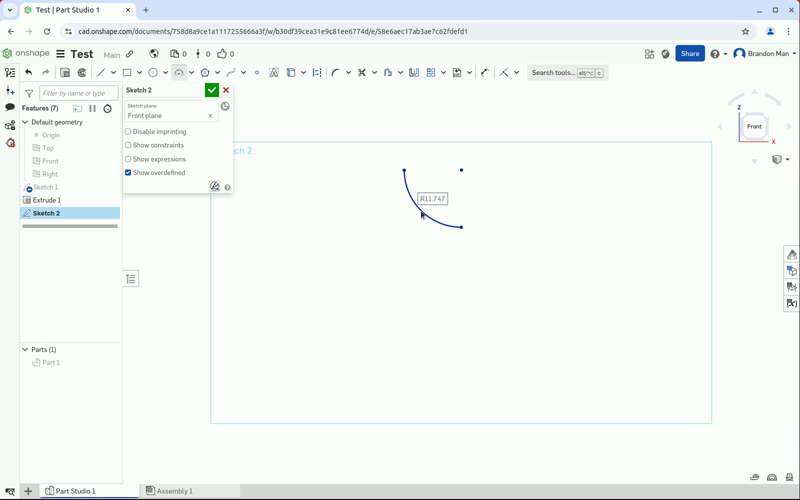
key(l)
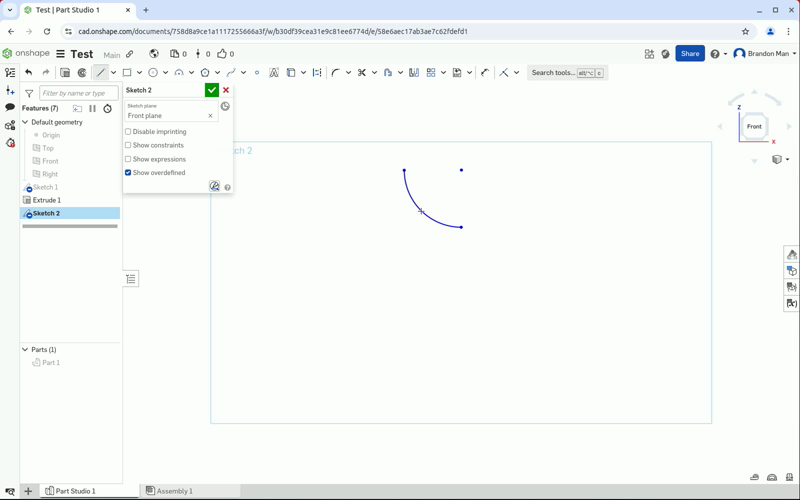
mouse_move(461, 227)
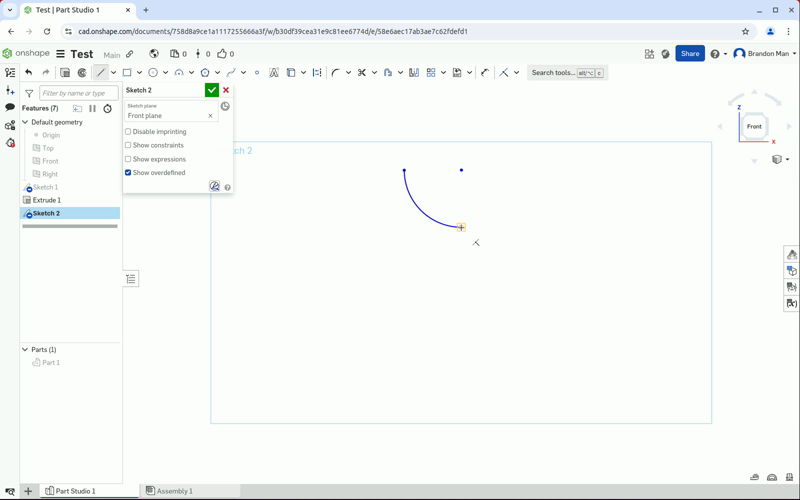
click(461, 227)
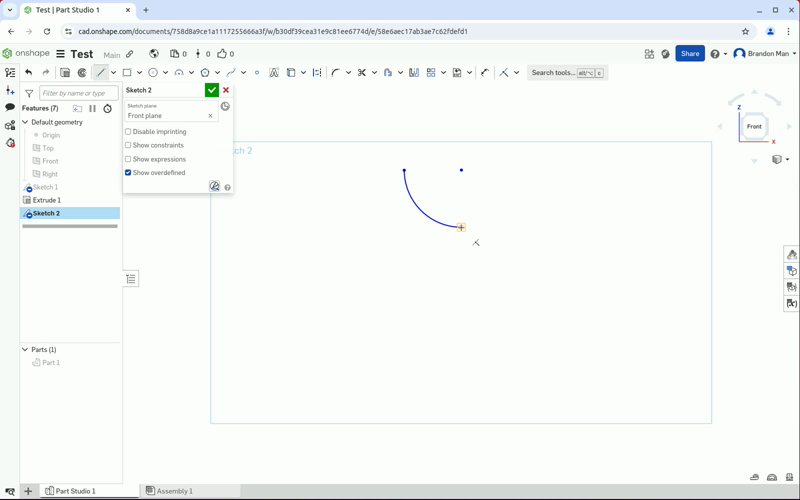
key_down(shift)
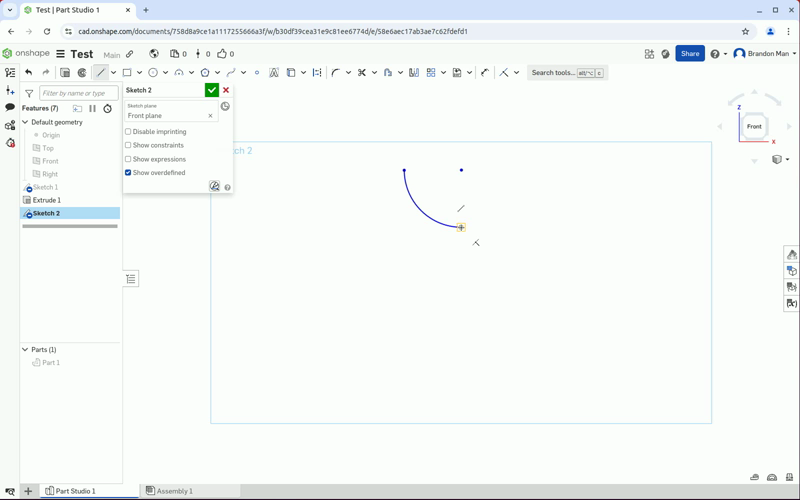
mouse_move(491, 227)
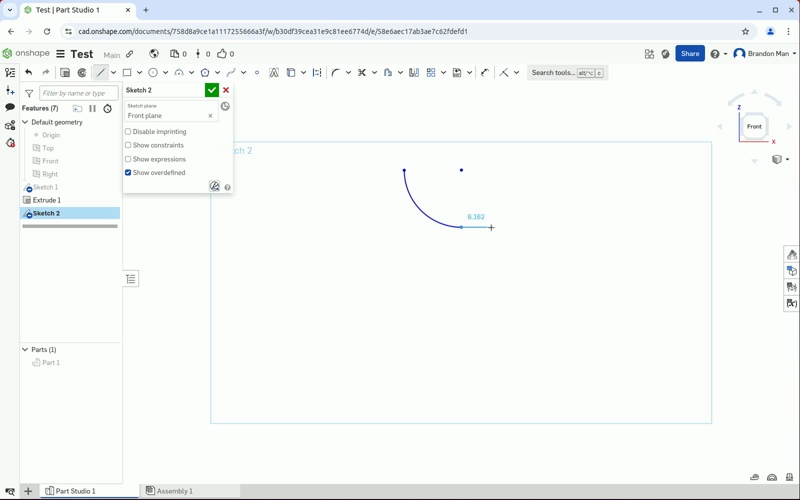
mouse_move(461, 170)
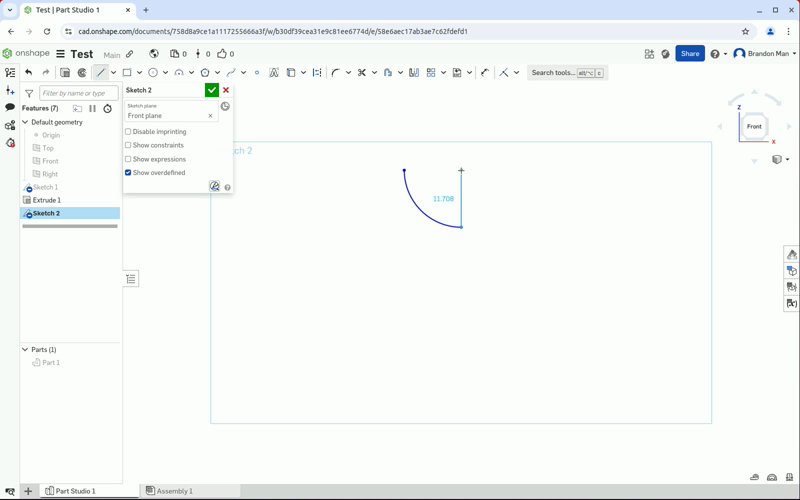
click(461, 170)
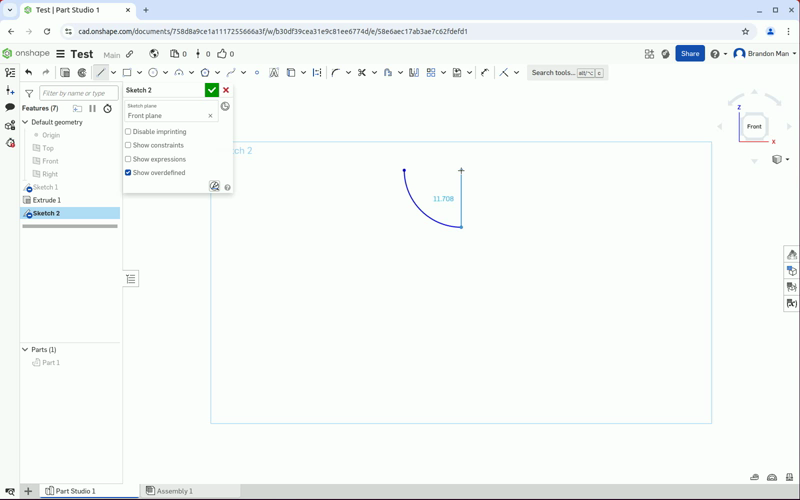
key_up(shift)
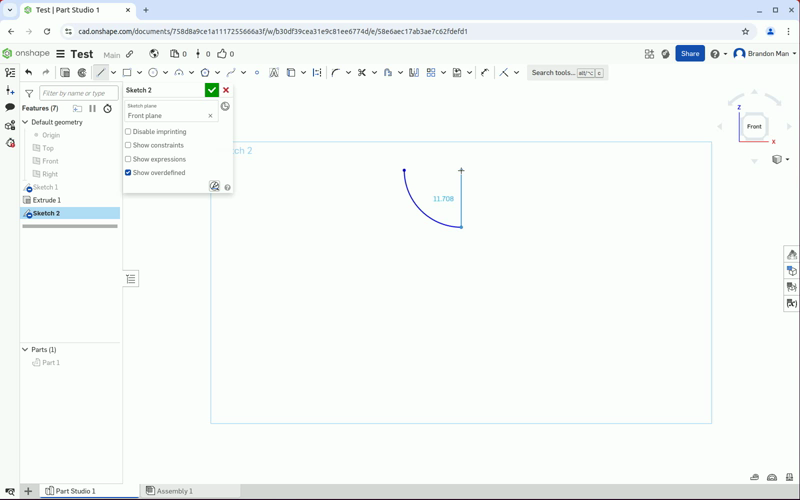
mouse_move(491, 170)
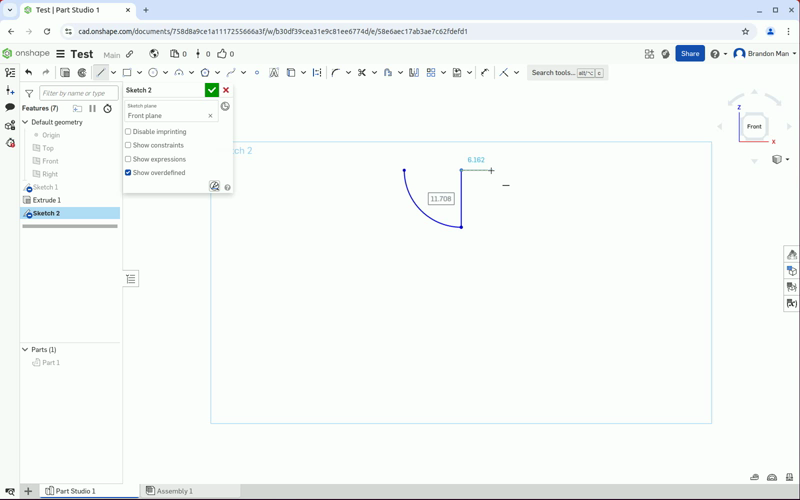
key_down(shift)
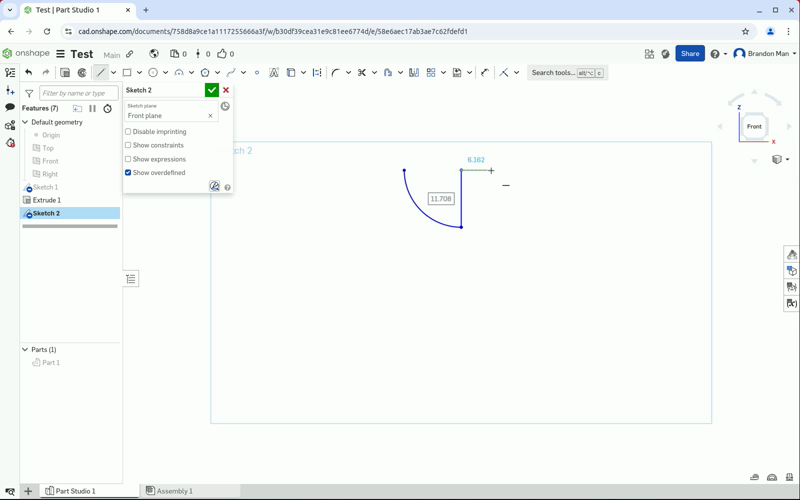
mouse_move(404, 170)
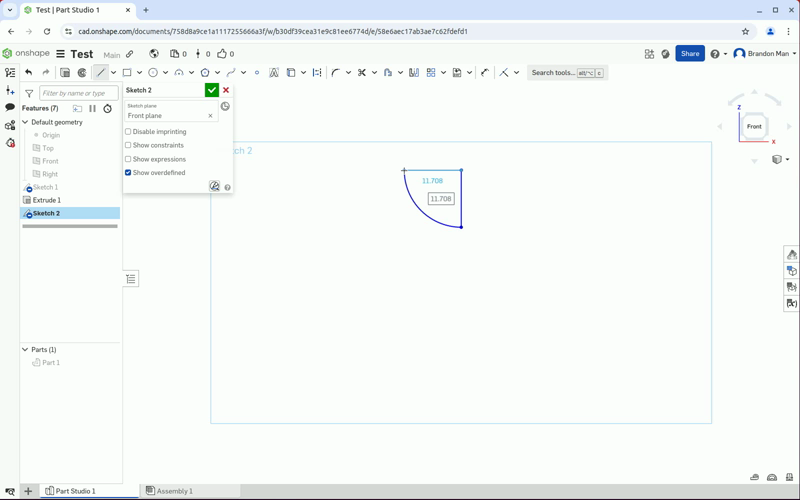
key_up(shift)
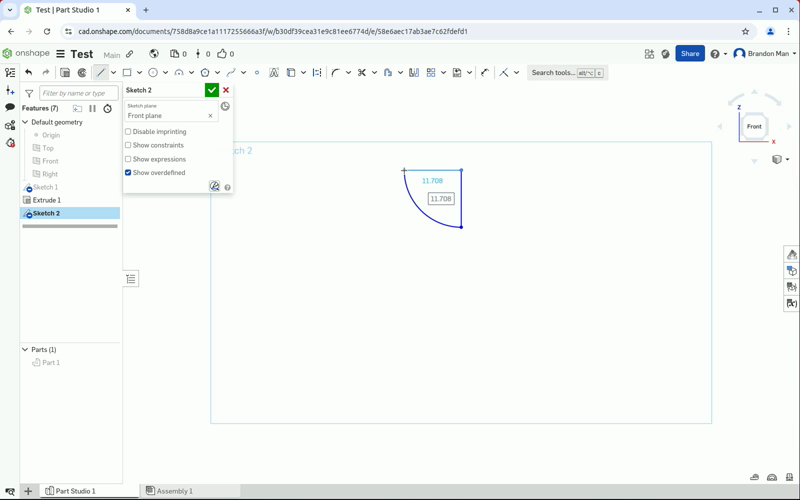
click(404, 170)
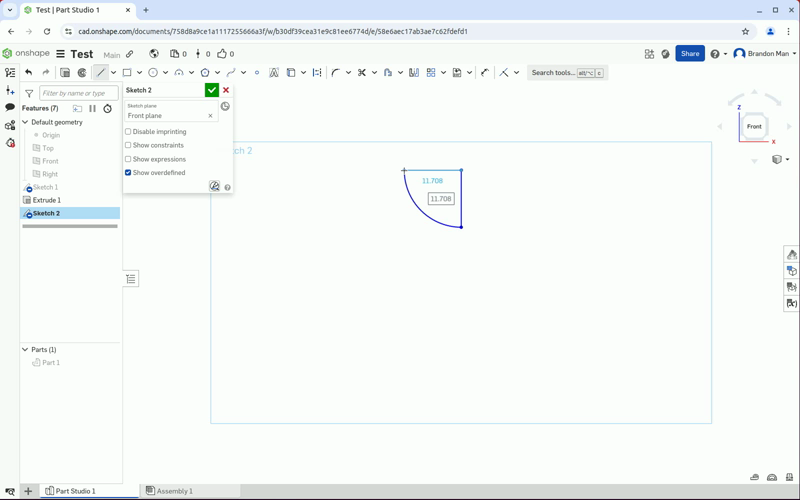
key(esc)
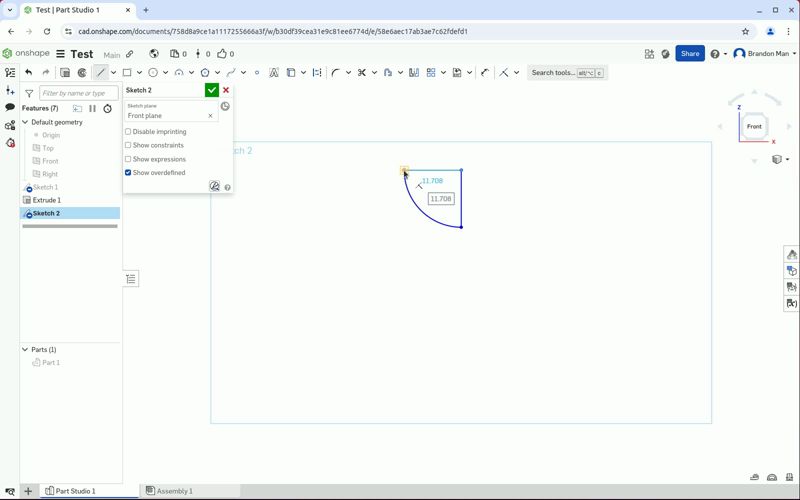
mouse_move(451, 218)
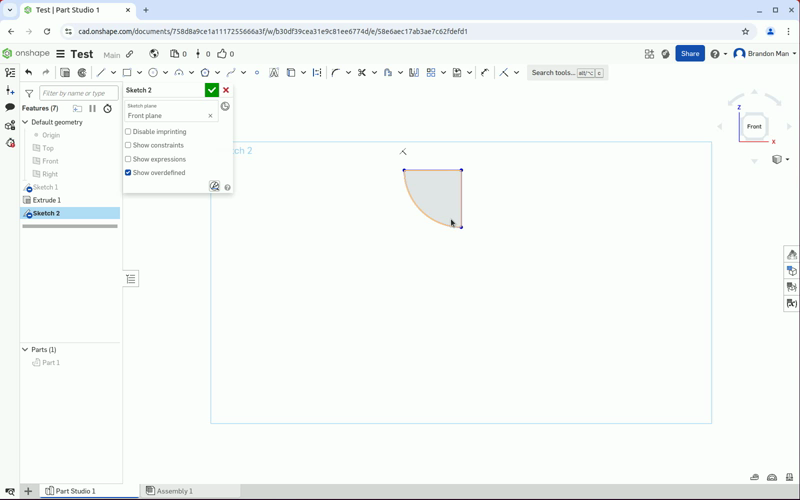
scroll(6)
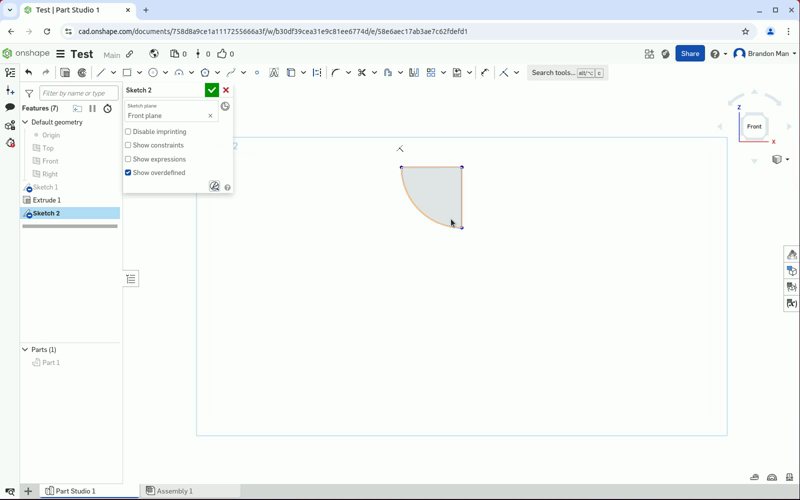
scroll(6)
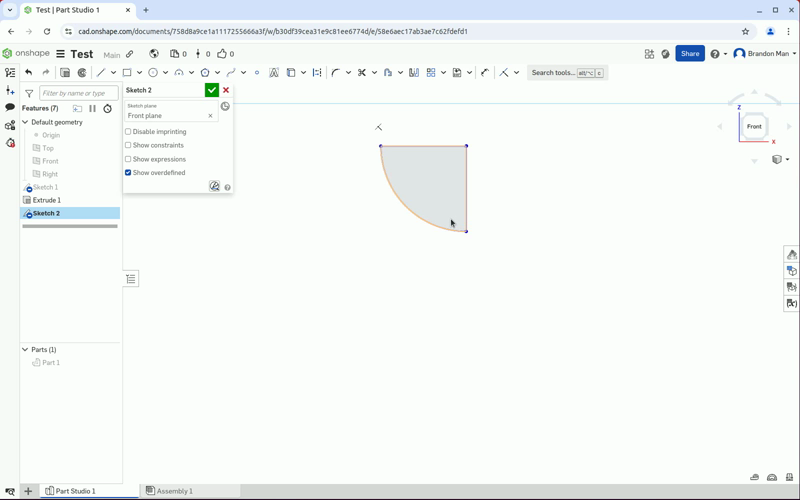
scroll(6)
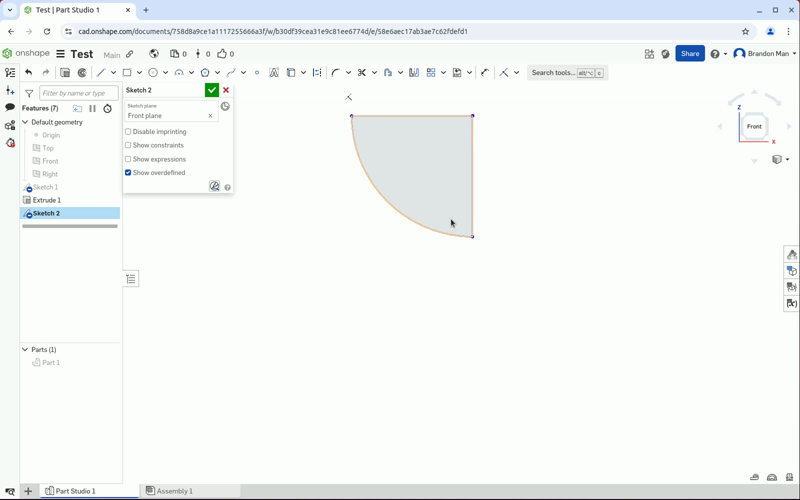
scroll(6)
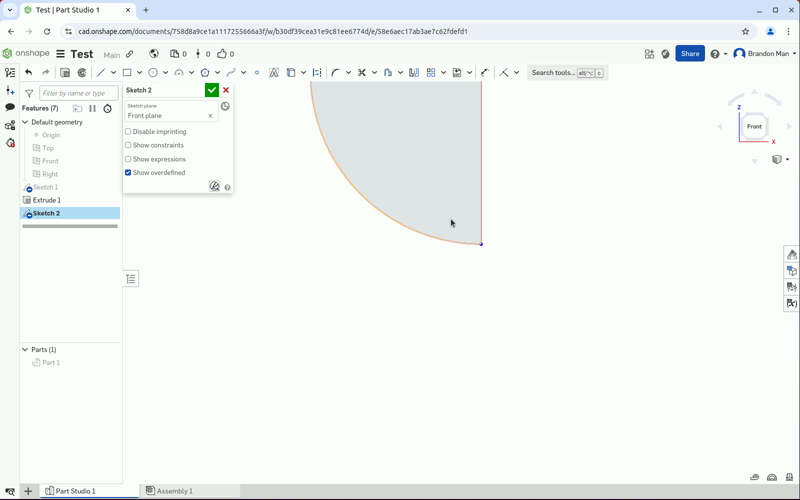
scroll(6)
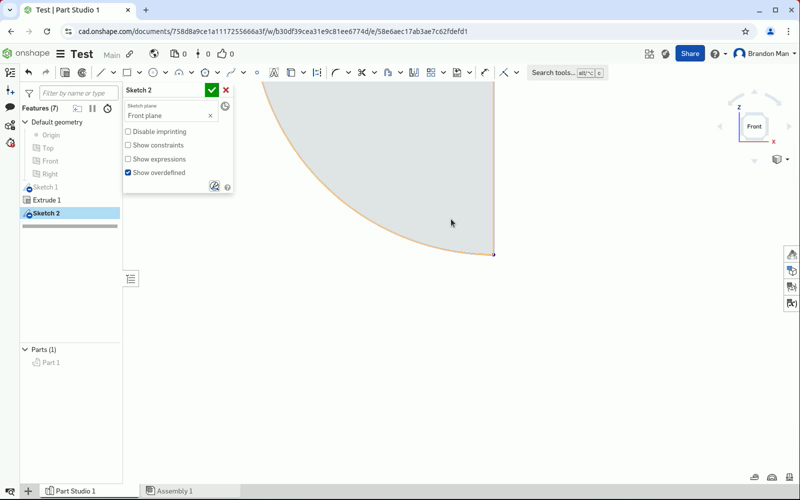
scroll(6)
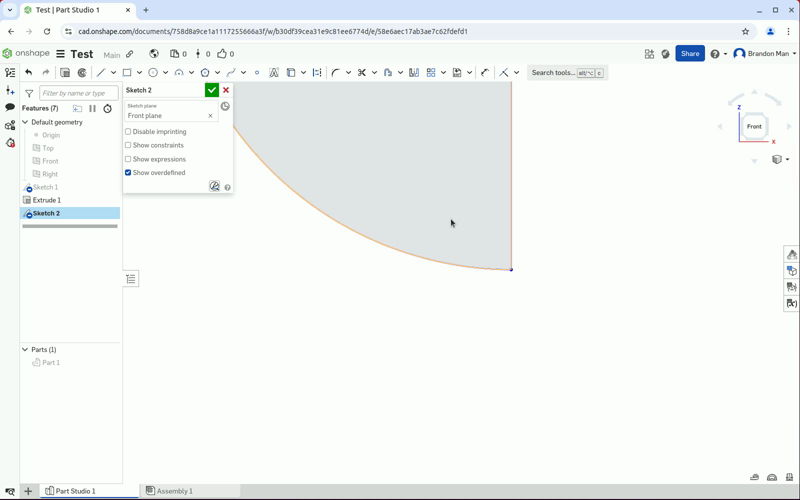
scroll(6)
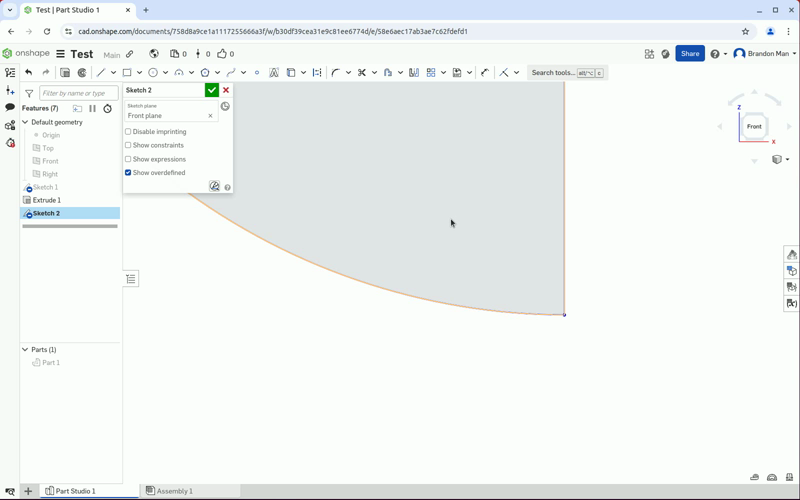
click(451, 218)
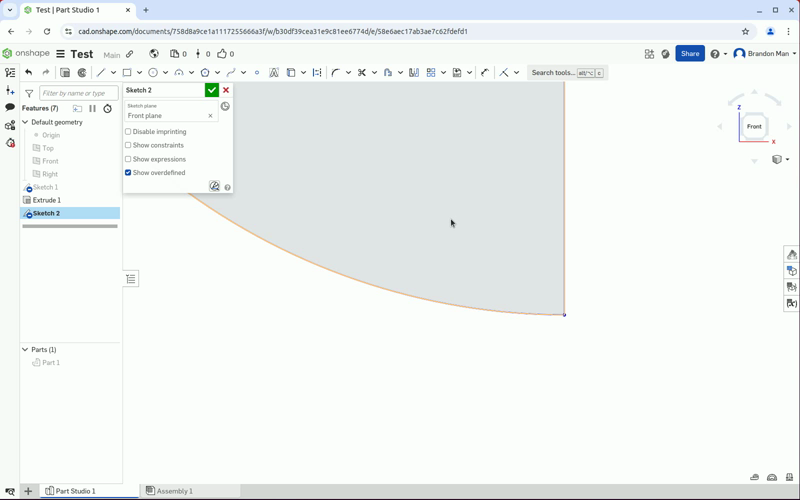
scroll(-6)
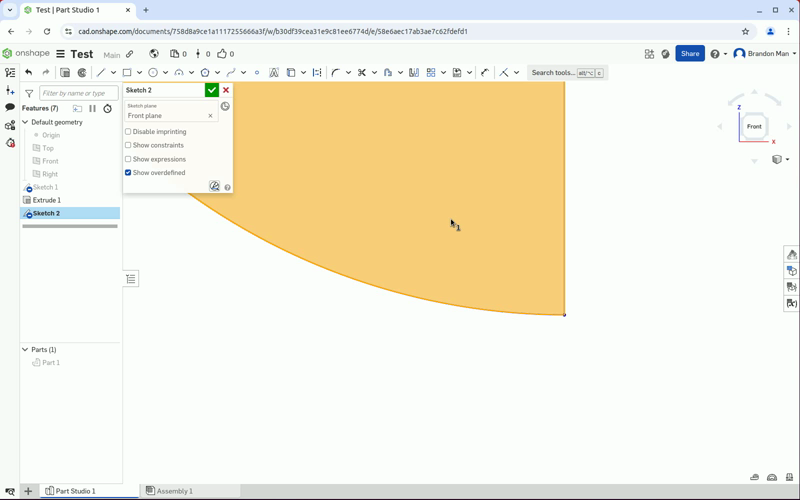
scroll(-6)
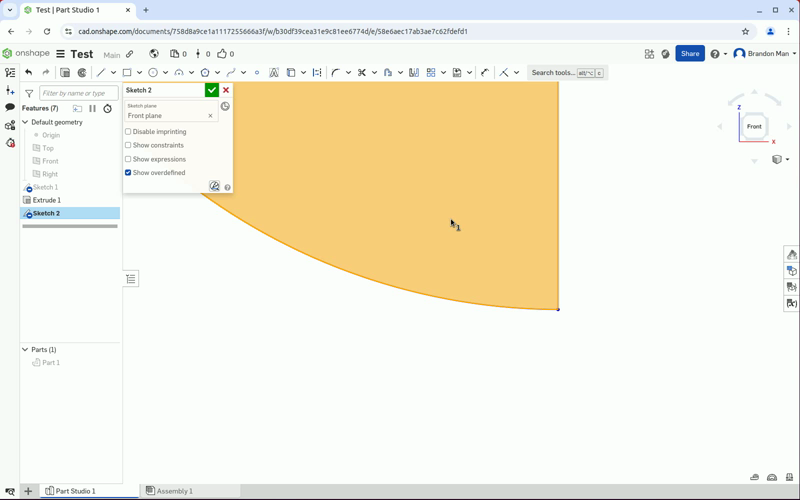
scroll(-6)
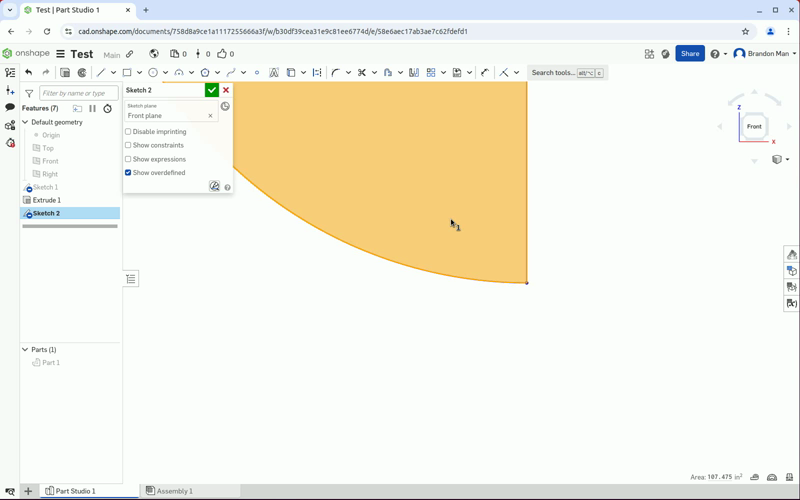
scroll(-6)
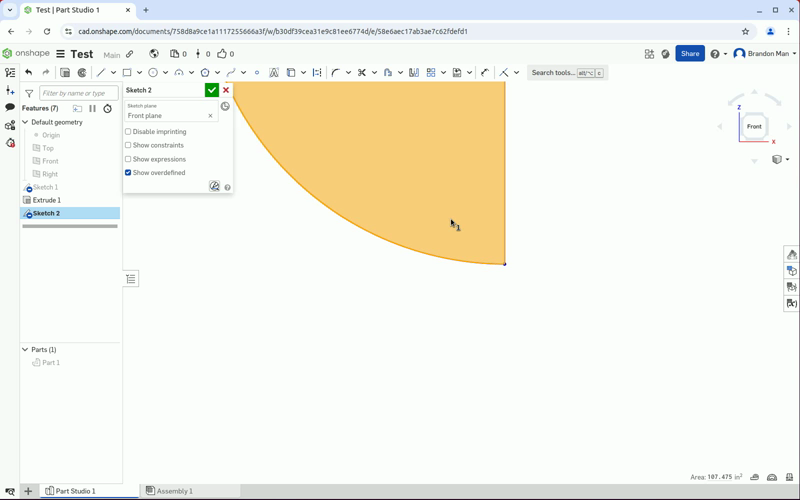
scroll(-6)
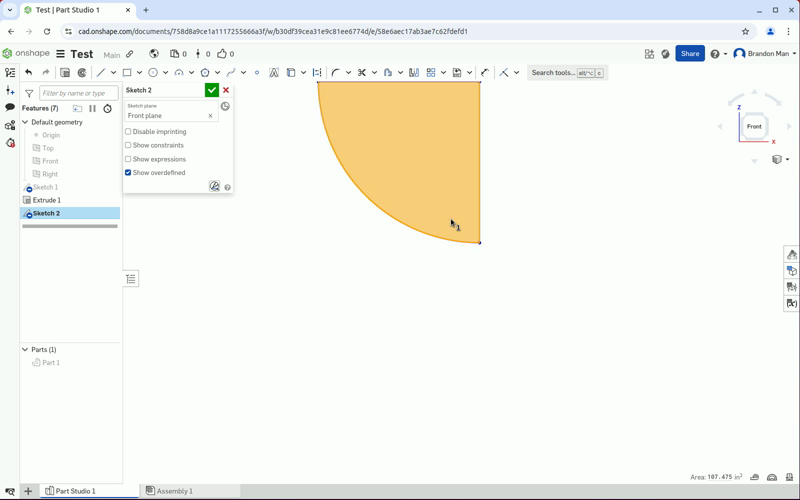
scroll(-6)
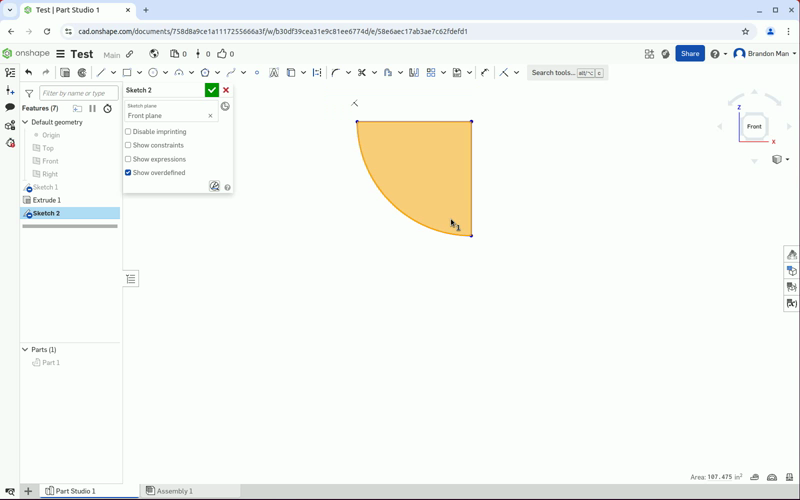
scroll(-6)
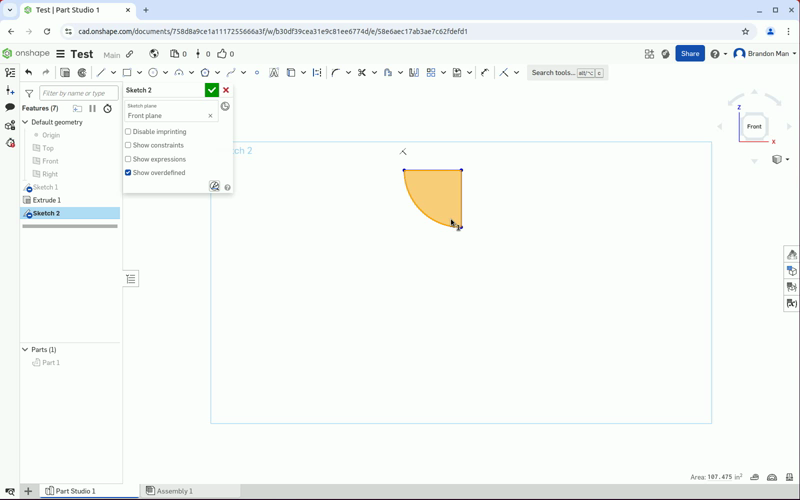
mouse_move(73, 352)
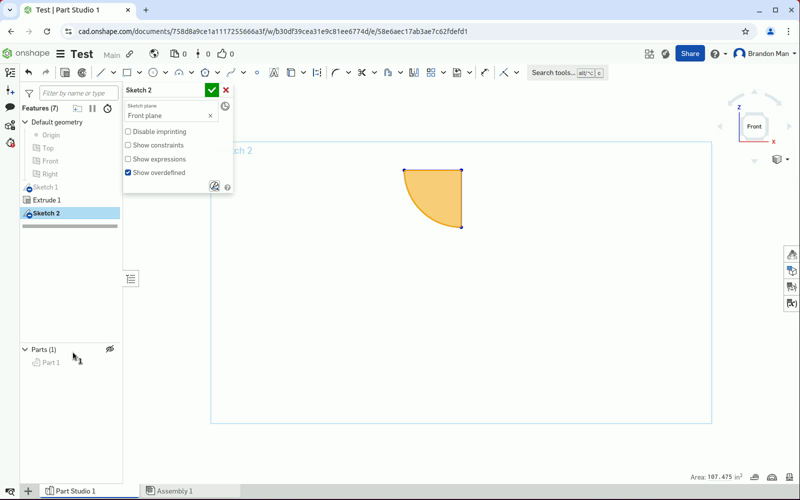
key(shift+y)
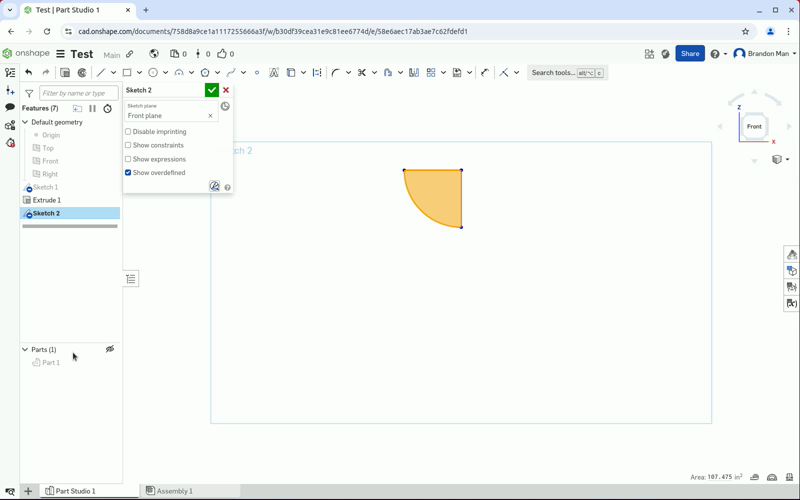
key(shift+e)
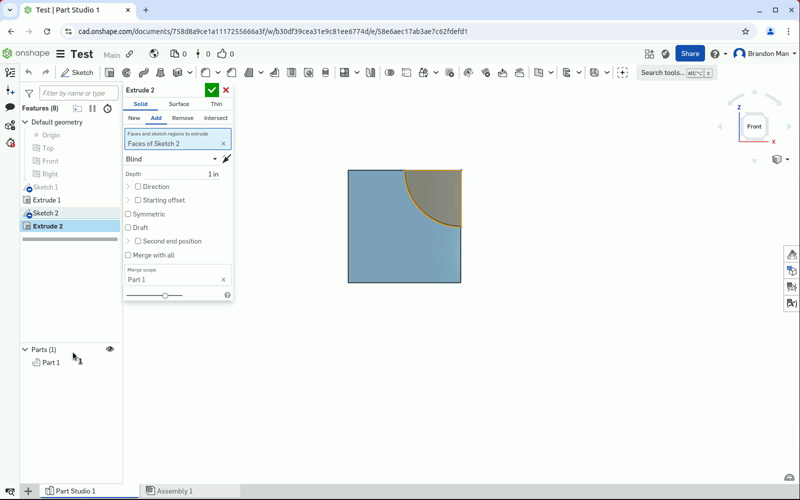
mouse_move(143, 106)
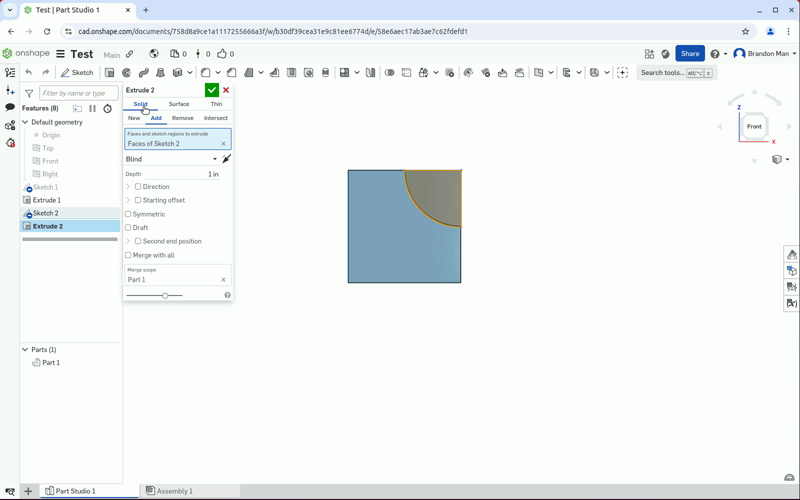
click(143, 106)
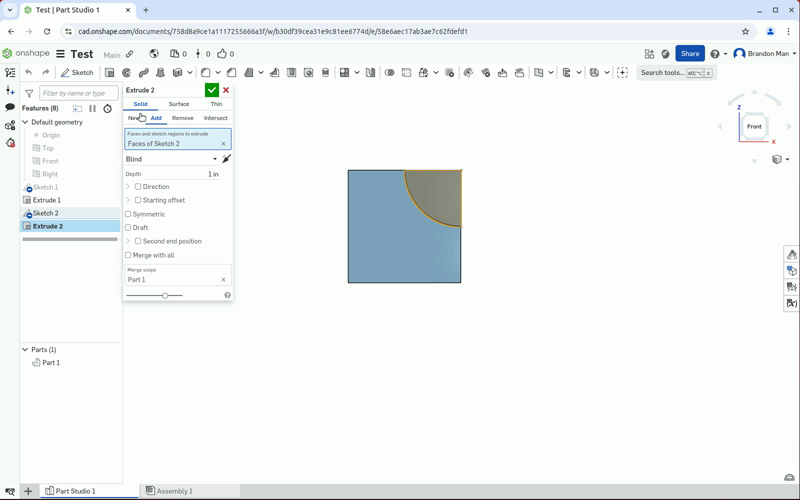
mouse_move(137, 120)
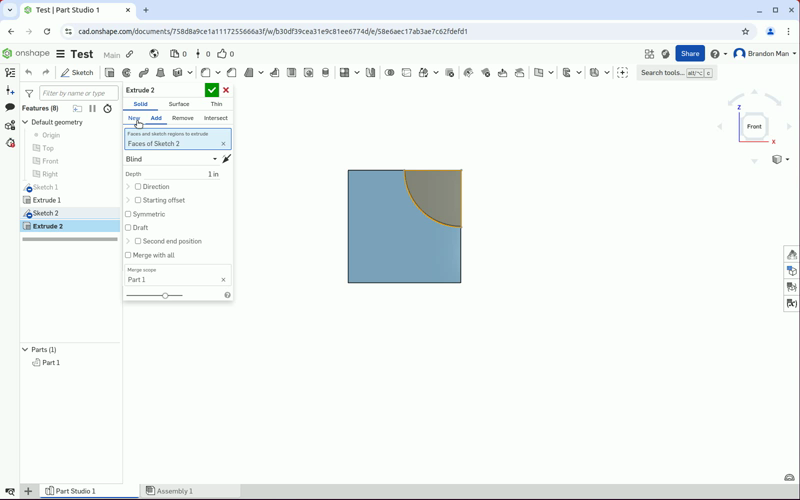
click(137, 120)
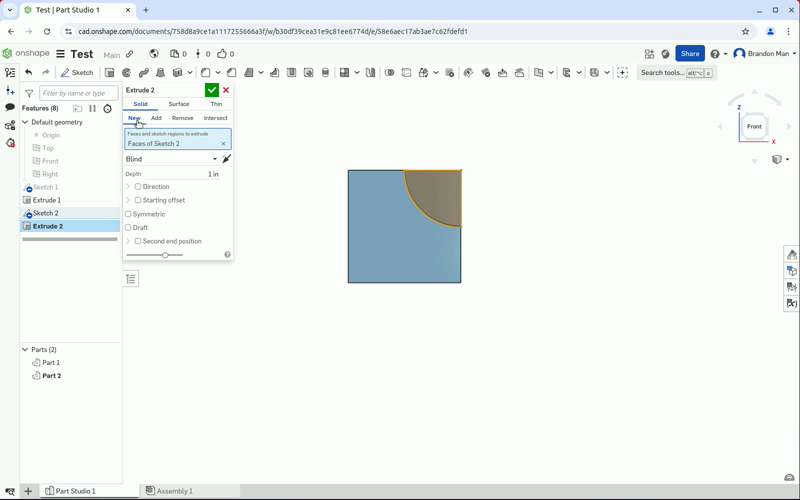
key(tab, 4)
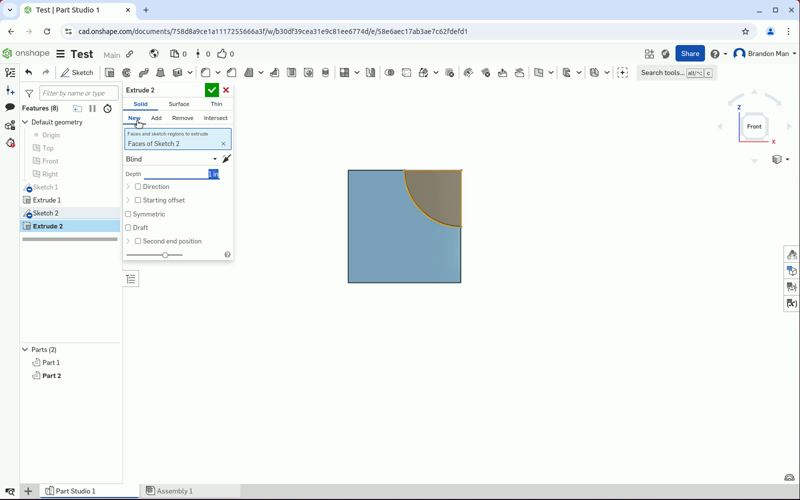
text(23.108)
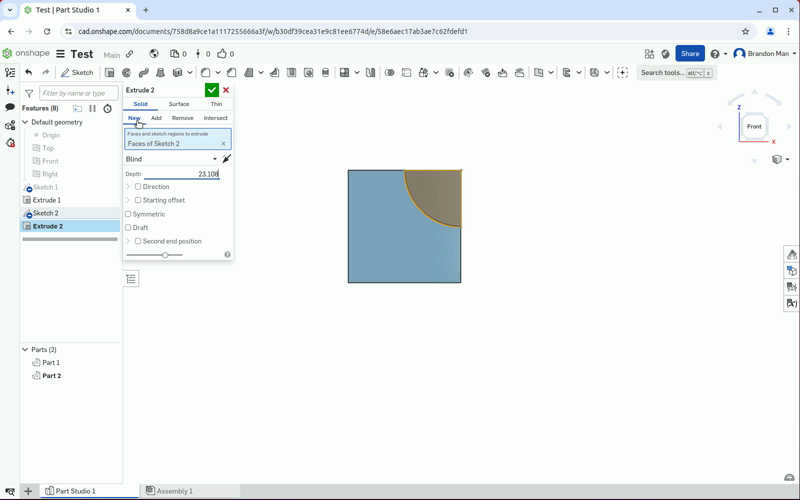
key(enter)
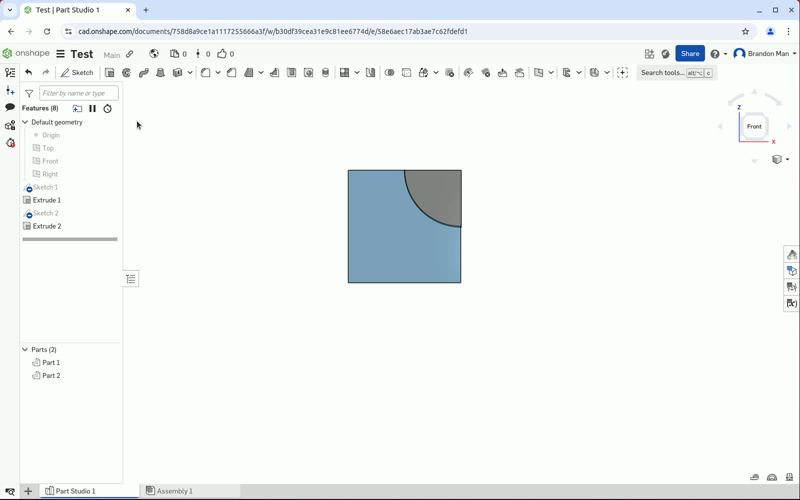
key(shift+h)
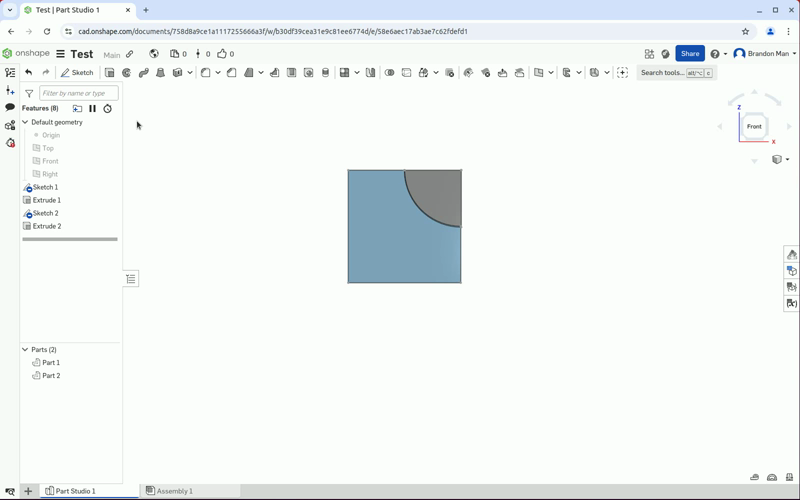
key(shift+h)
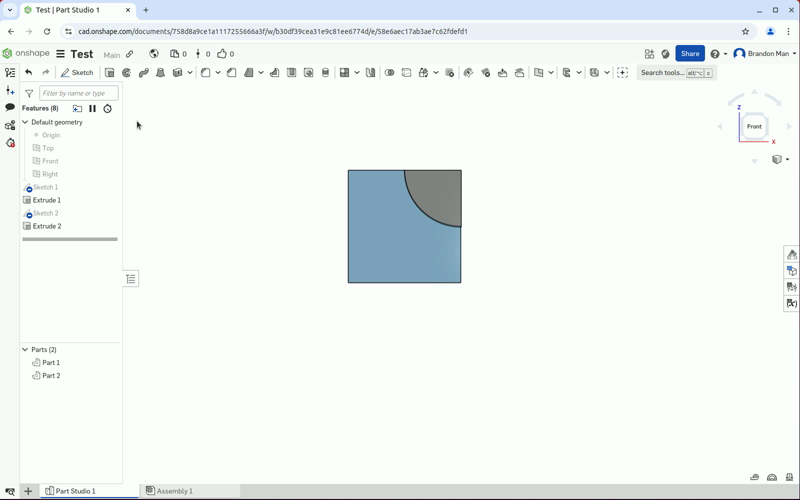
mouse_move(73, 189)
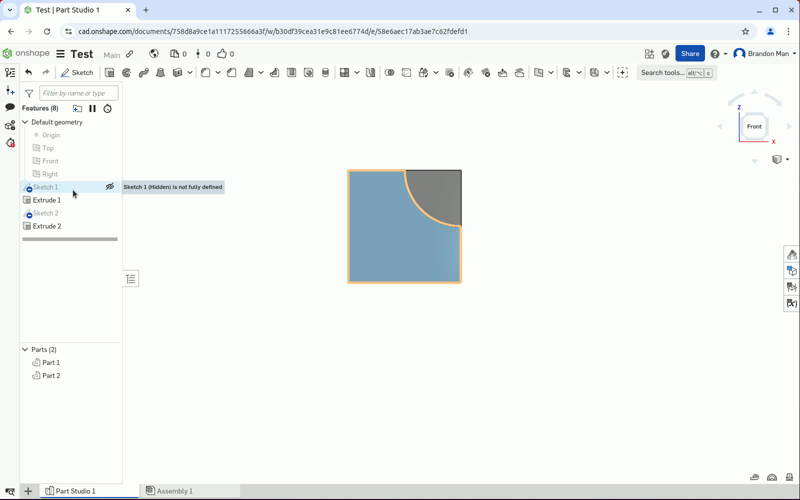
click(73, 189)
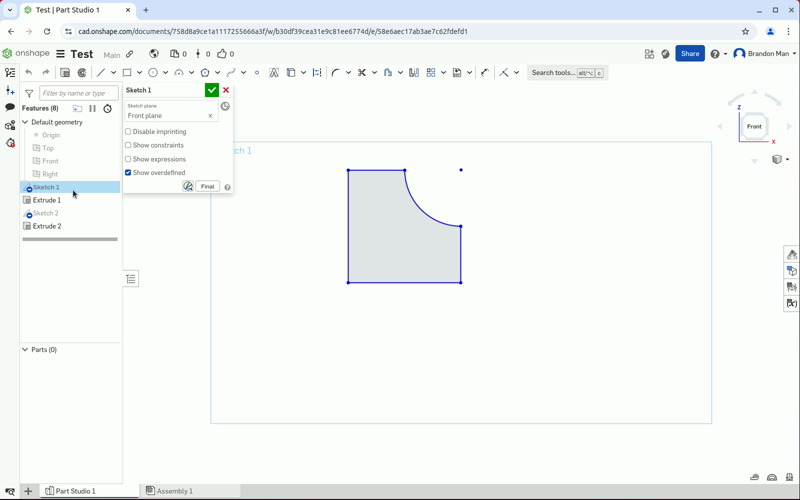
mouse_move(229, 92)
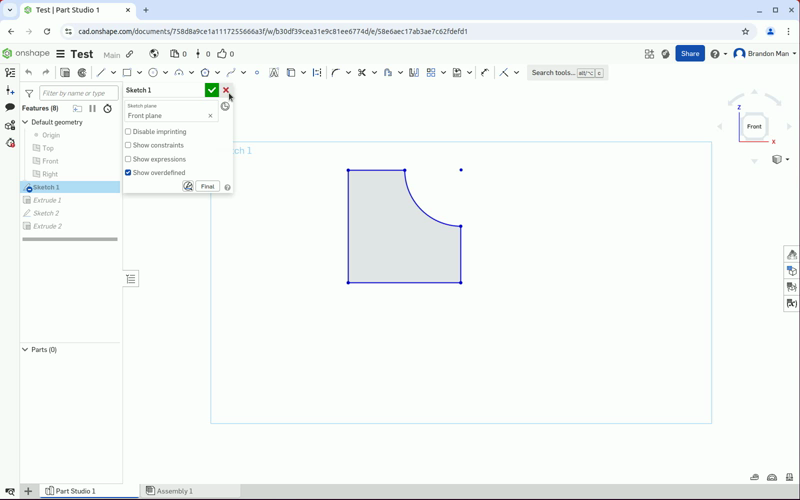
click(229, 92)
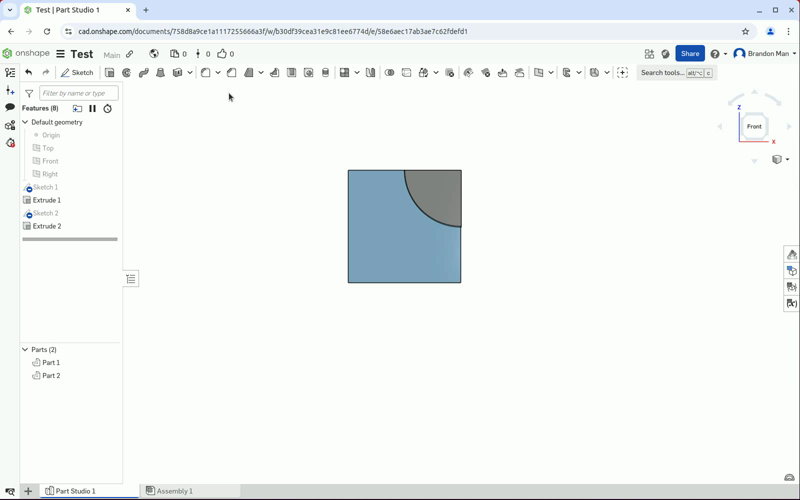
mouse_move(541, 75)
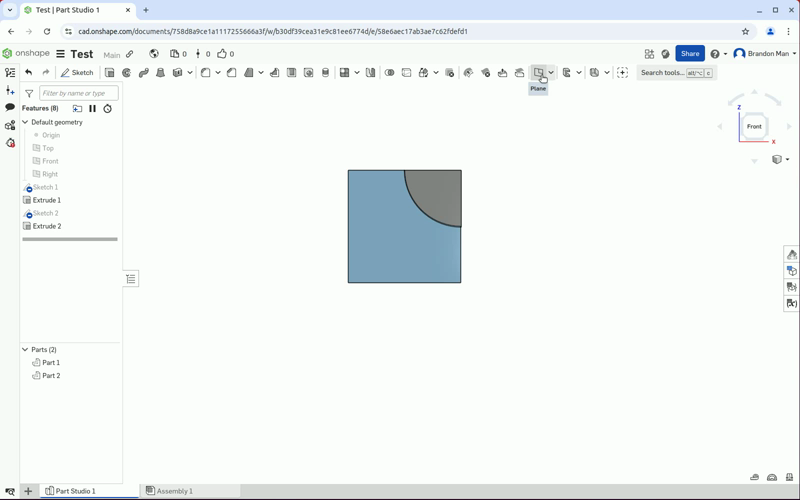
click(541, 75)
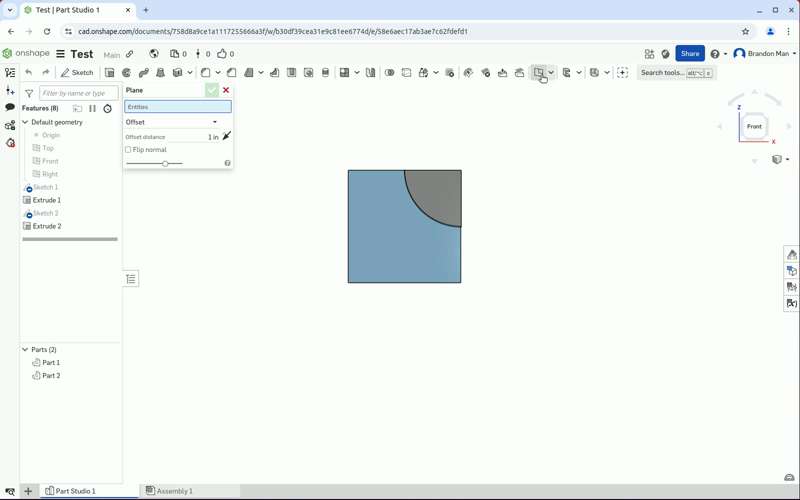
mouse_move(73, 163)
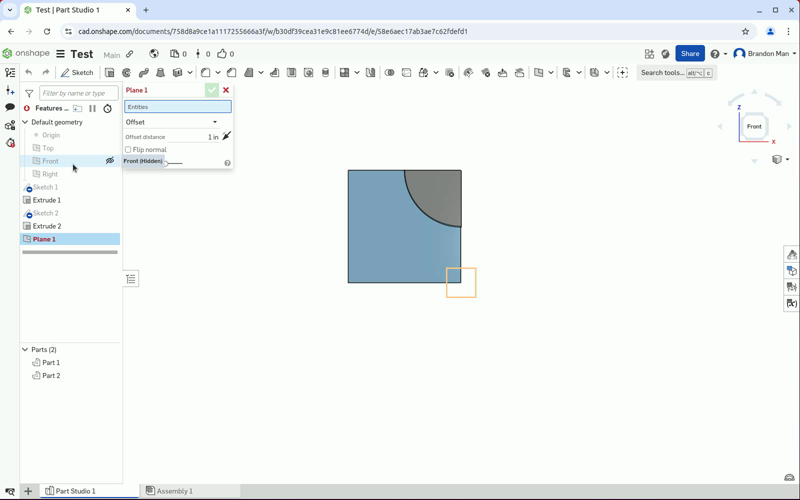
click(73, 163)
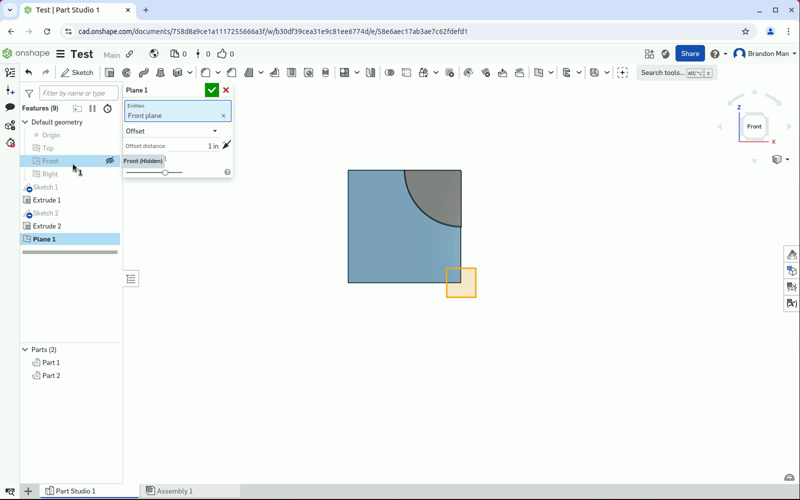
key(tab, 2)
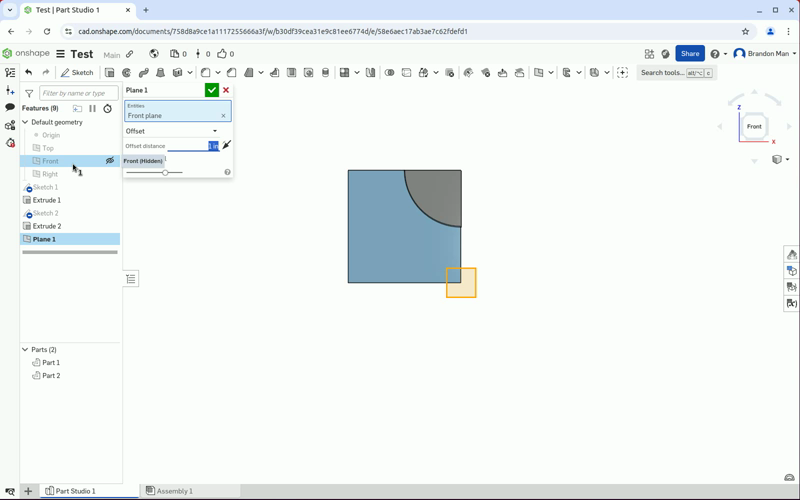
text(23.108)
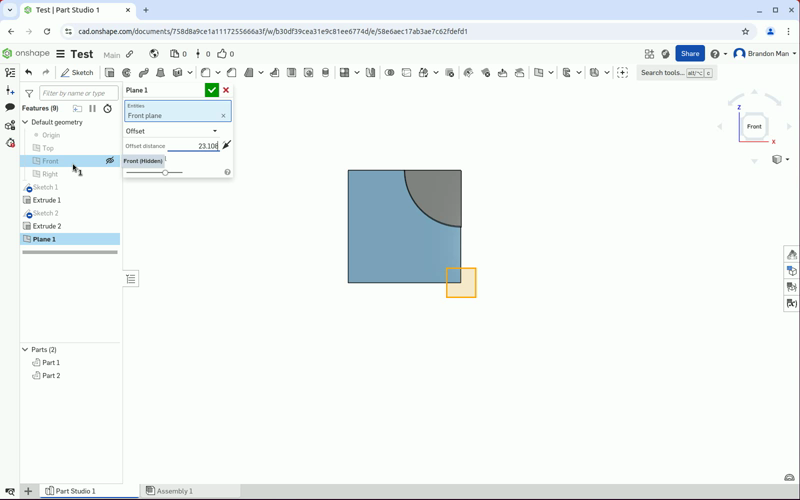
key(enter, 2)
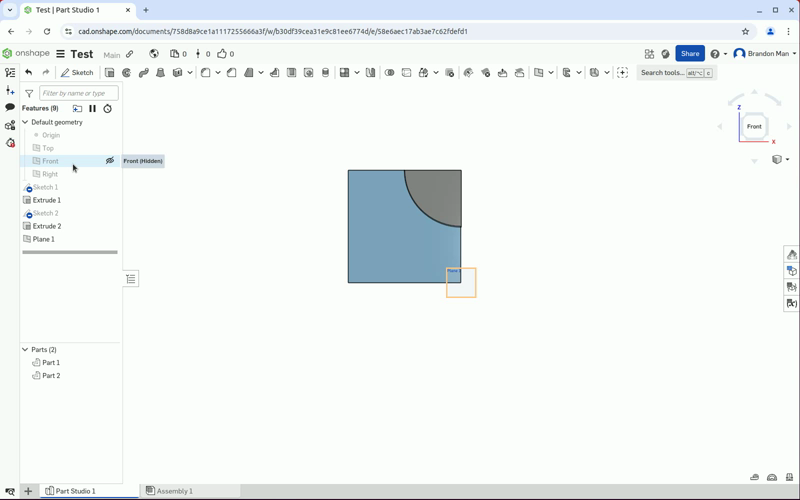
key(shift+s)
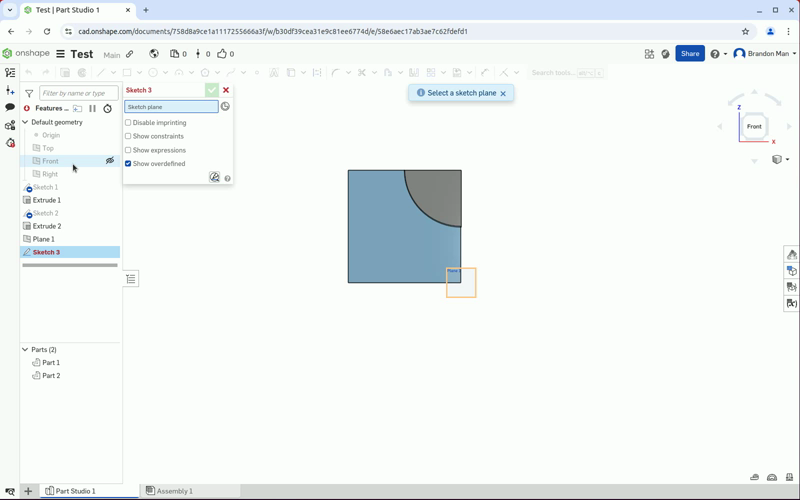
mouse_move(73, 241)
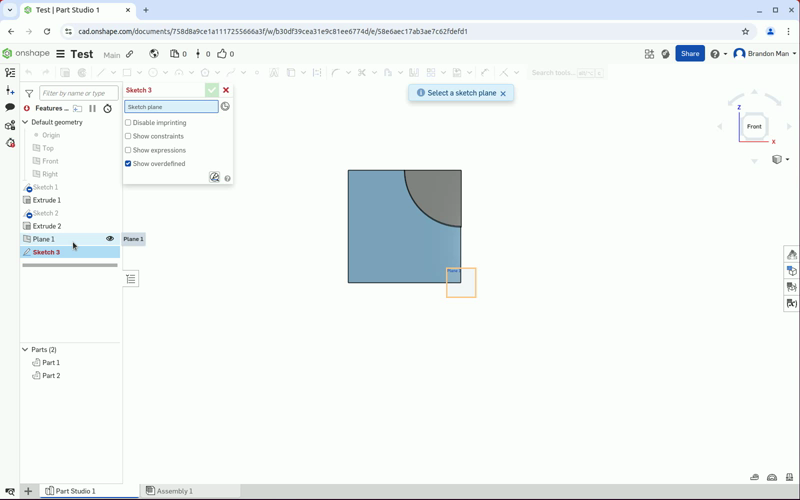
click(73, 241)
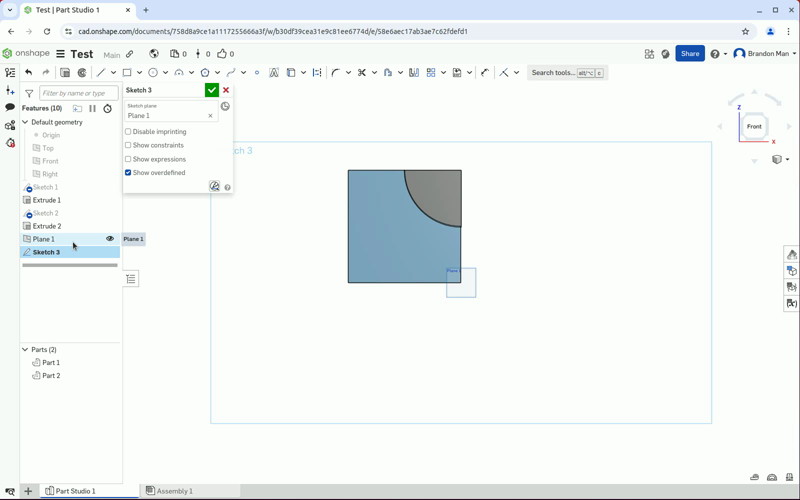
mouse_move(73, 352)
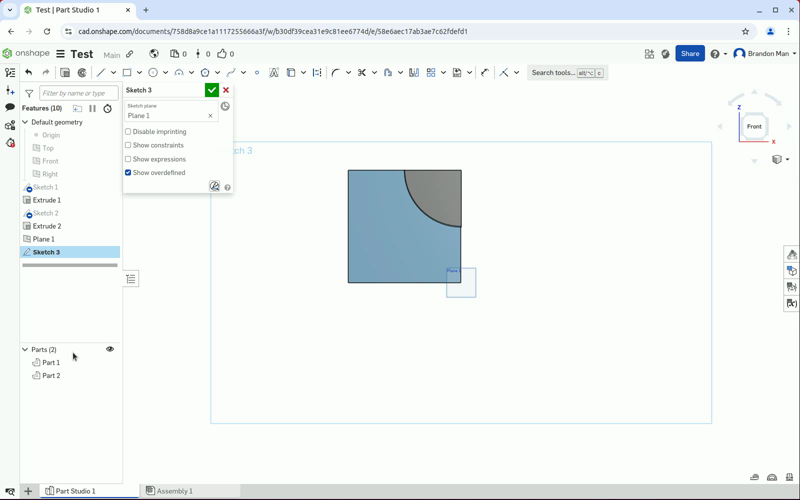
key(y)
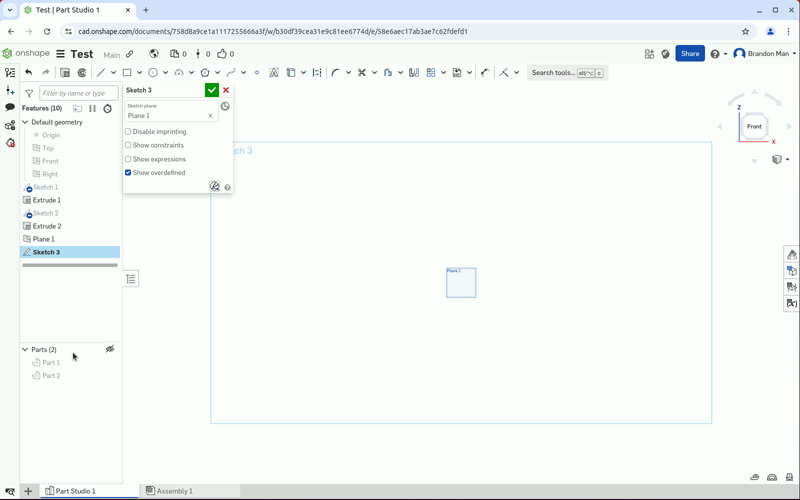
key(a)
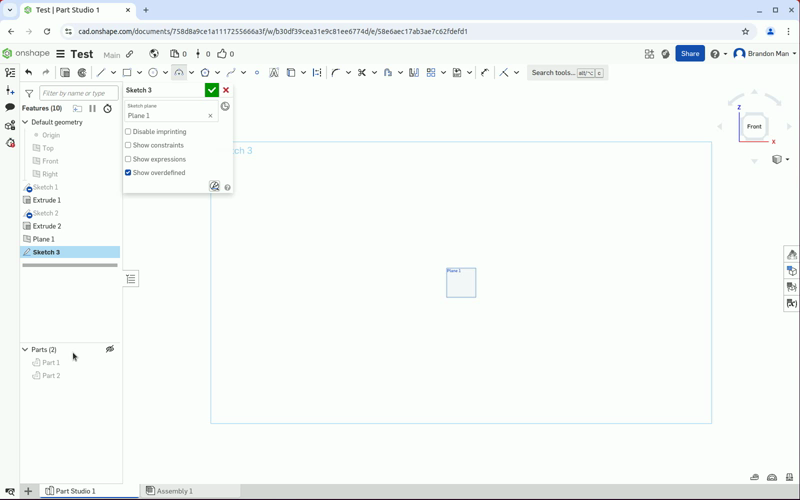
key_down(shift)
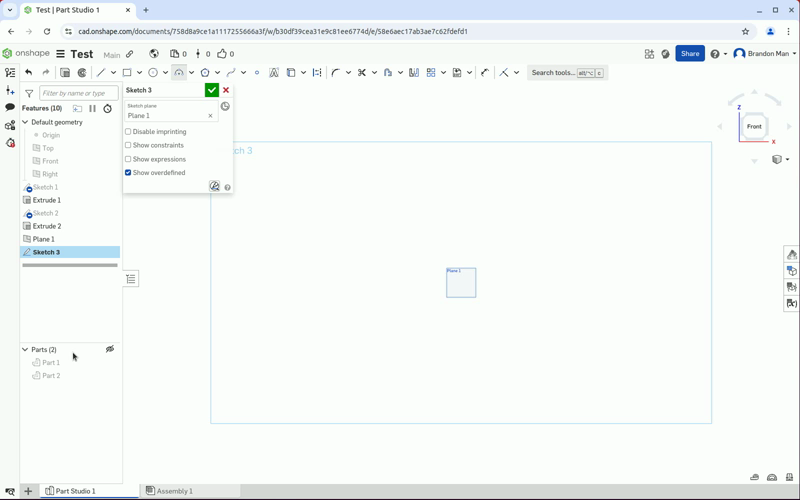
mouse_move(404, 170)
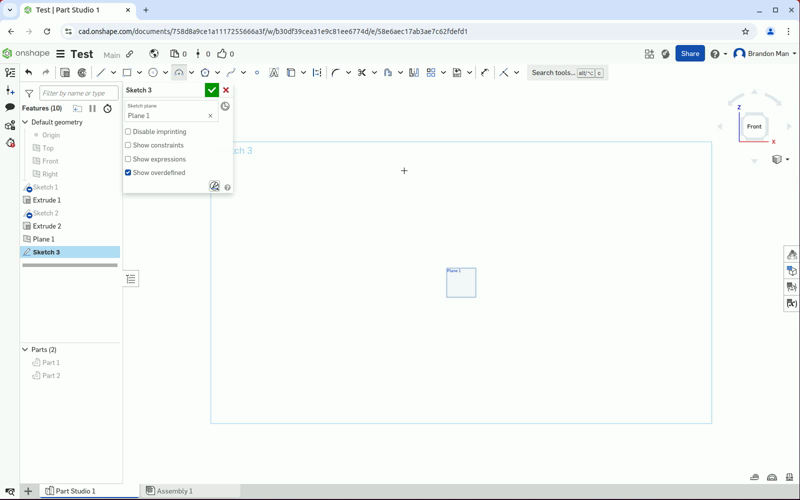
click(404, 170)
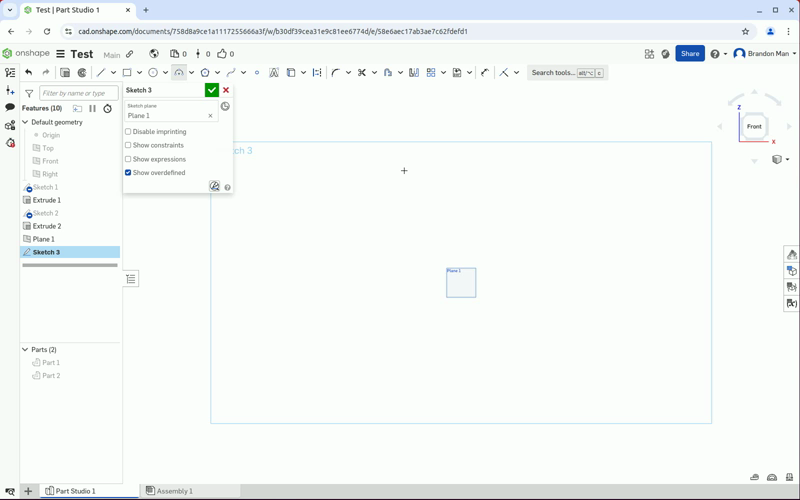
key_up(shift)
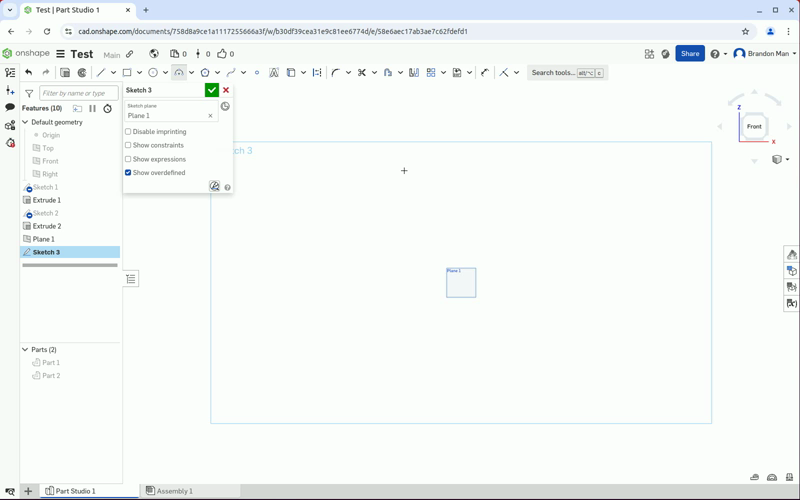
key_down(shift)
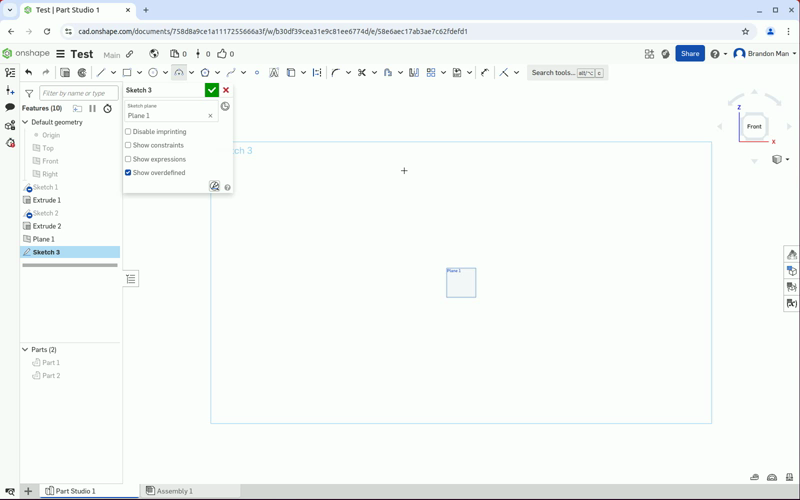
mouse_move(461, 227)
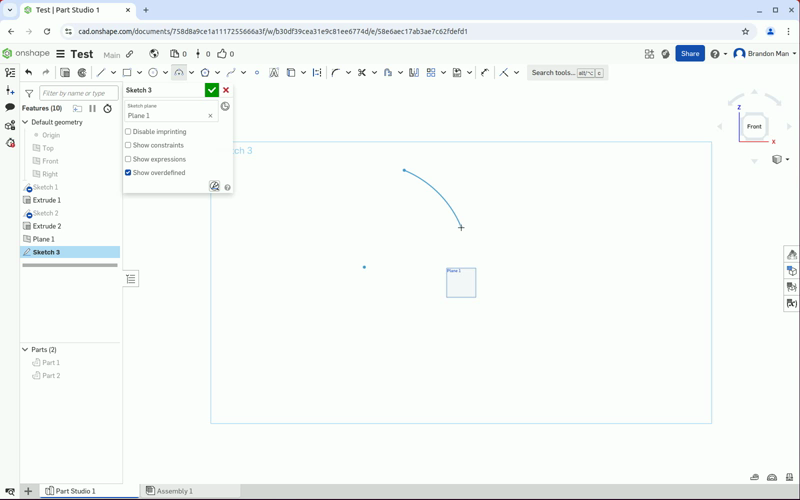
click(461, 227)
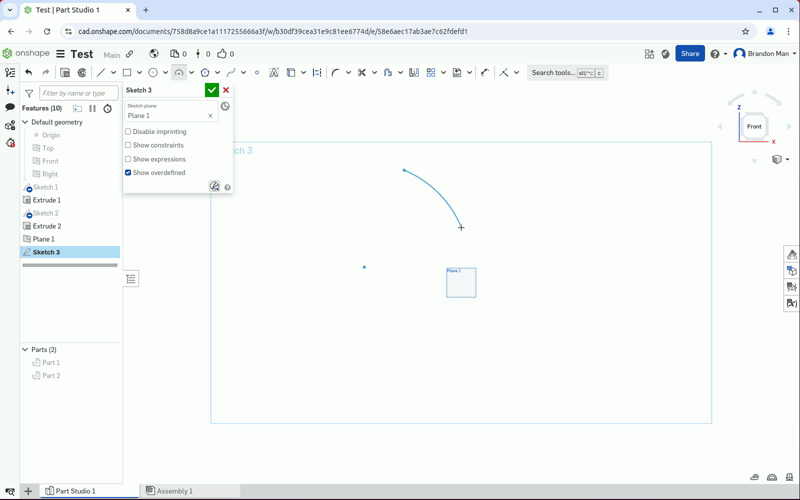
mouse_move(421, 210)
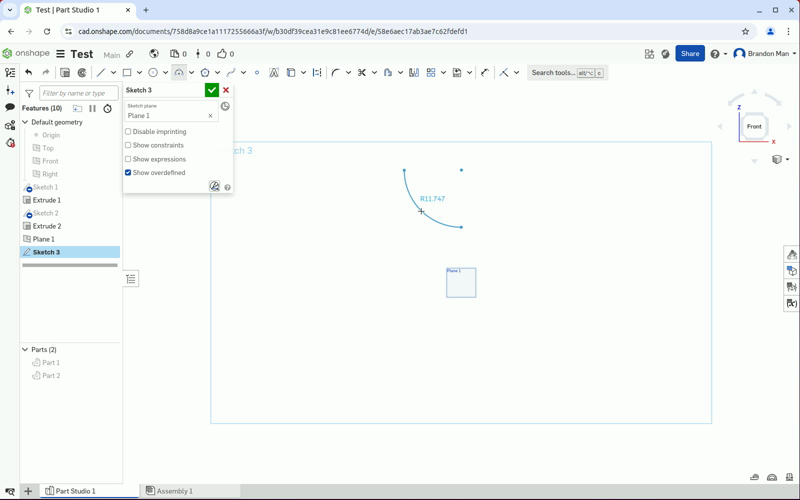
click(421, 210)
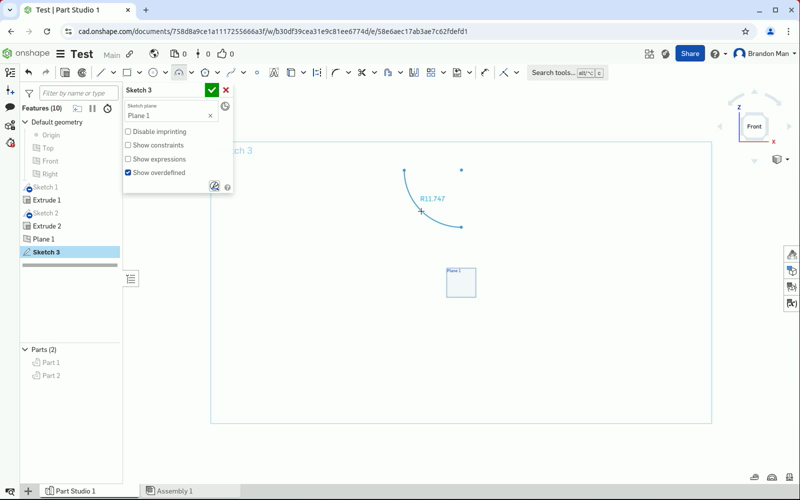
key_up(shift)
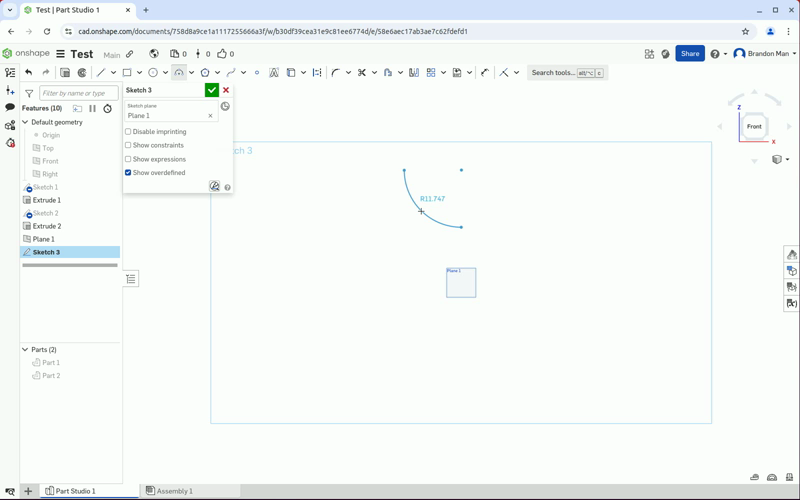
key(esc)
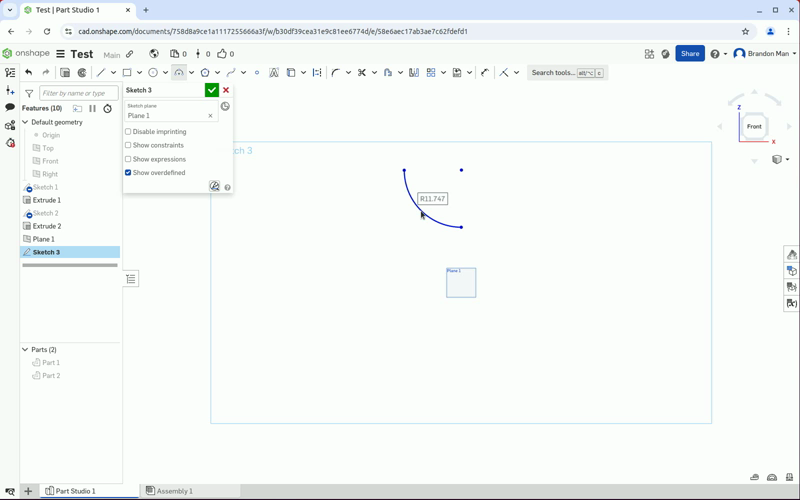
key(l)
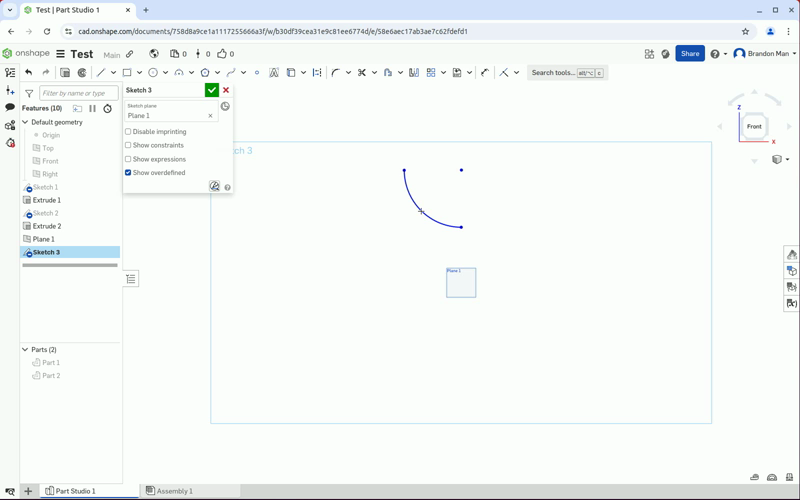
mouse_move(461, 227)
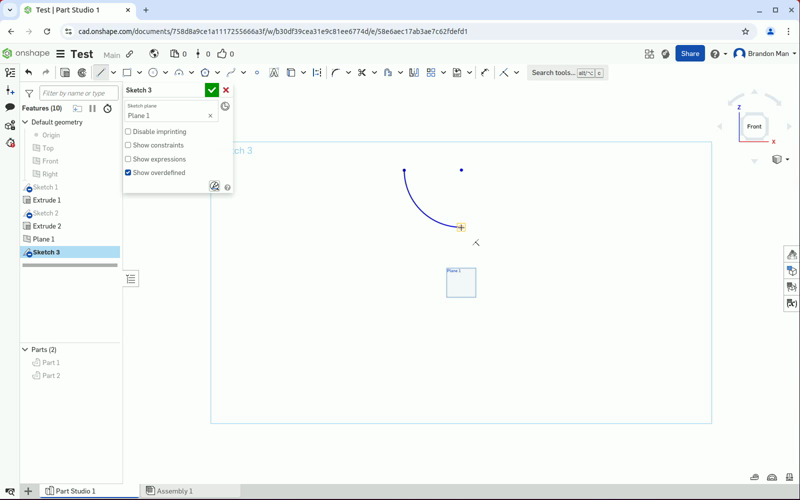
click(461, 227)
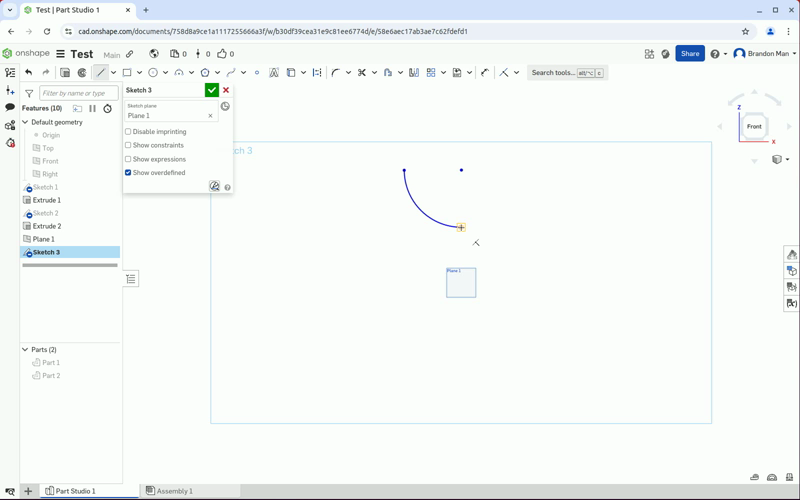
key_down(shift)
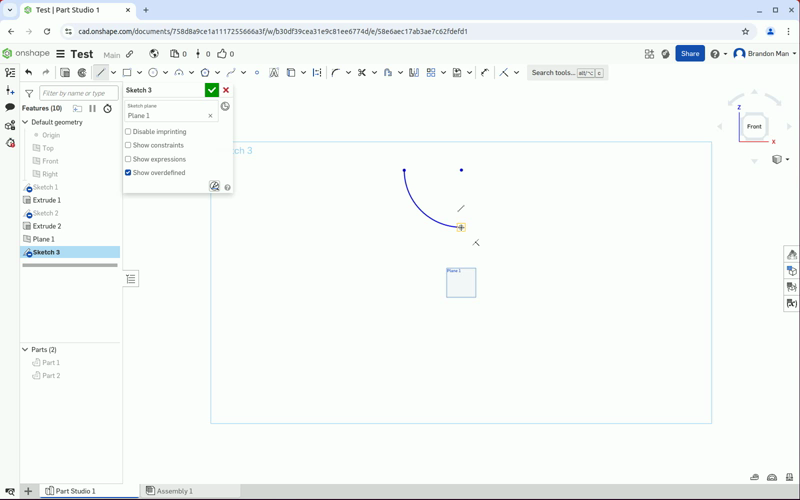
mouse_move(491, 227)
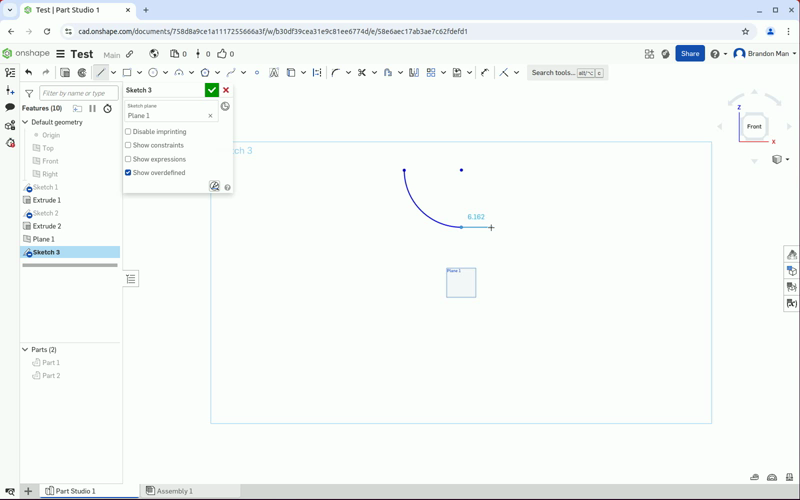
mouse_move(461, 170)
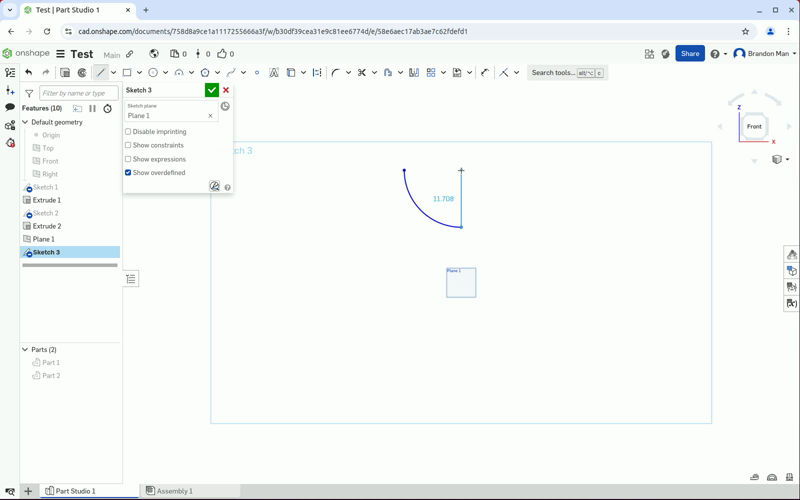
click(461, 170)
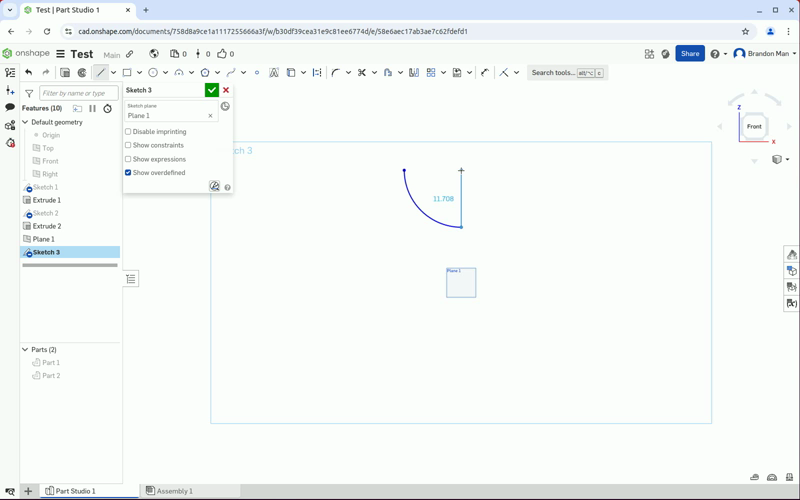
key_up(shift)
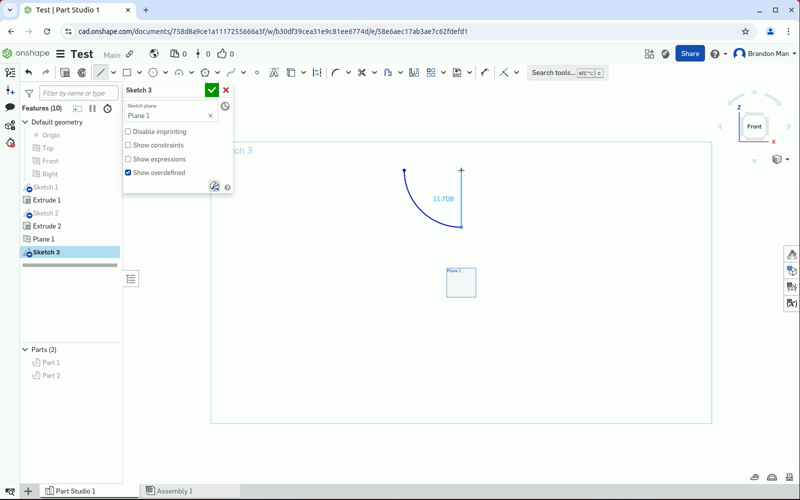
mouse_move(491, 170)
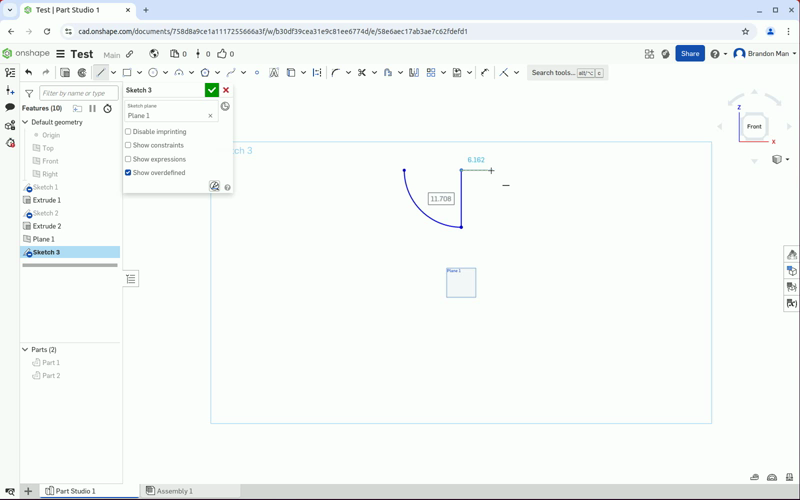
key_down(shift)
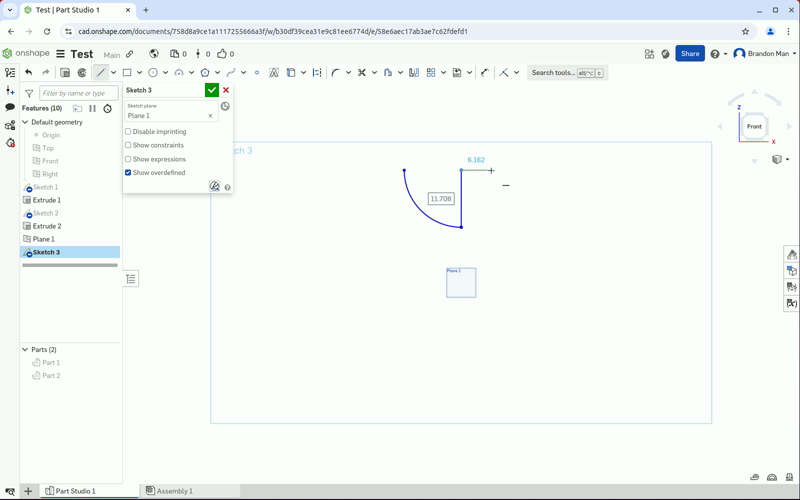
mouse_move(404, 170)
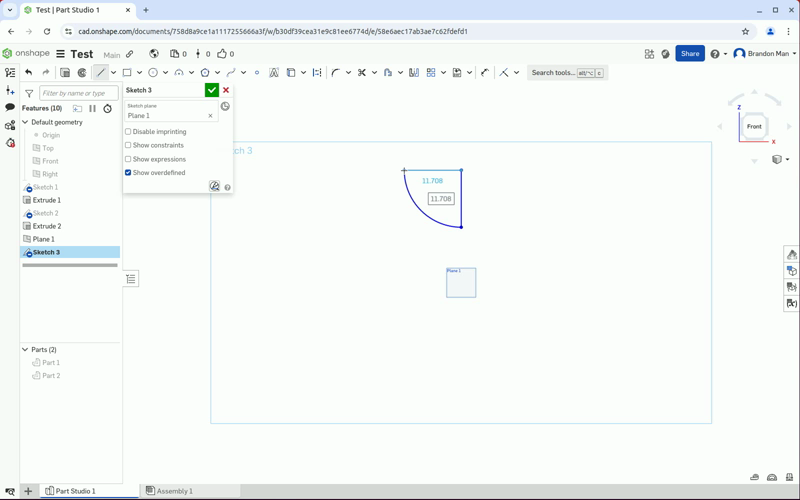
key_up(shift)
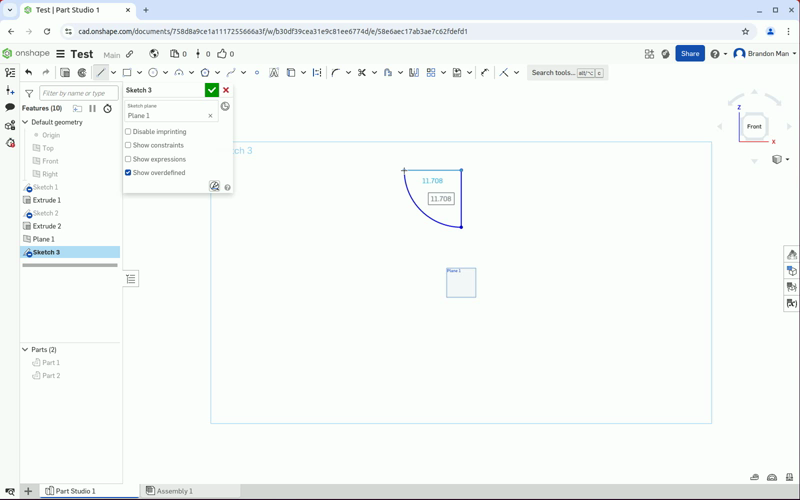
click(404, 170)
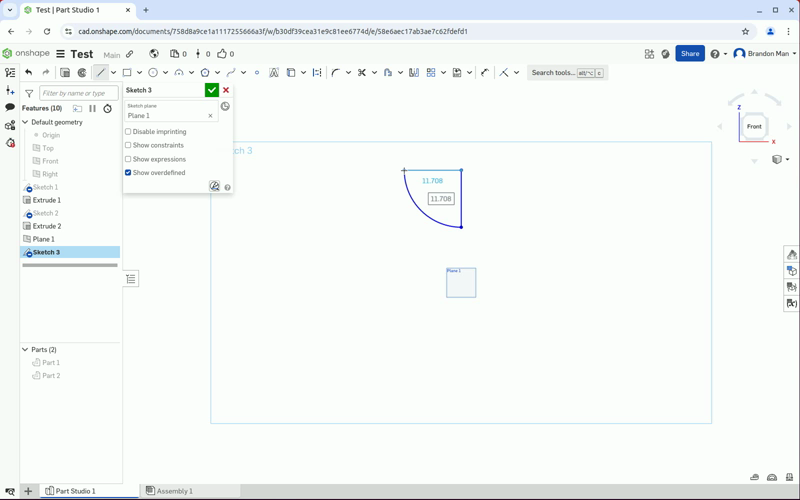
key(esc)
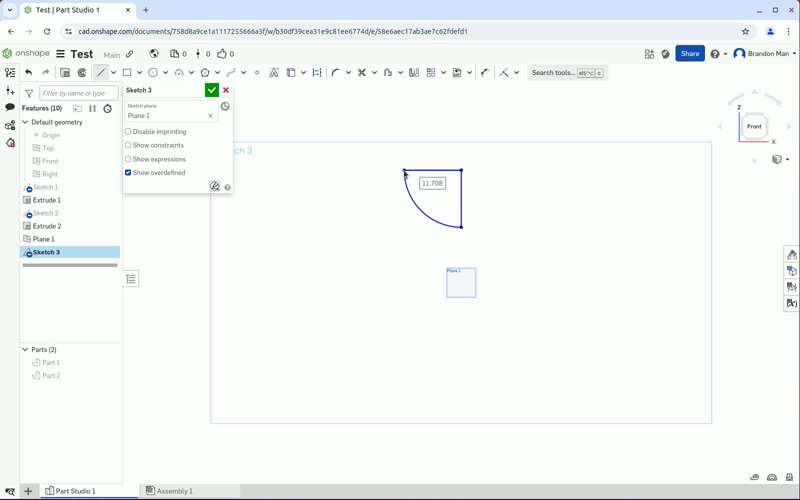
mouse_move(446, 189)
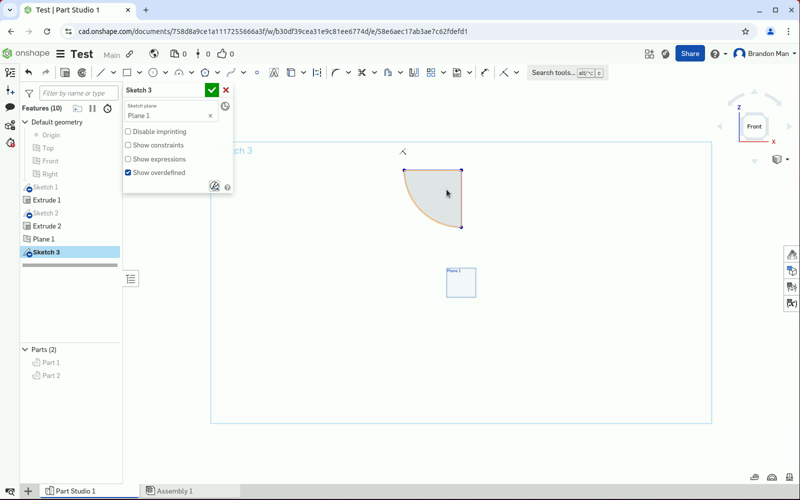
scroll(6)
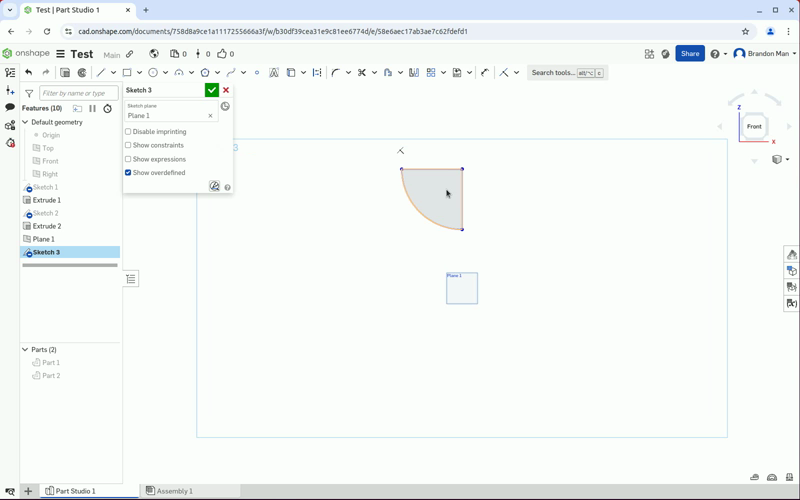
scroll(6)
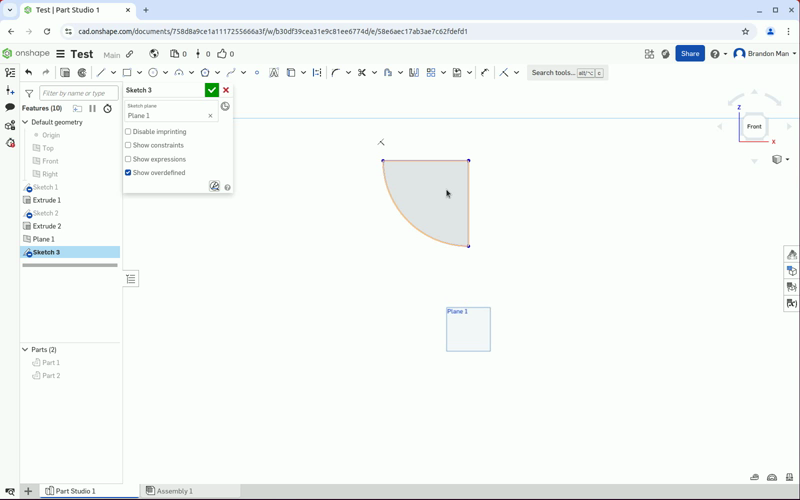
scroll(6)
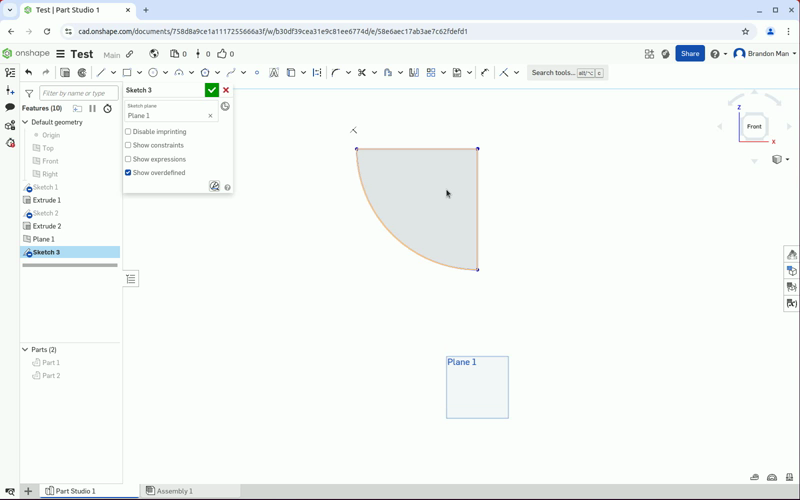
scroll(6)
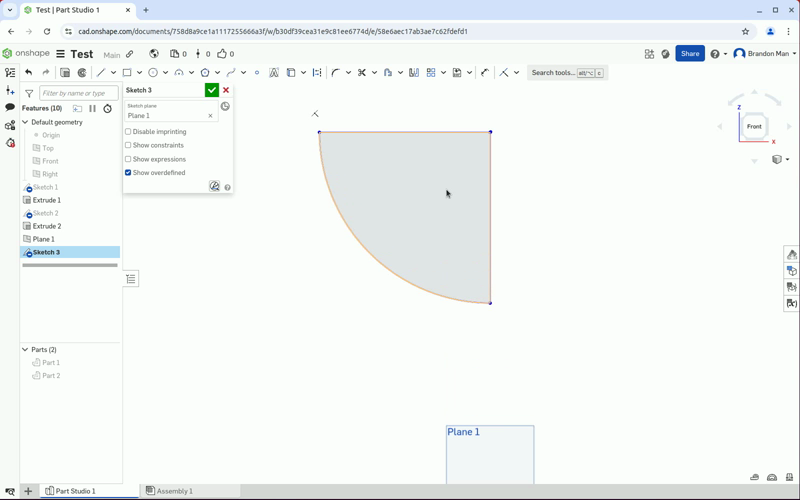
scroll(6)
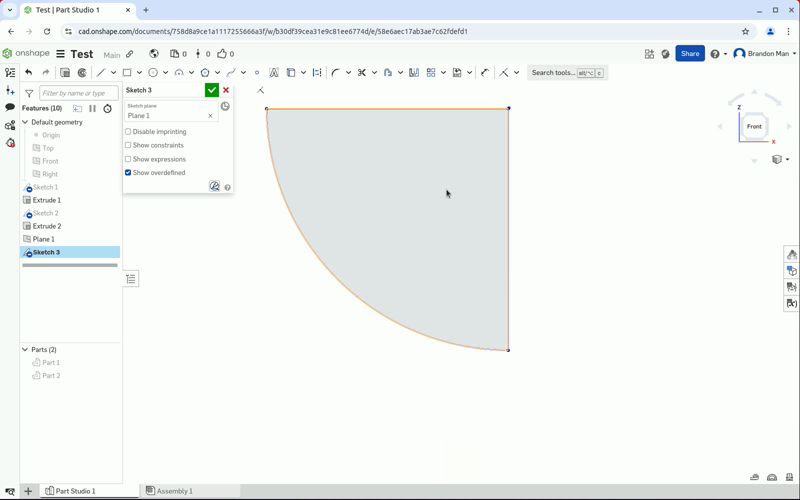
scroll(6)
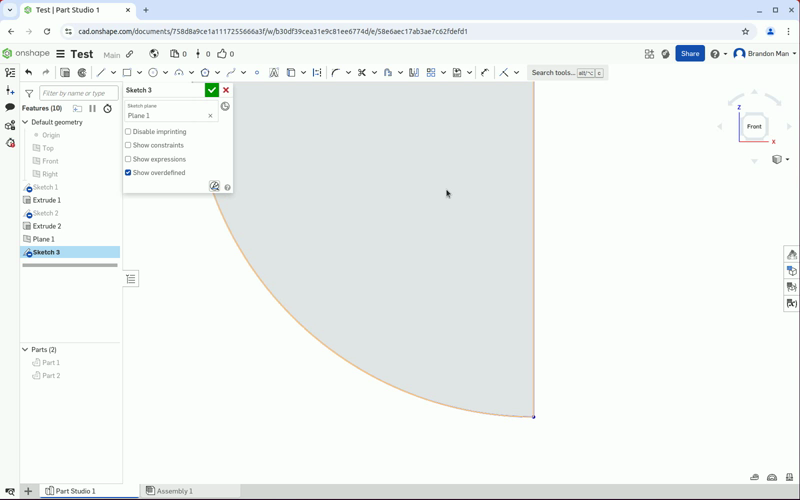
scroll(6)
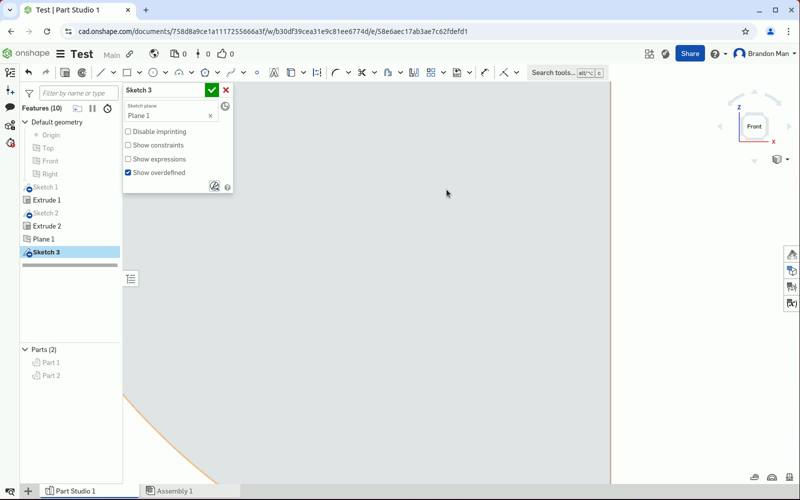
click(446, 189)
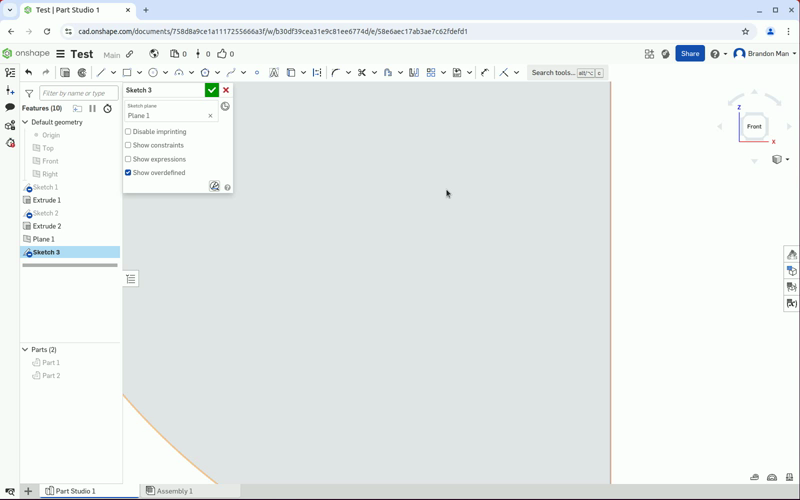
scroll(-6)
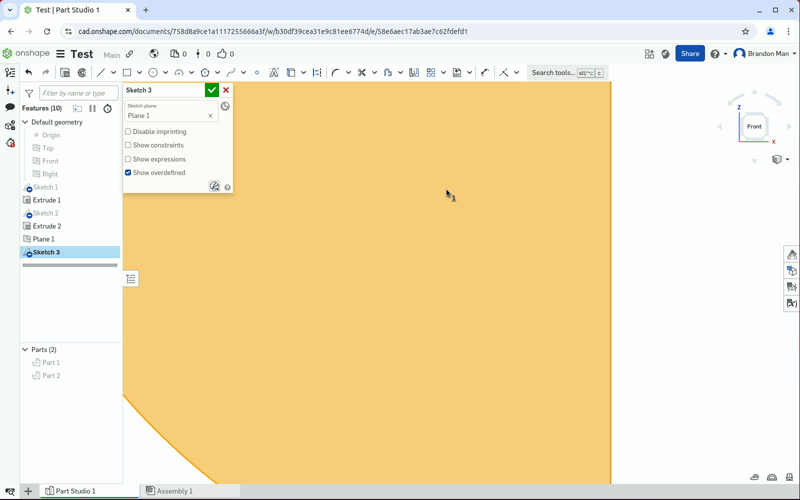
scroll(-6)
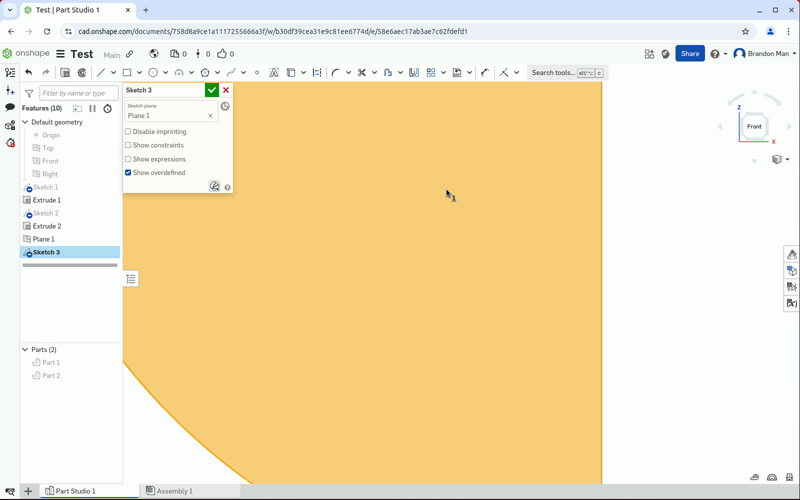
scroll(-6)
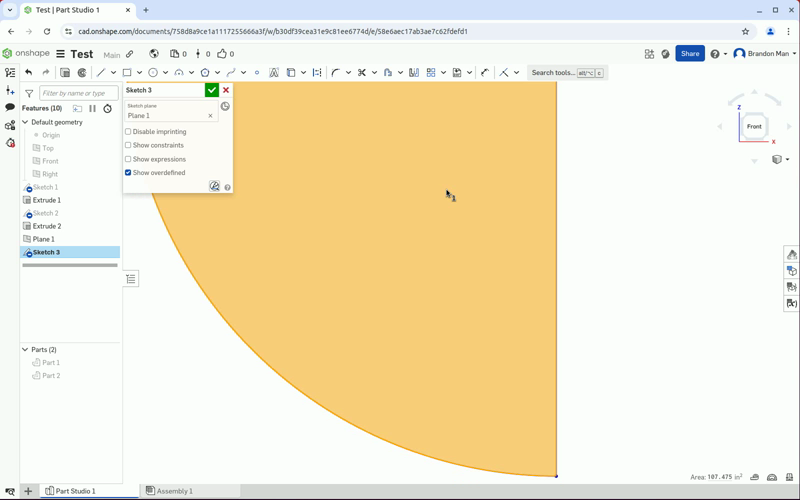
scroll(-6)
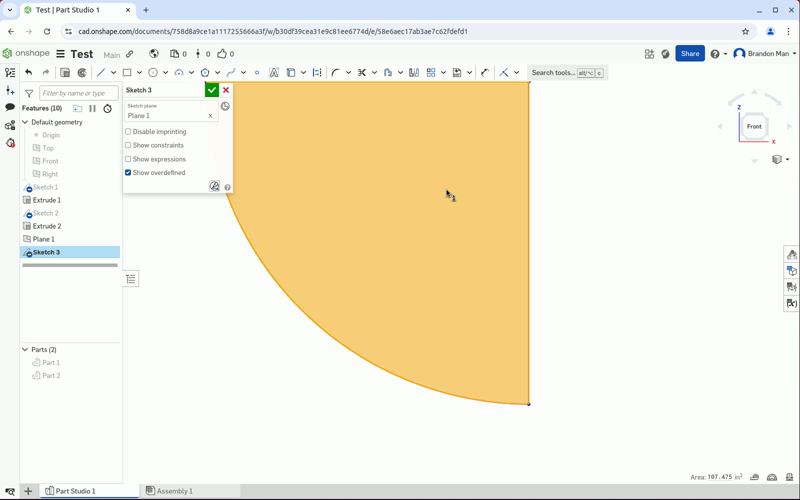
scroll(-6)
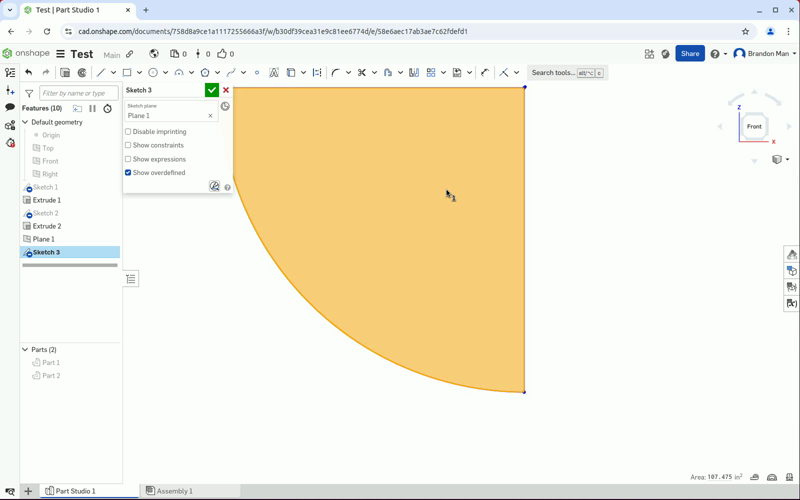
scroll(-6)
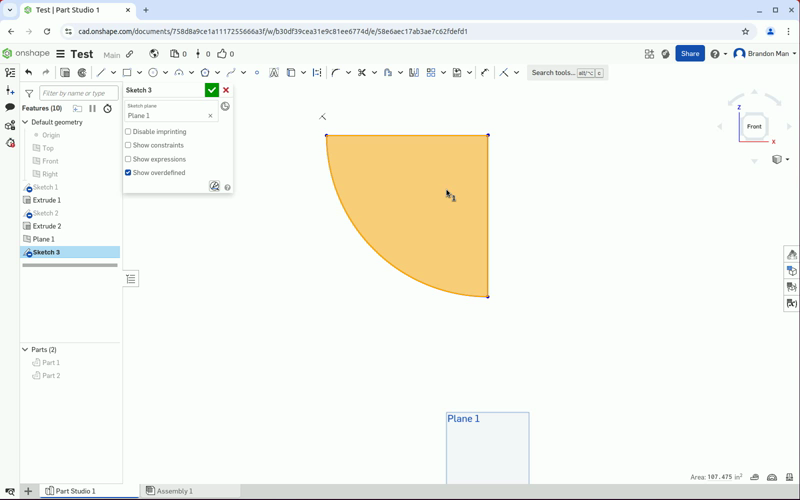
scroll(-6)
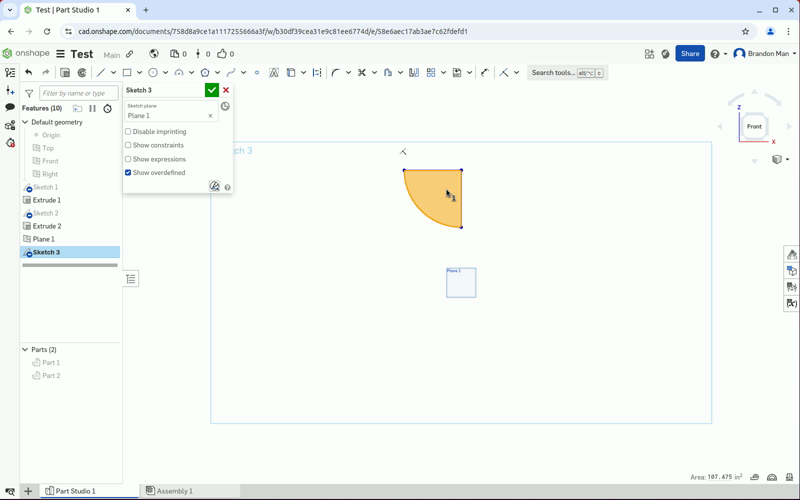
mouse_move(73, 352)
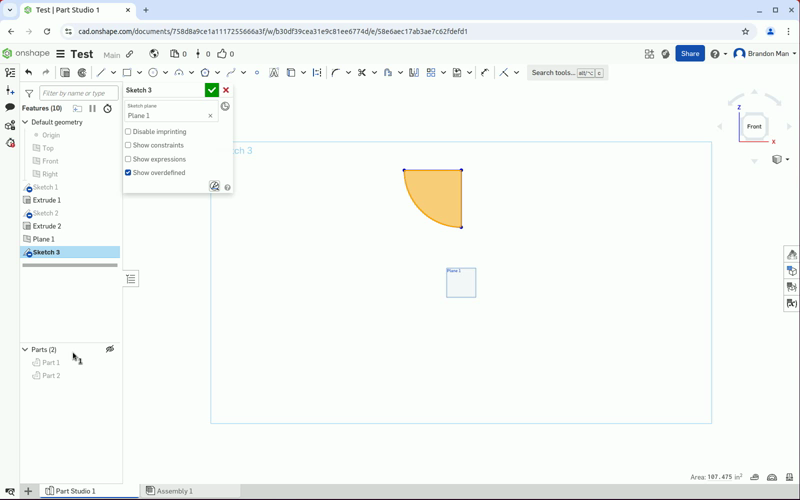
key(shift+y)
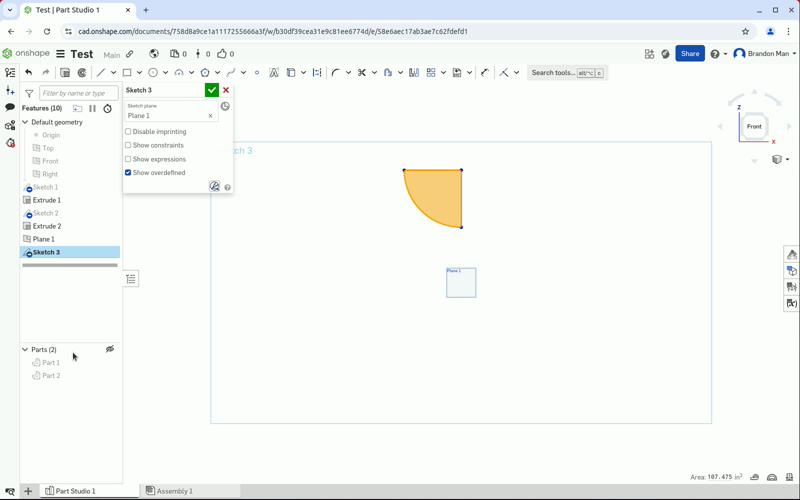
key(shift+e)
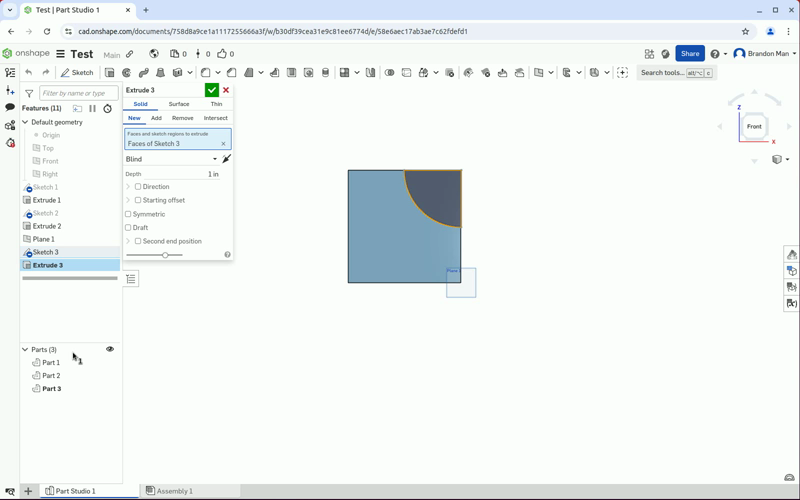
mouse_move(143, 106)
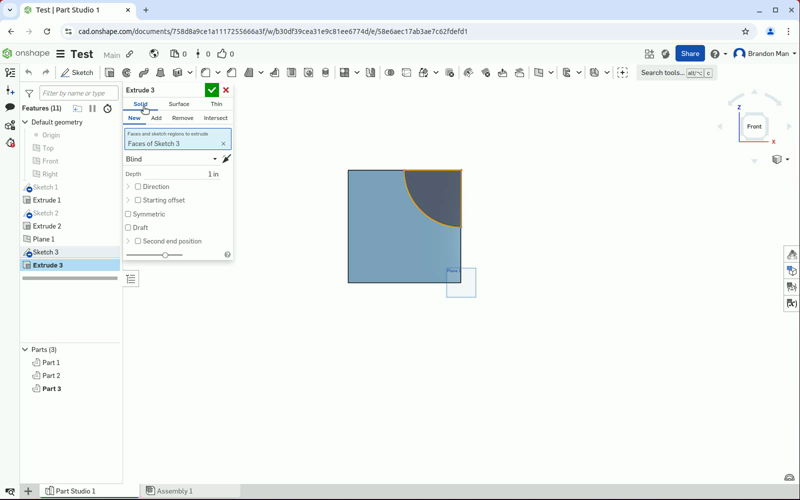
click(143, 106)
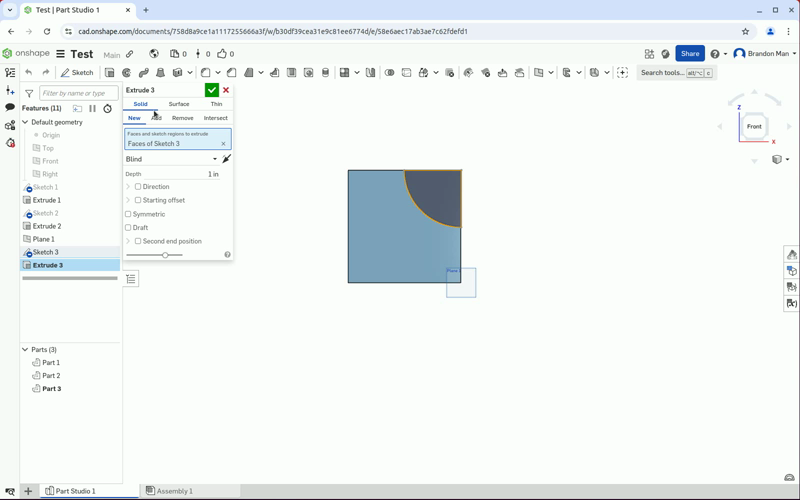
mouse_move(186, 120)
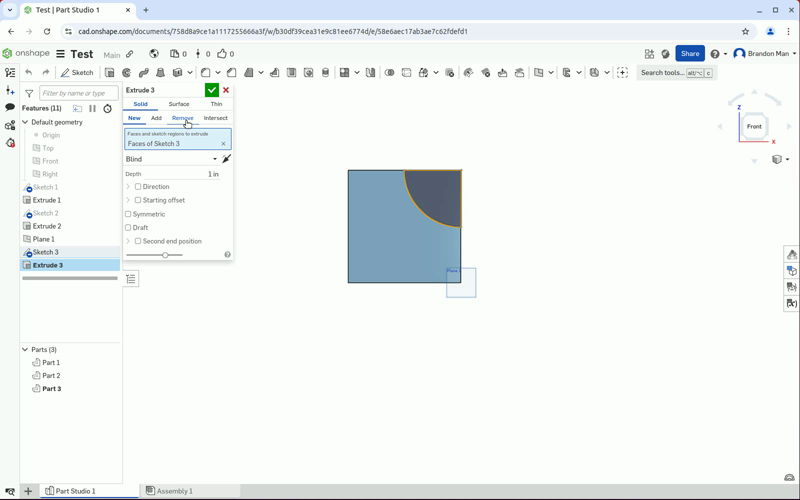
click(186, 120)
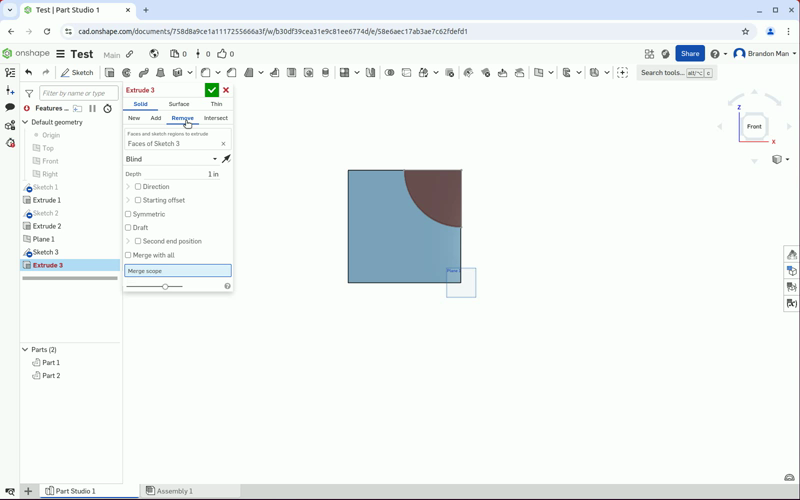
key(tab, 4)
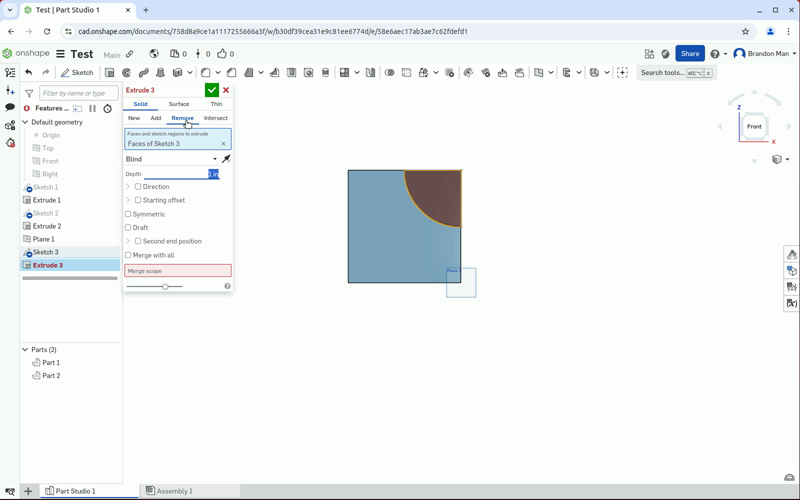
text(23.108)
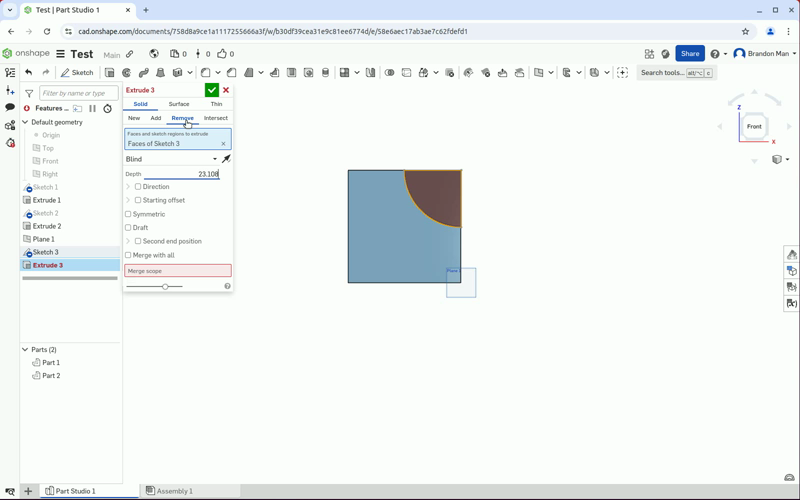
key(tab, 6)
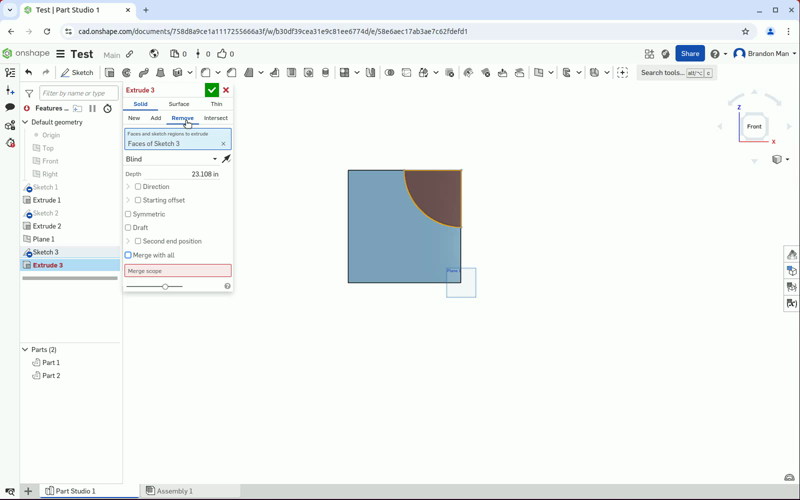
key(space)
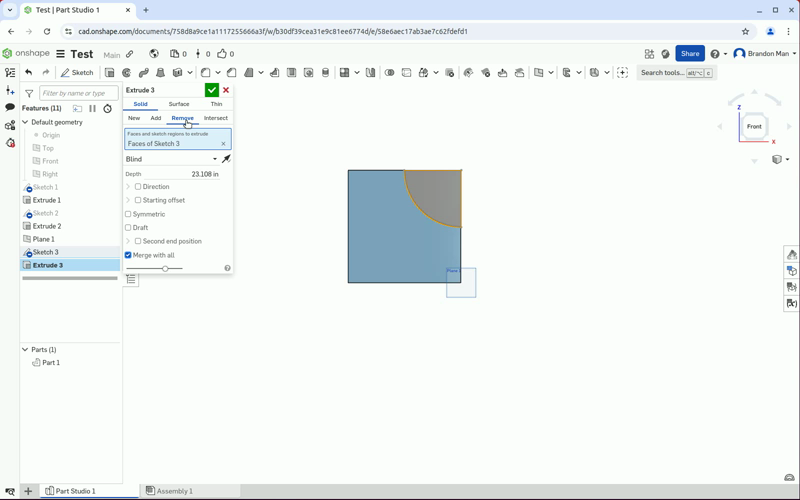
key(enter)
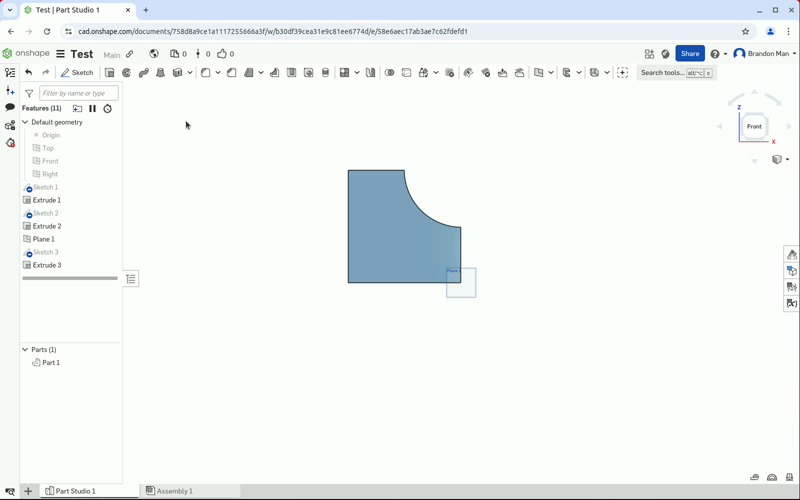
key(shift+h)
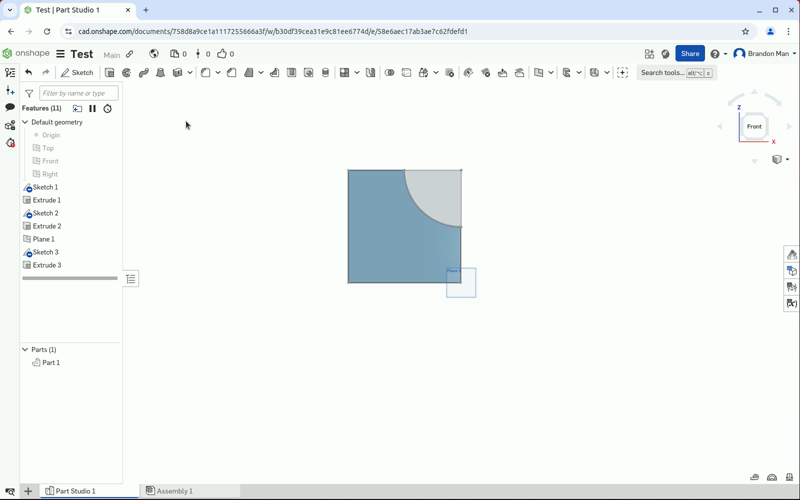
key(shift+h)
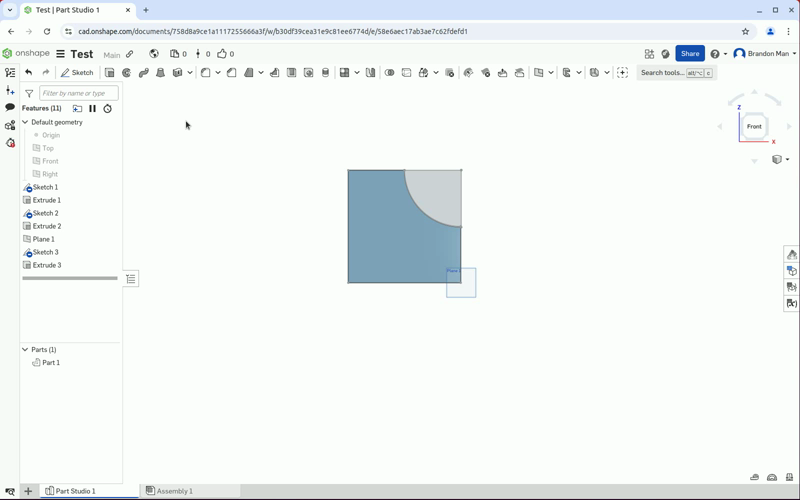
key(shift+7)
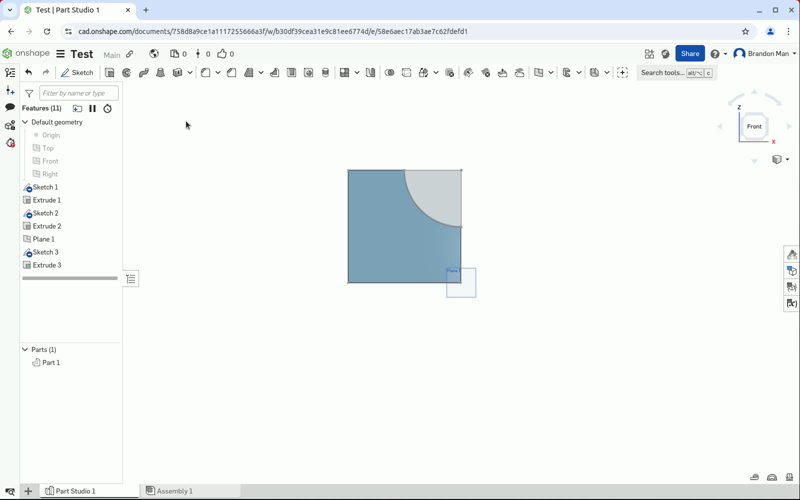
key(left, 2)
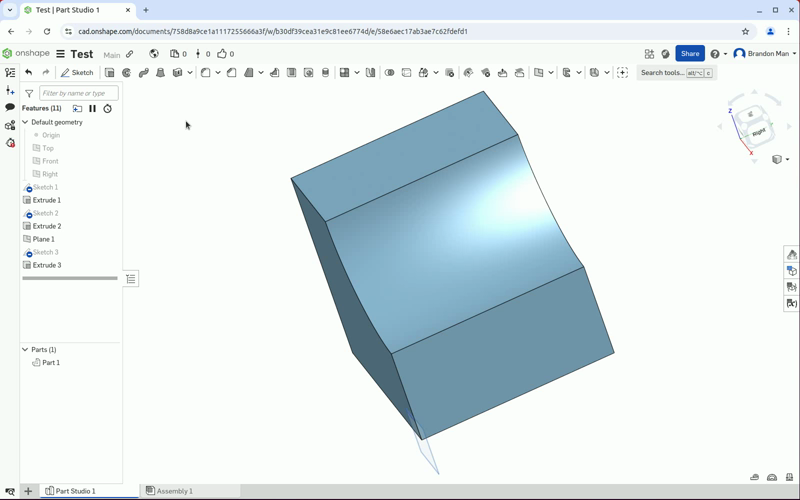
key(down, 2)
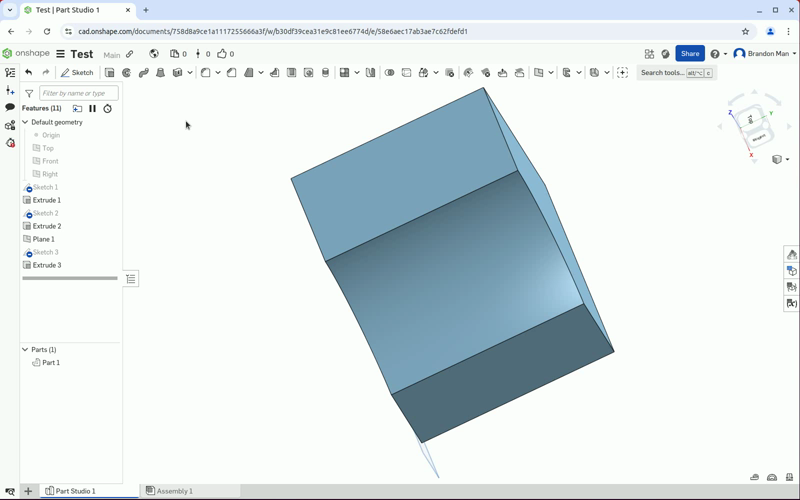
key(up, 2)
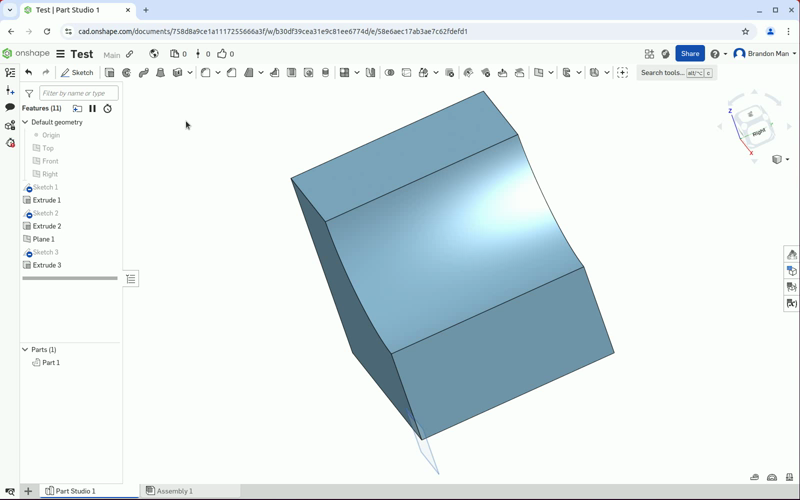
key(right, 2)
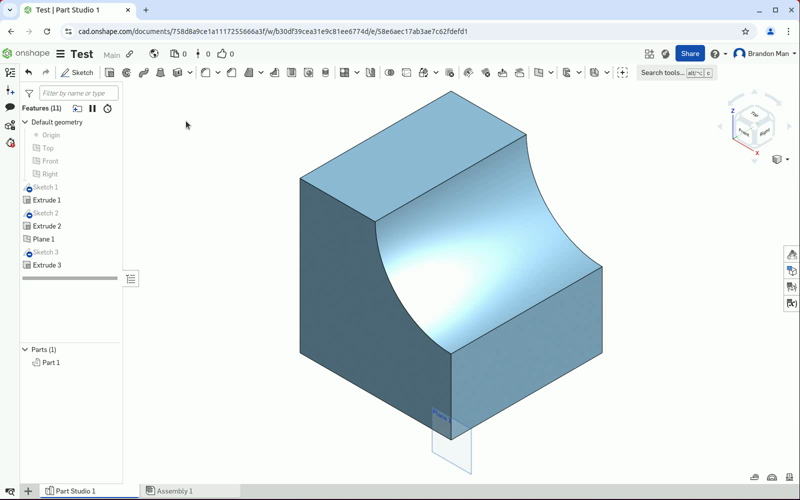
mouse_move(73, 189)
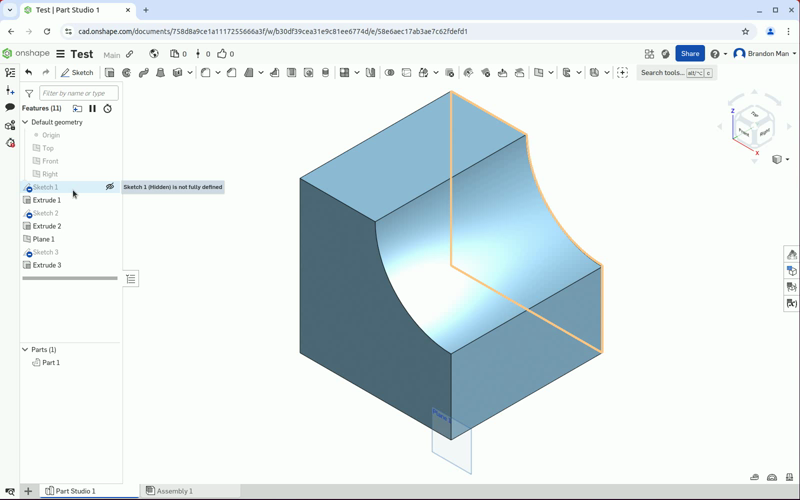
click(73, 189)